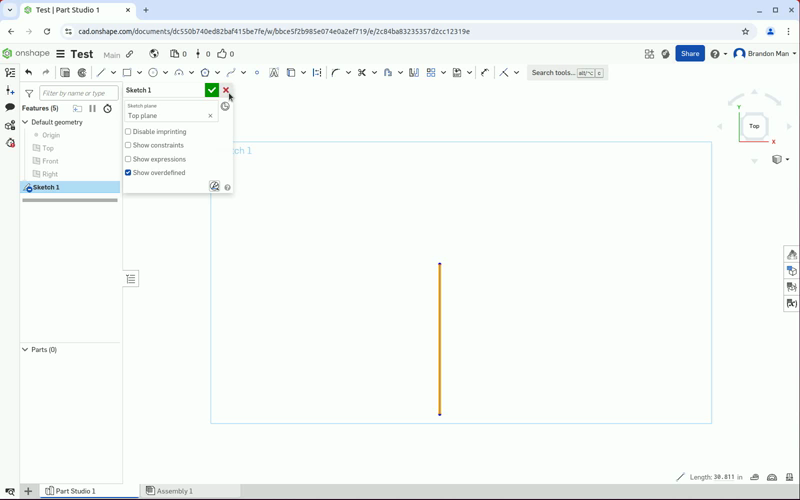
key(shift+h)
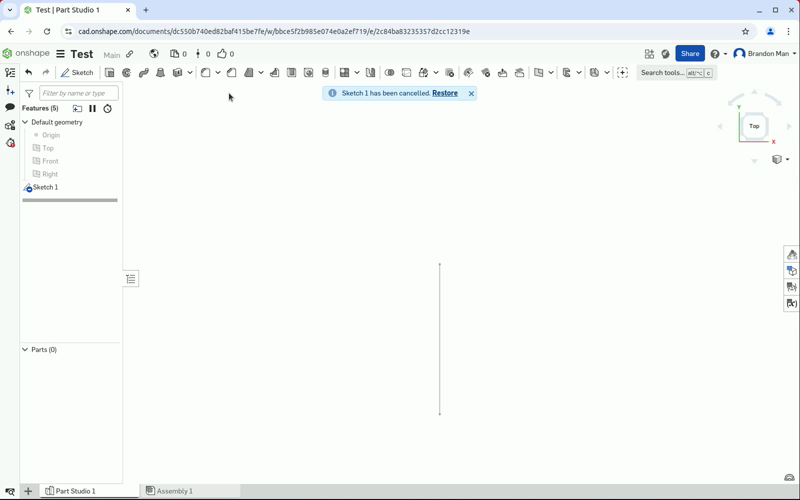
mouse_move(73, 352)
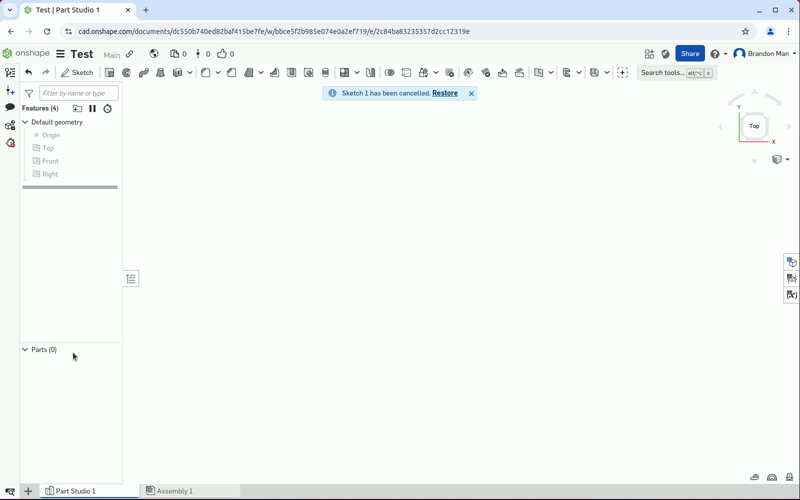
key(y)
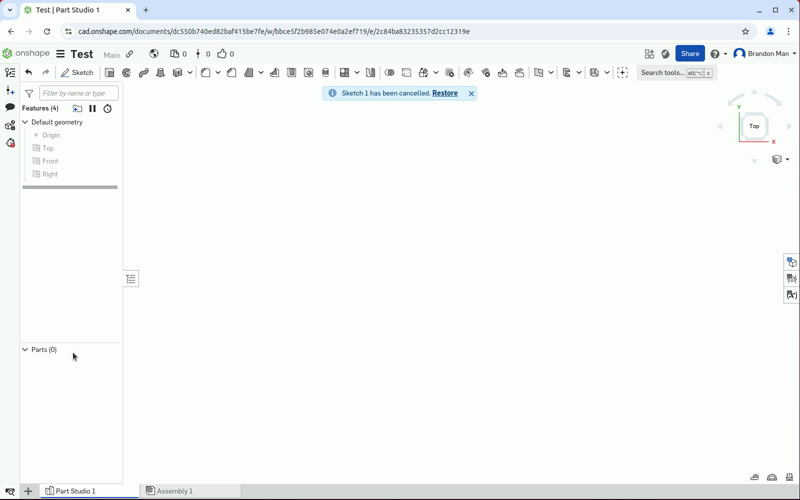
key(shift+p)
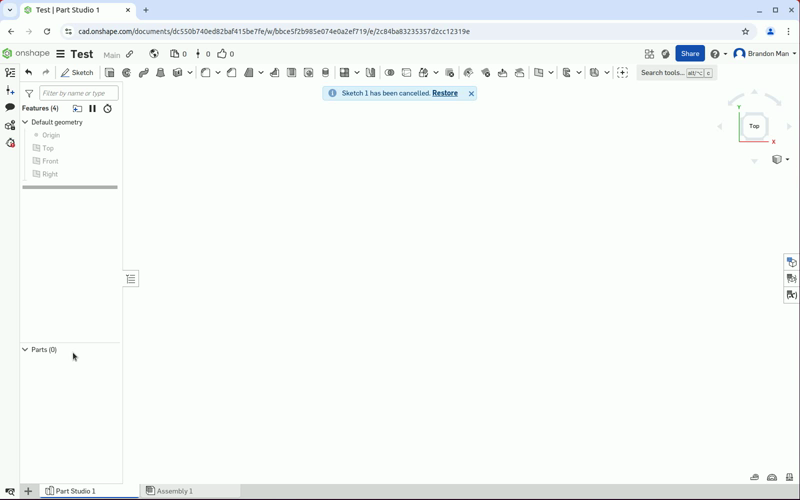
key(space)
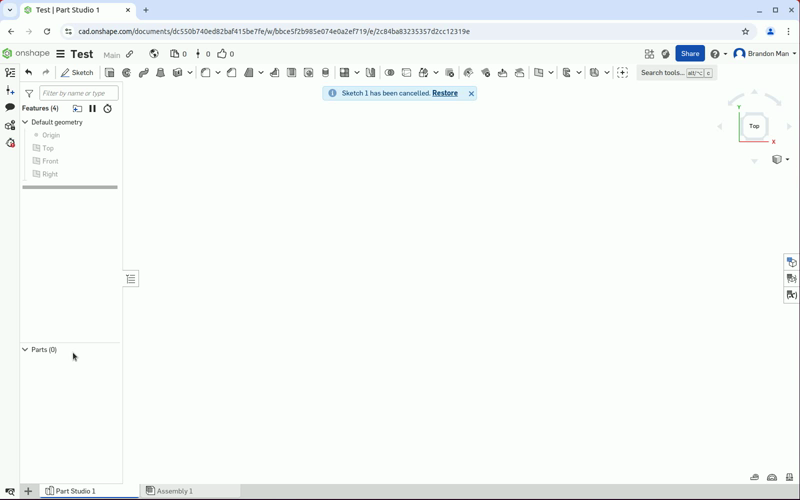
key_down(shift)
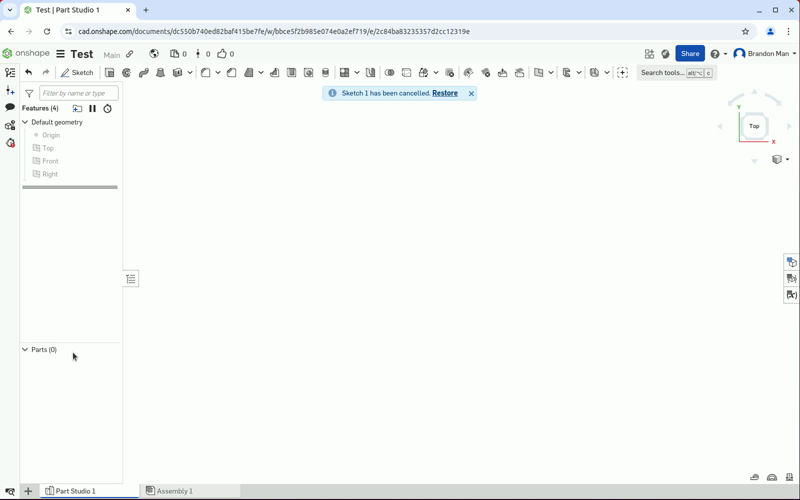
key(up)
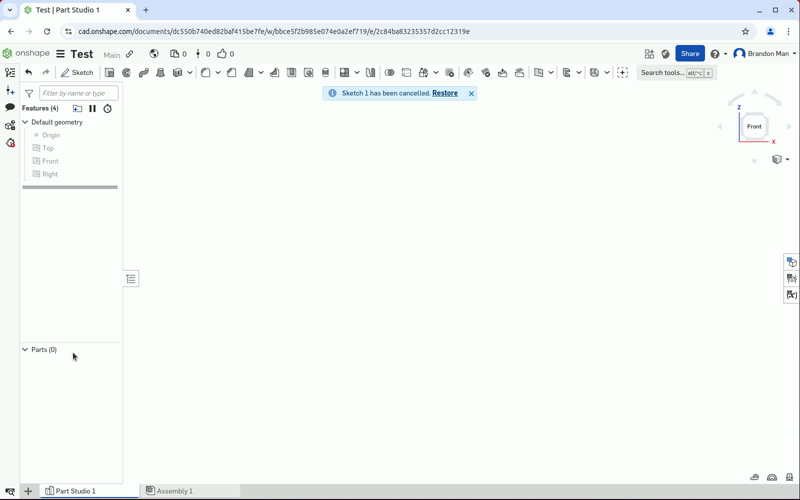
key_up(shift)
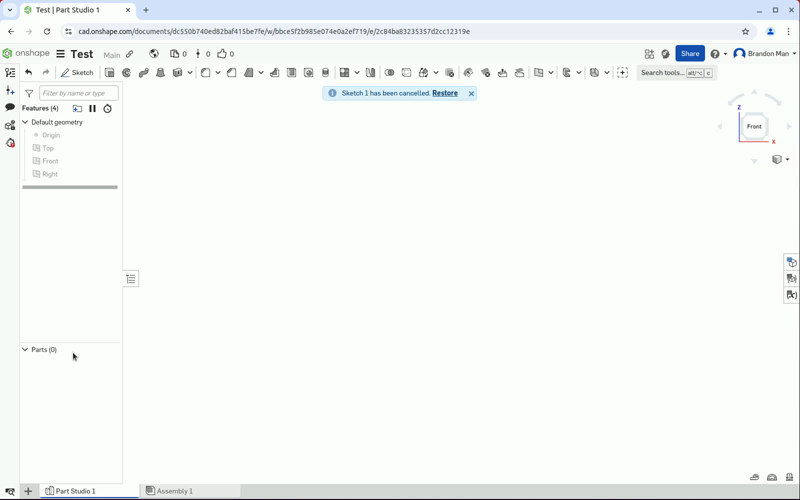
key(space)
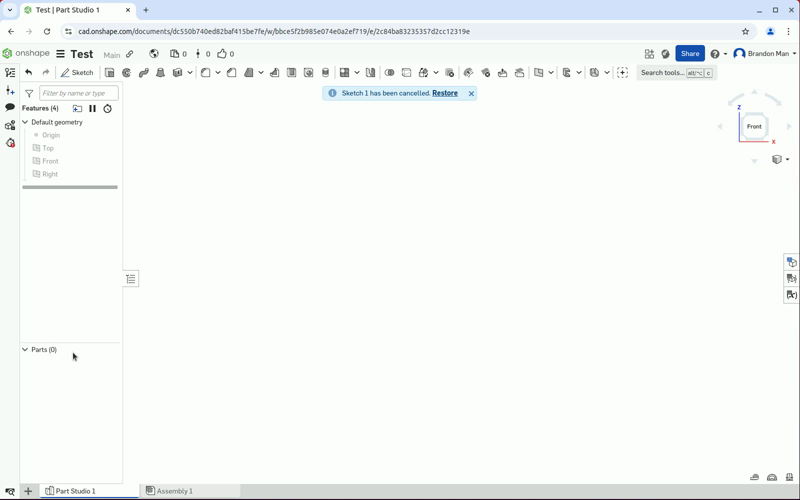
key_down(shift)
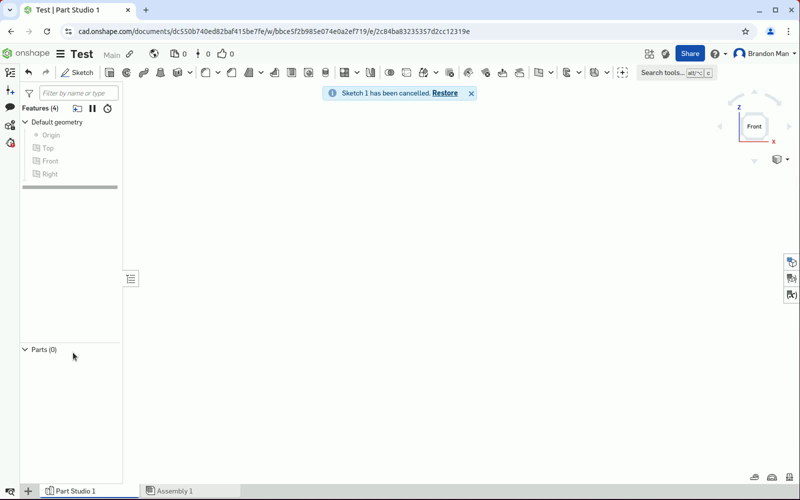
key(left)
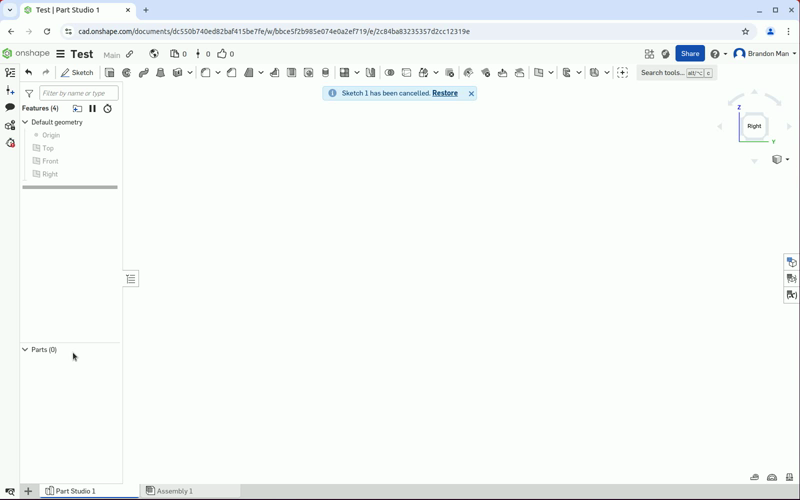
key_up(shift)
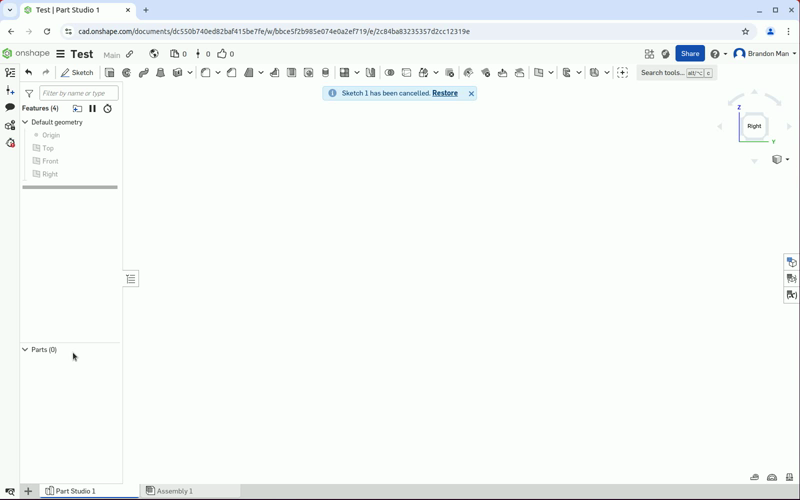
mouse_move(73, 352)
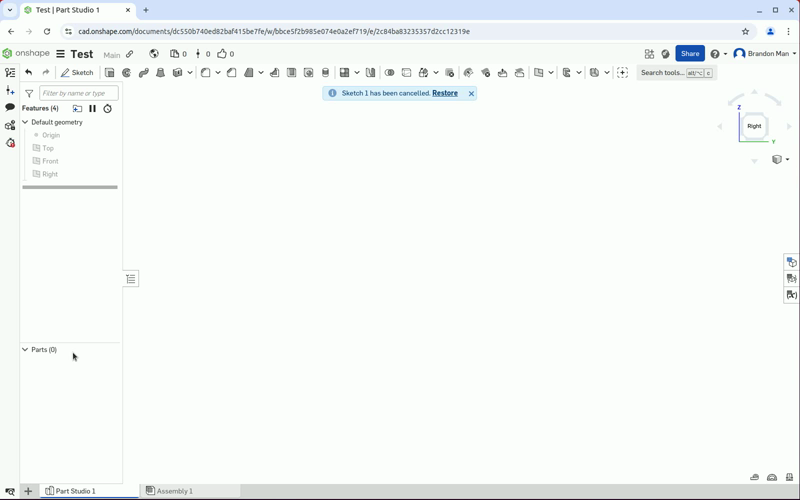
key(shift+y)
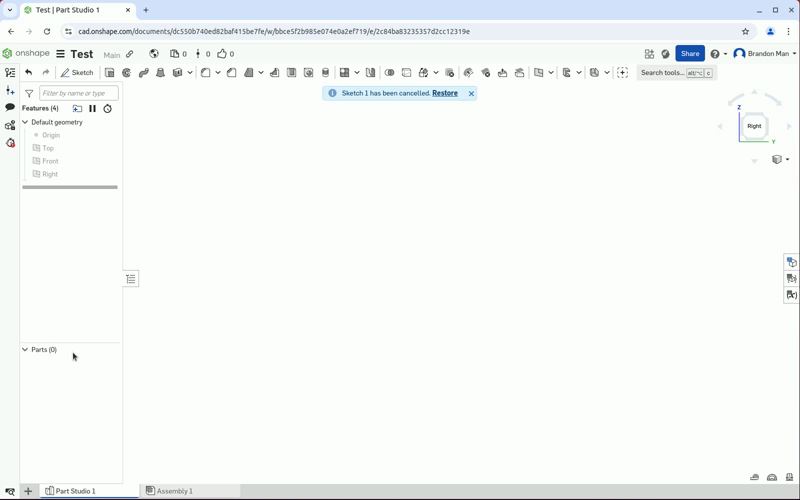
key(shift+s)
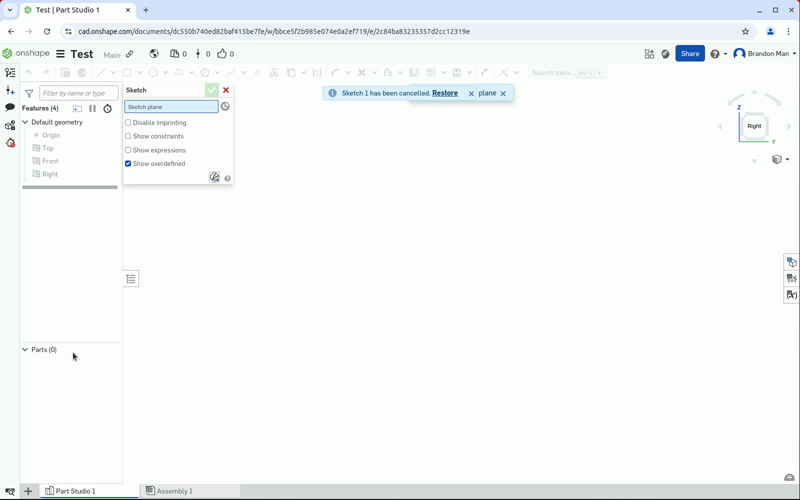
mouse_move(73, 176)
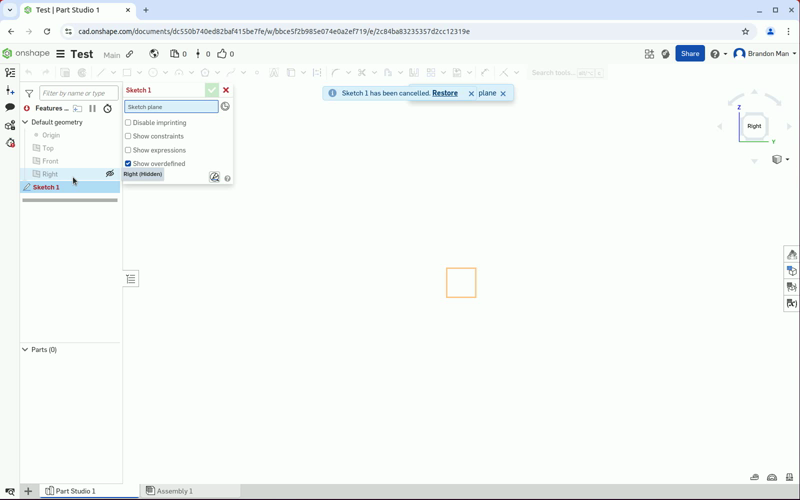
click(73, 176)
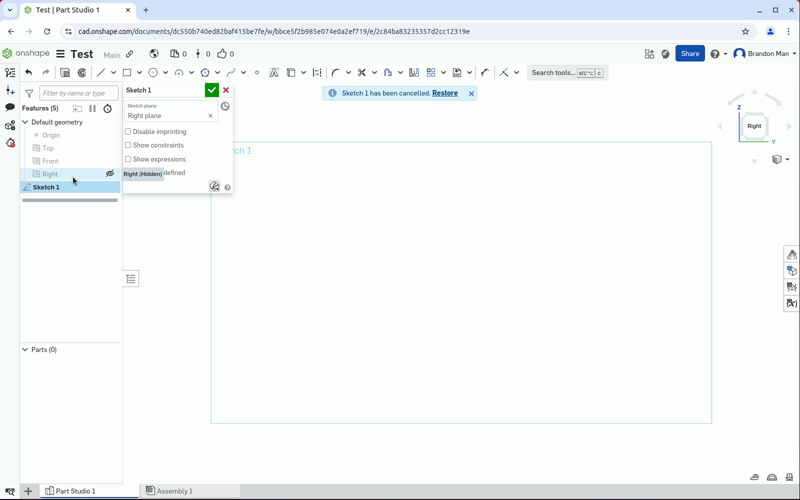
mouse_move(73, 352)
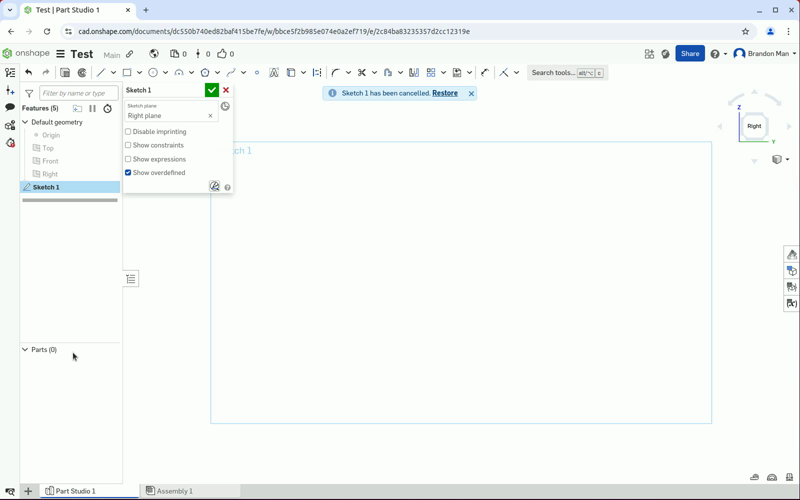
key(y)
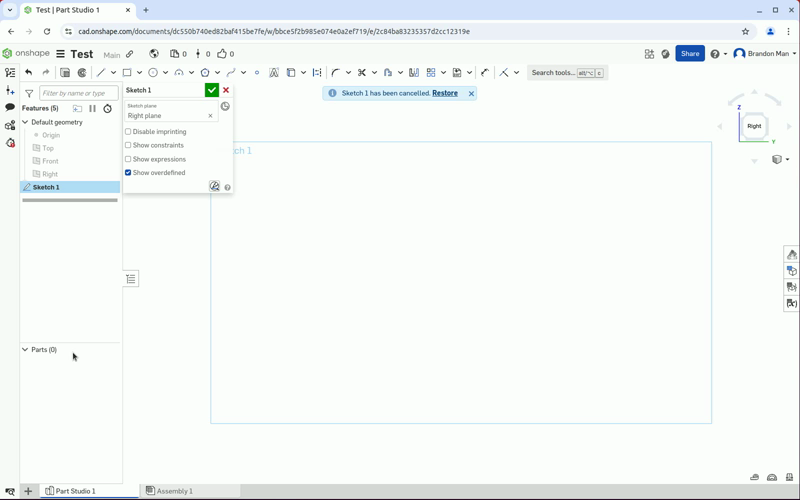
key(l)
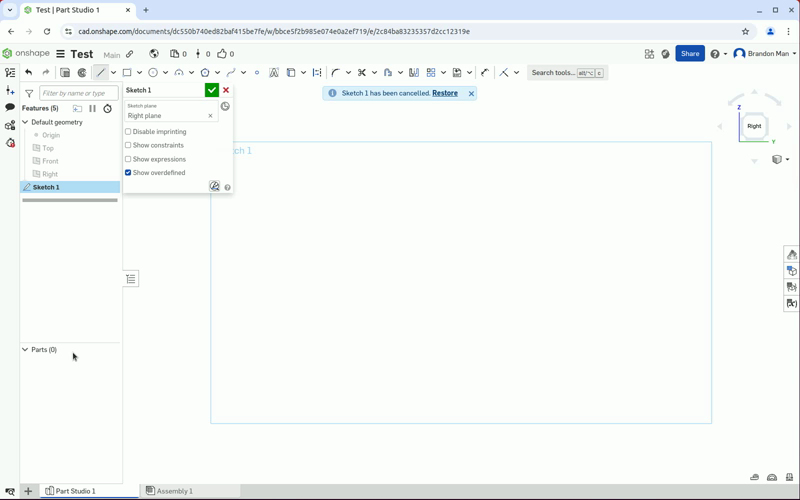
key_down(shift)
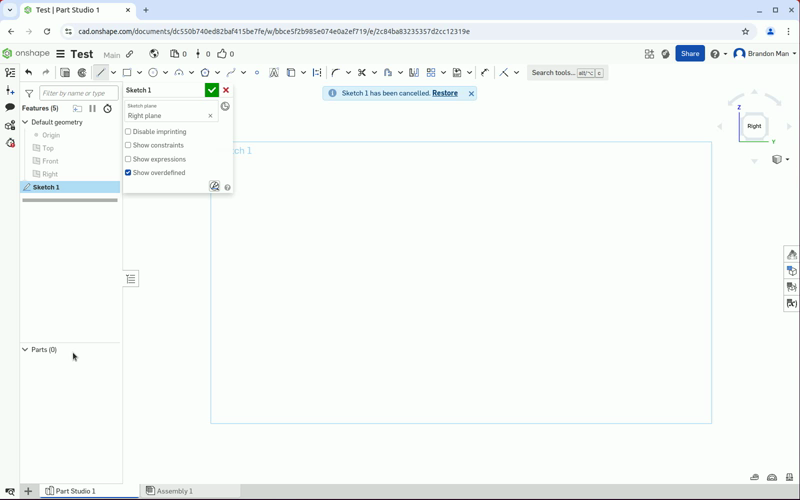
mouse_move(458, 284)
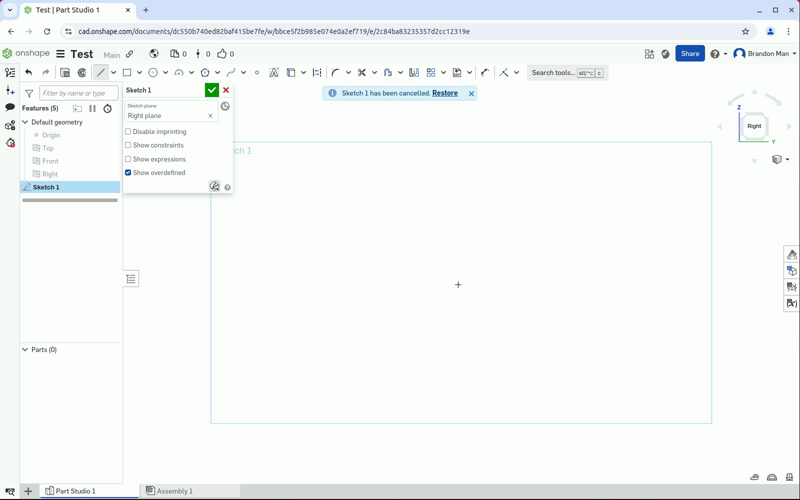
click(458, 284)
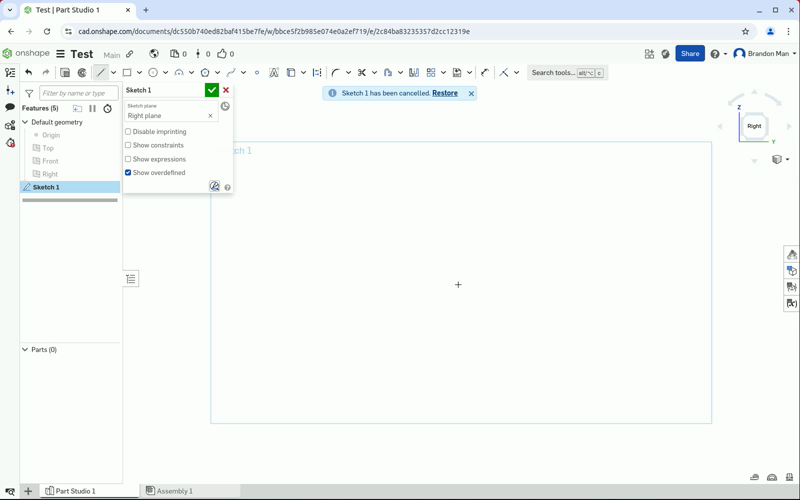
key_up(shift)
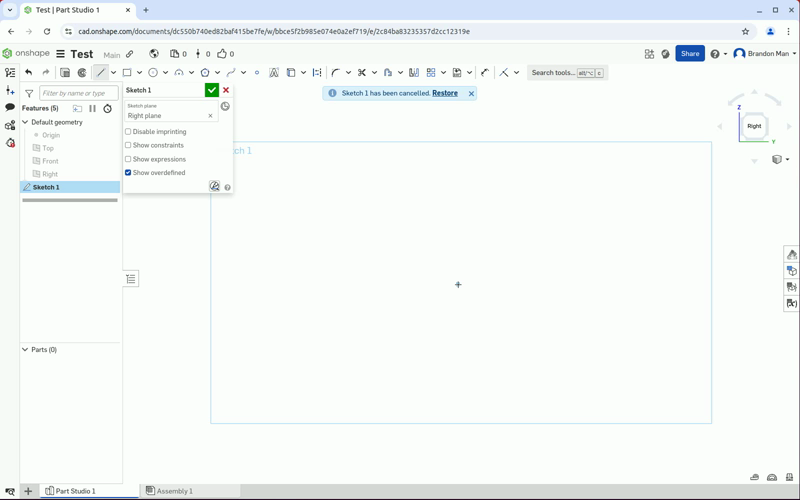
key_down(shift)
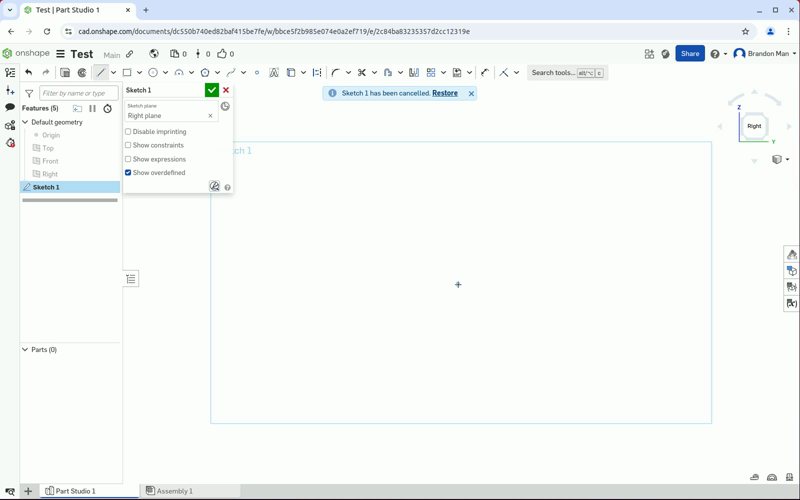
mouse_move(488, 284)
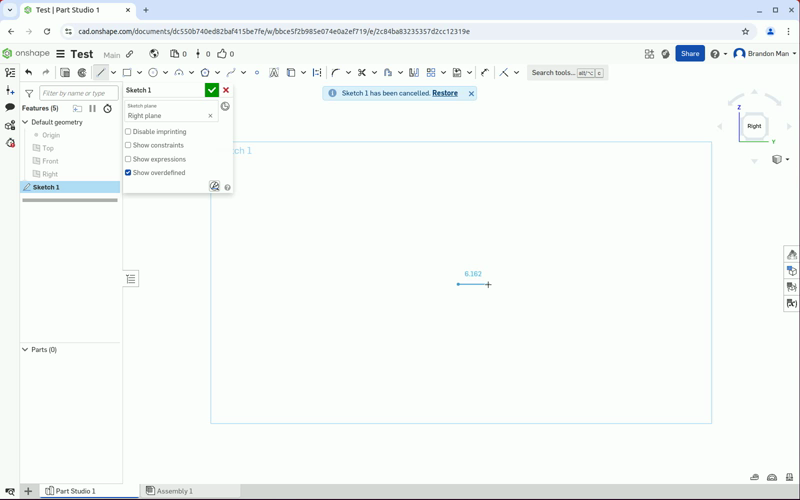
mouse_move(474, 284)
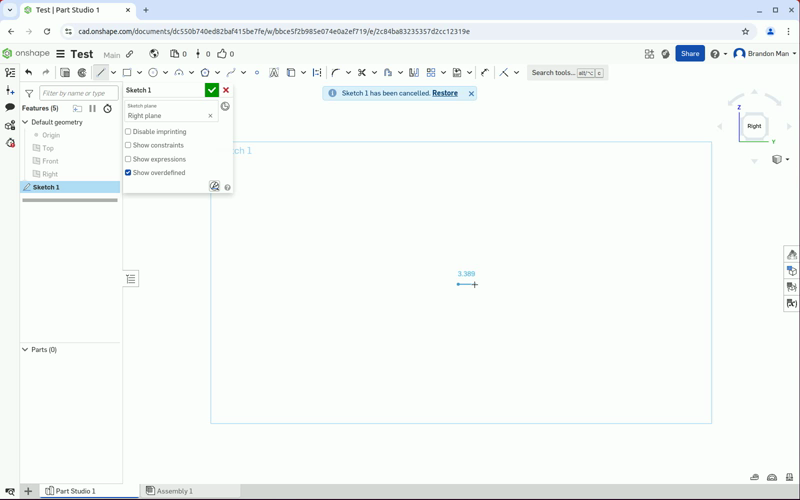
click(474, 284)
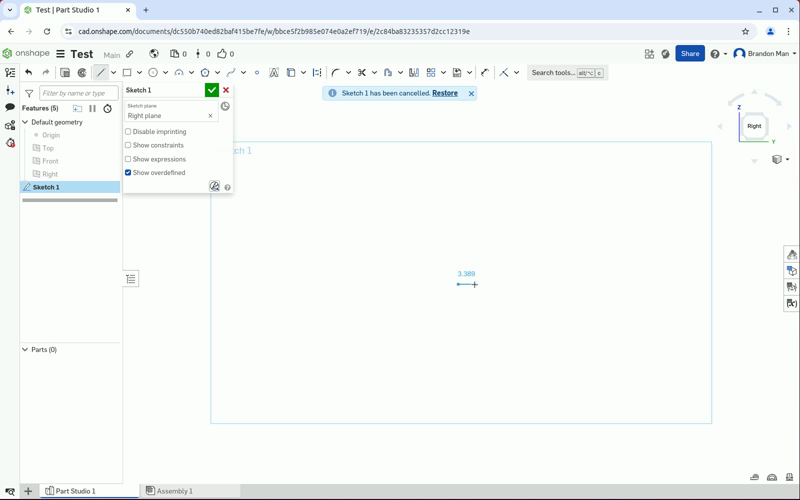
key_up(shift)
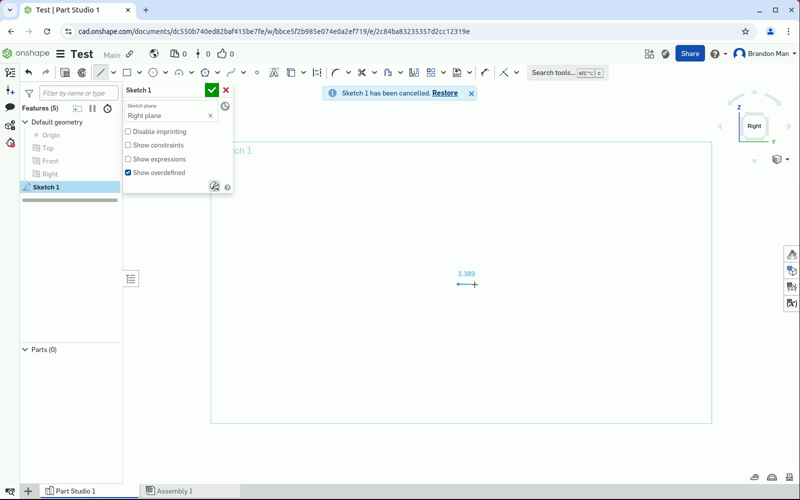
key_down(shift)
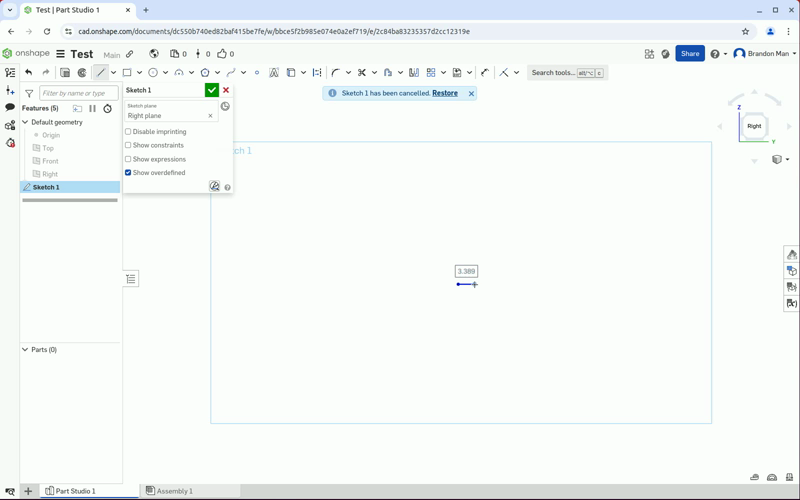
mouse_move(504, 284)
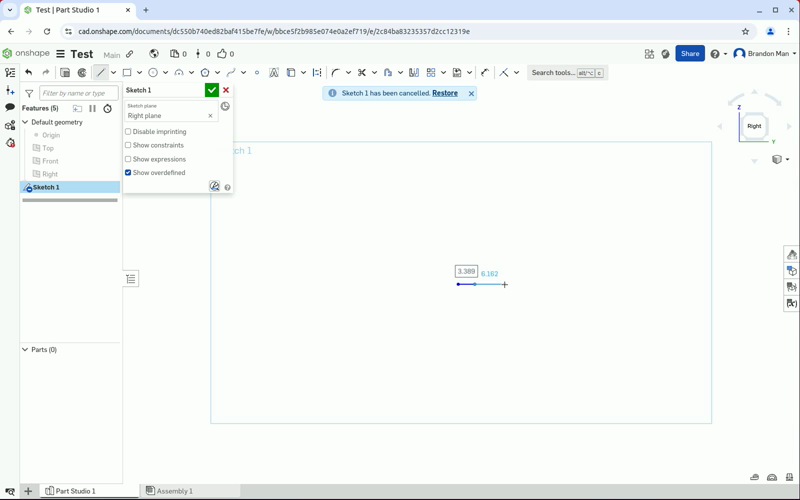
mouse_move(474, 281)
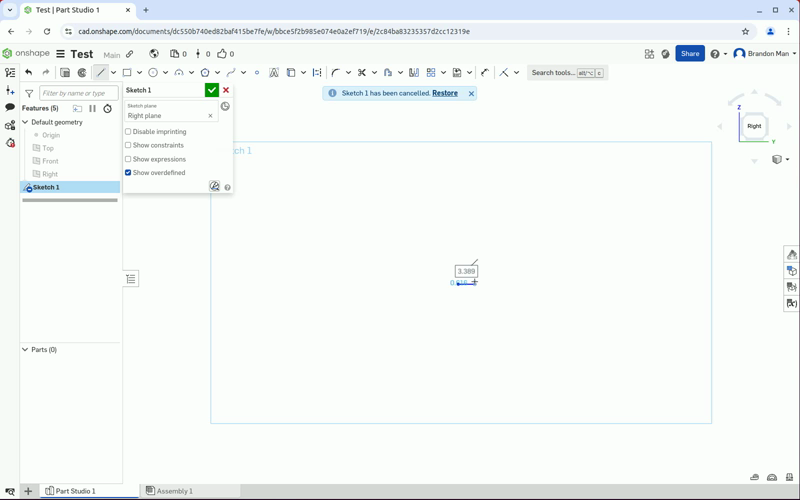
scroll(6)
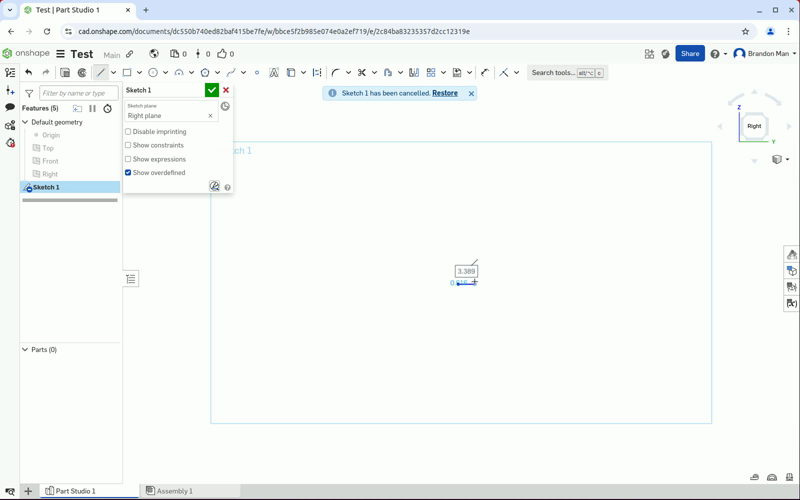
scroll(6)
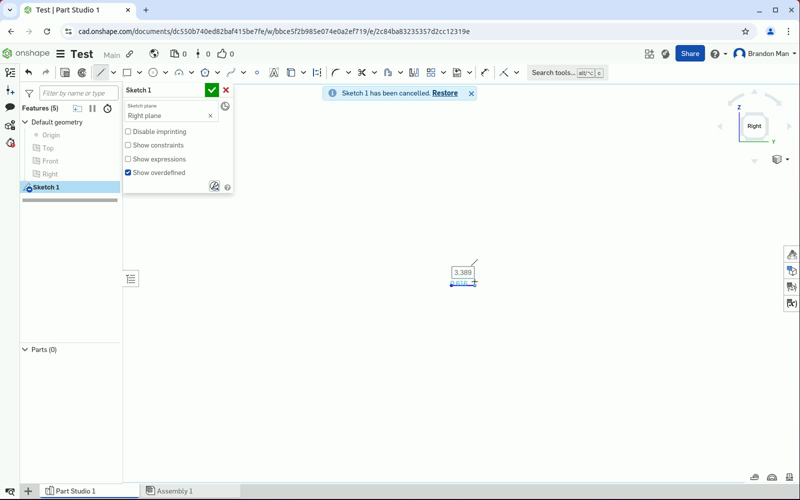
scroll(6)
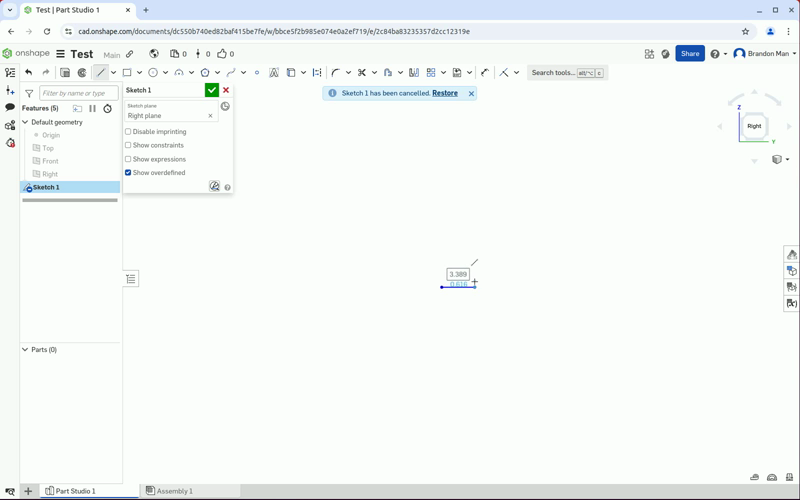
scroll(6)
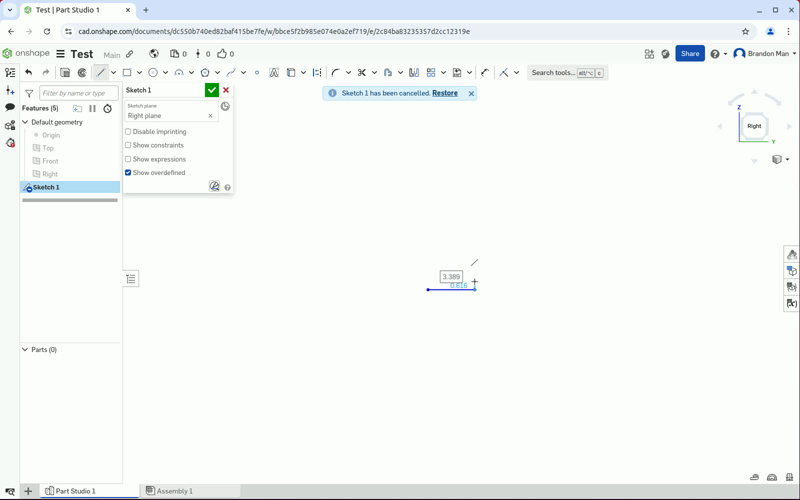
scroll(6)
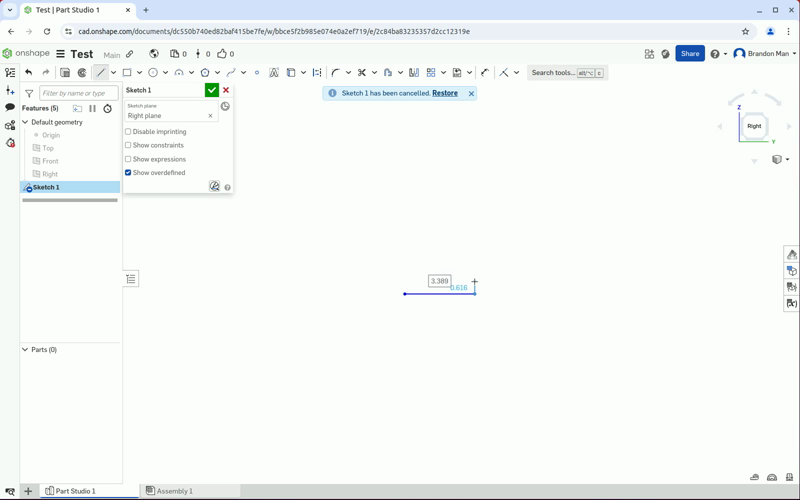
scroll(6)
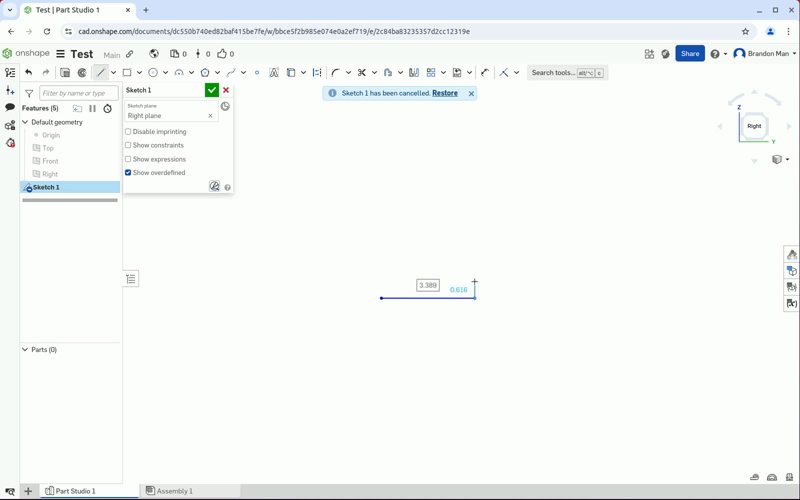
scroll(6)
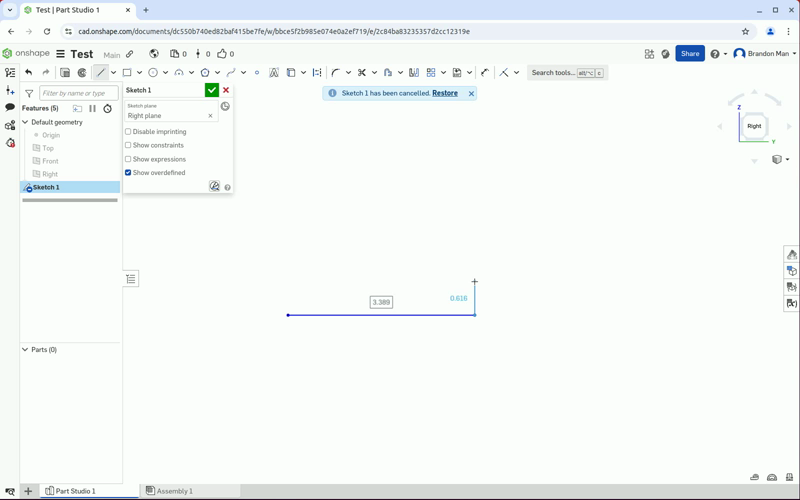
click(474, 281)
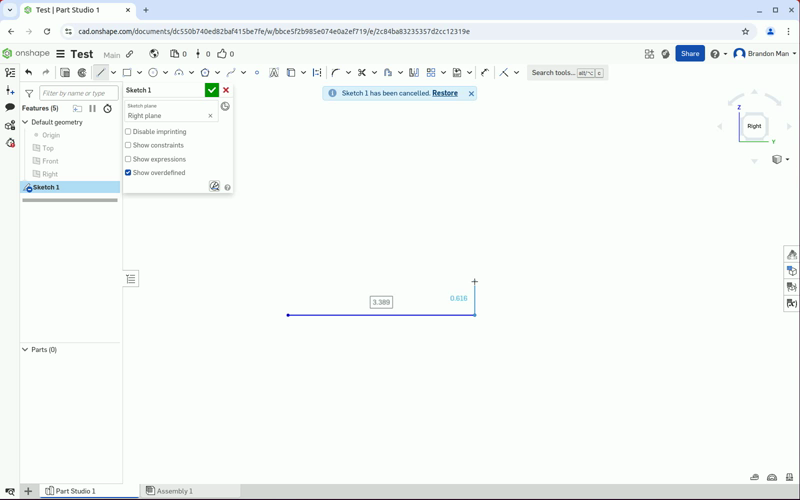
scroll(-6)
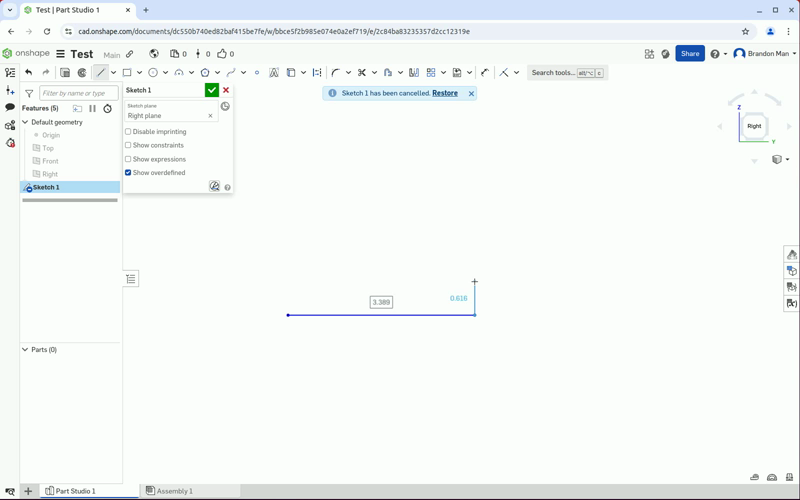
scroll(-6)
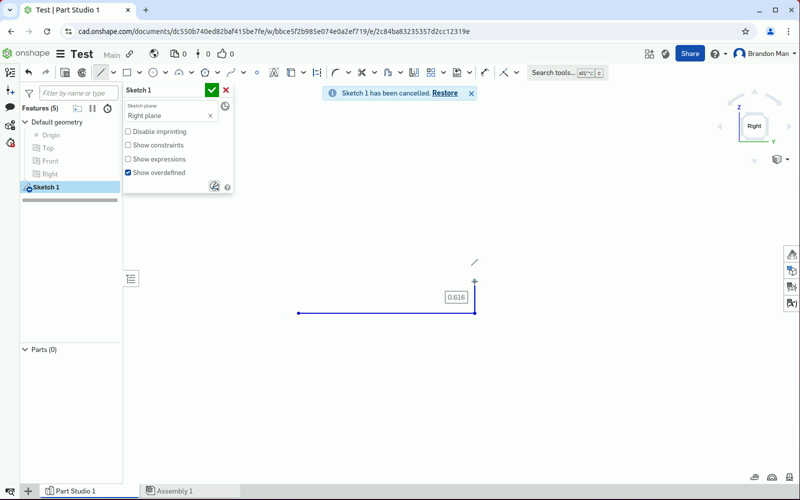
scroll(-6)
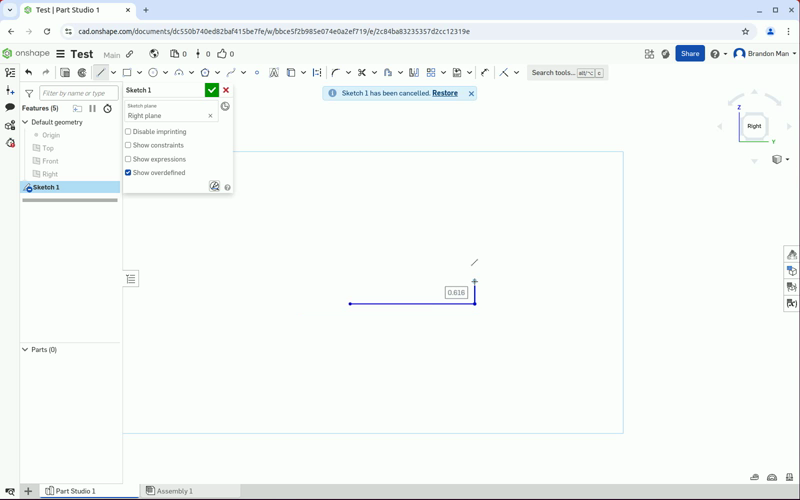
scroll(-6)
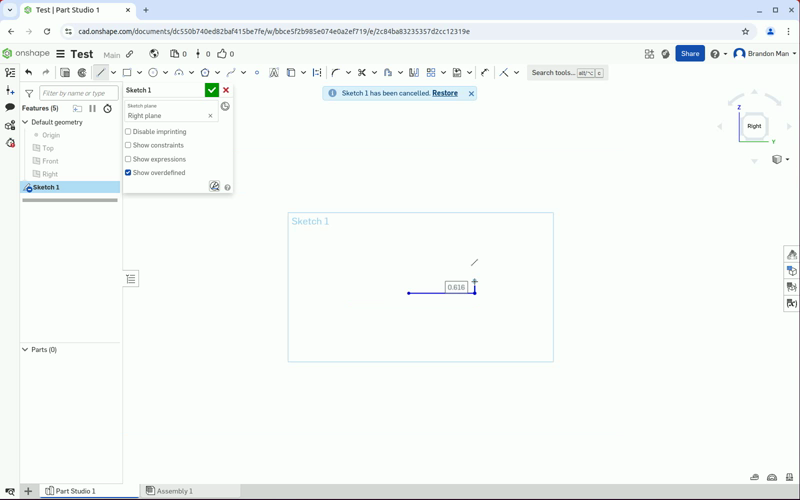
scroll(-6)
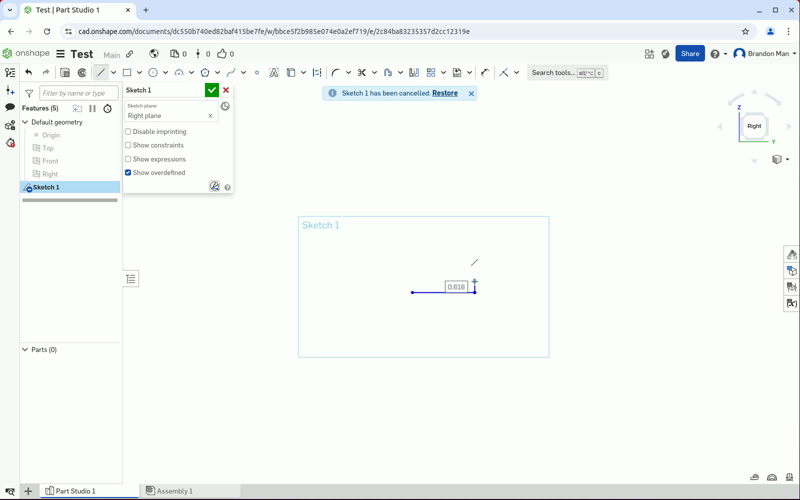
scroll(-6)
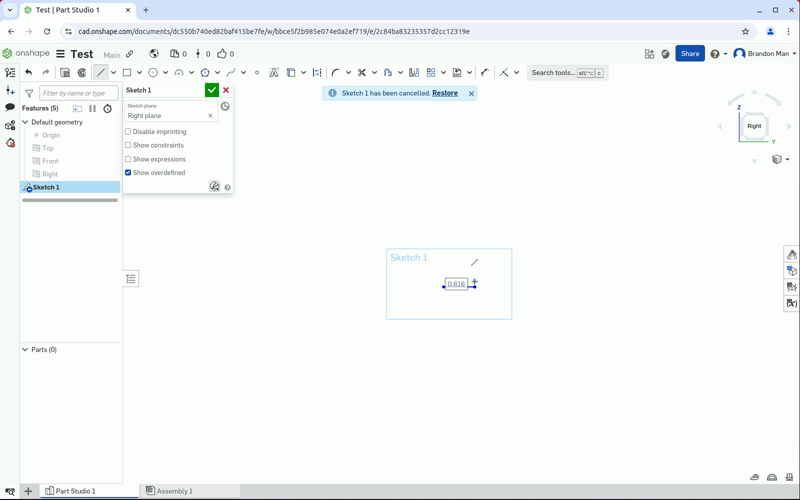
scroll(-6)
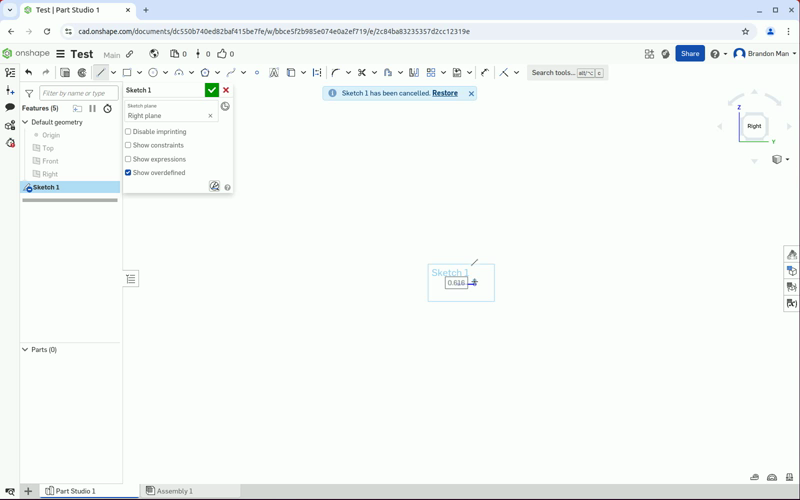
key_up(shift)
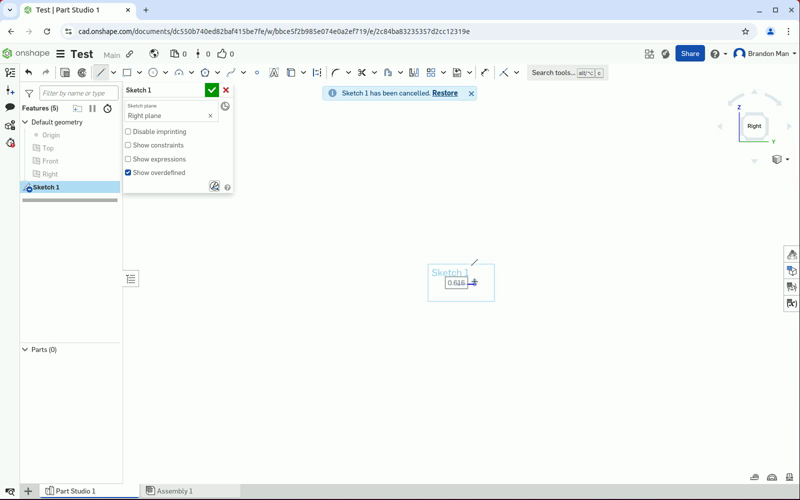
key_down(shift)
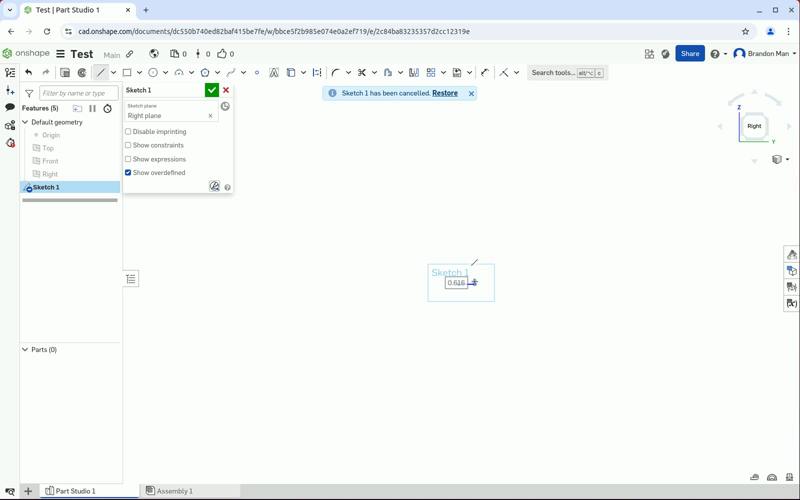
mouse_move(504, 281)
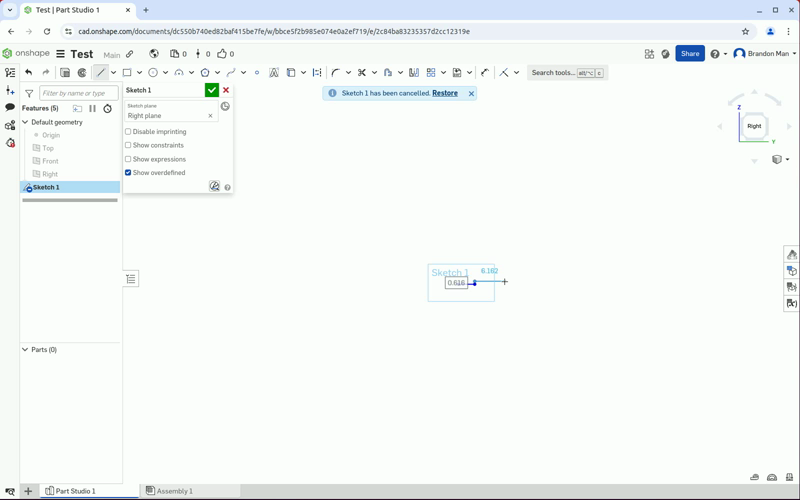
mouse_move(473, 281)
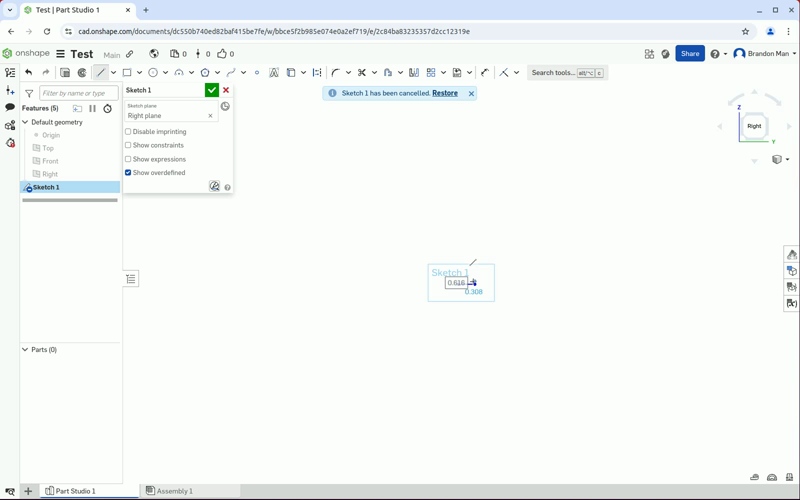
scroll(6)
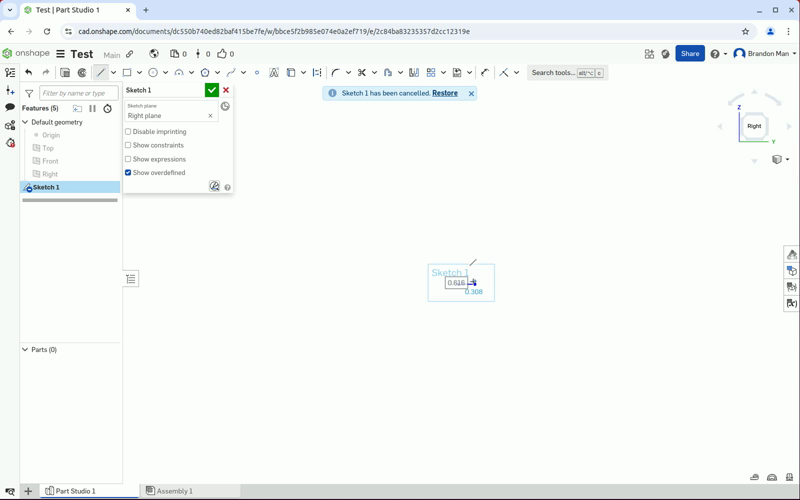
scroll(6)
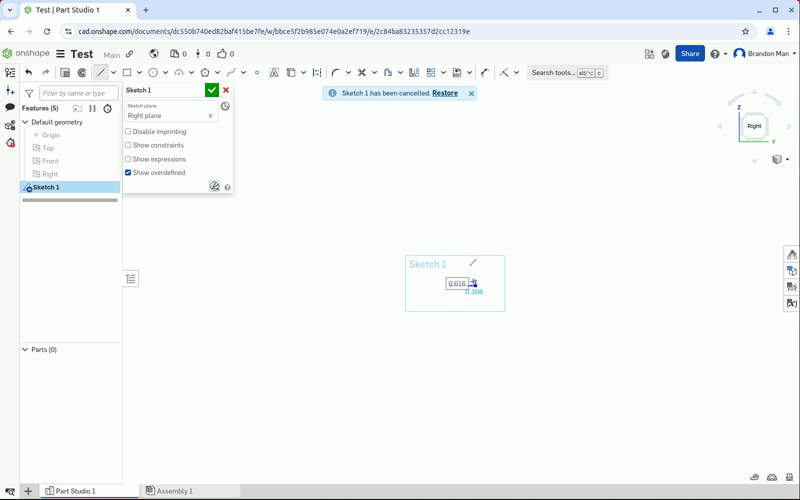
scroll(6)
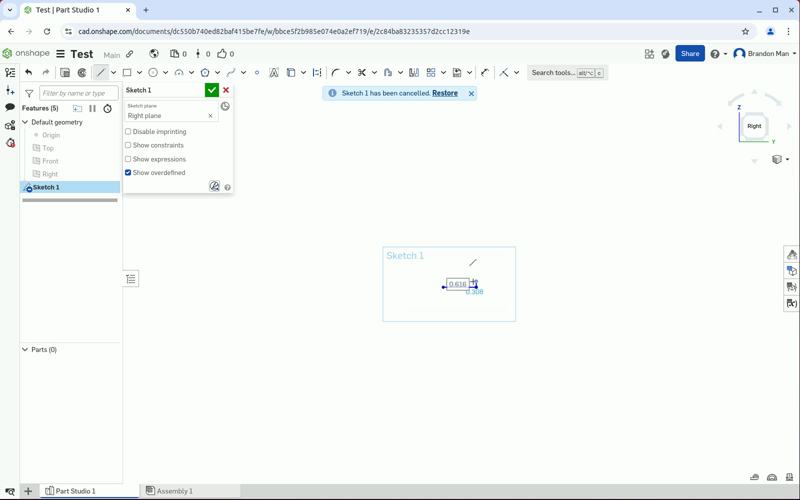
scroll(6)
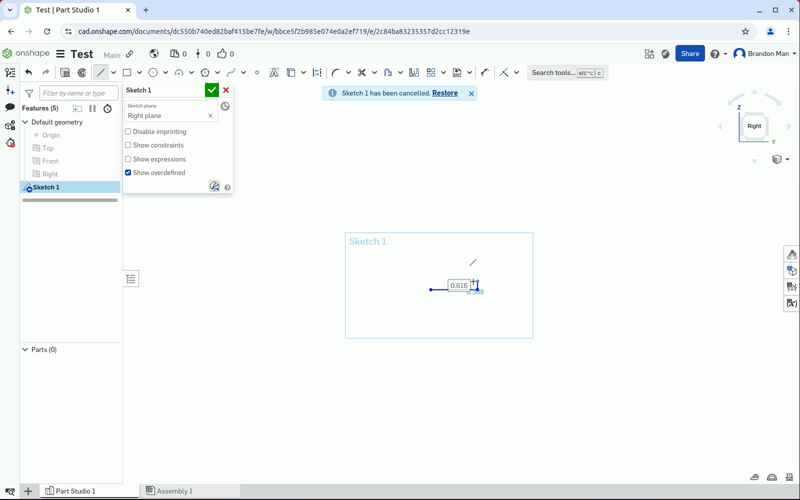
scroll(6)
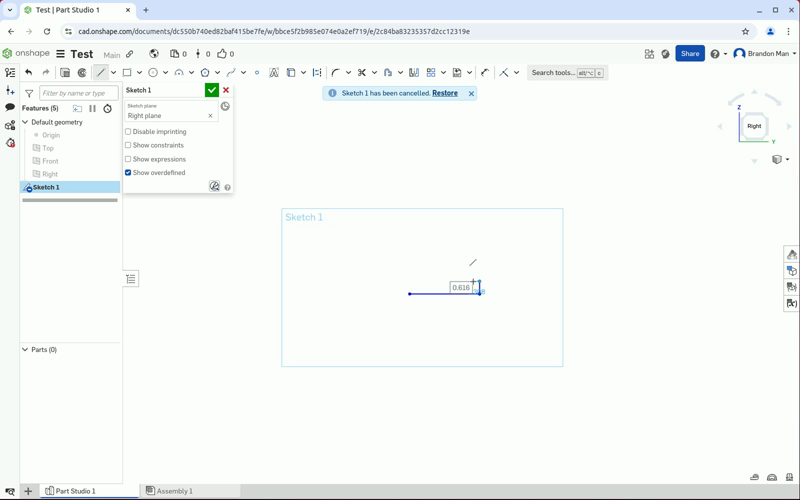
scroll(6)
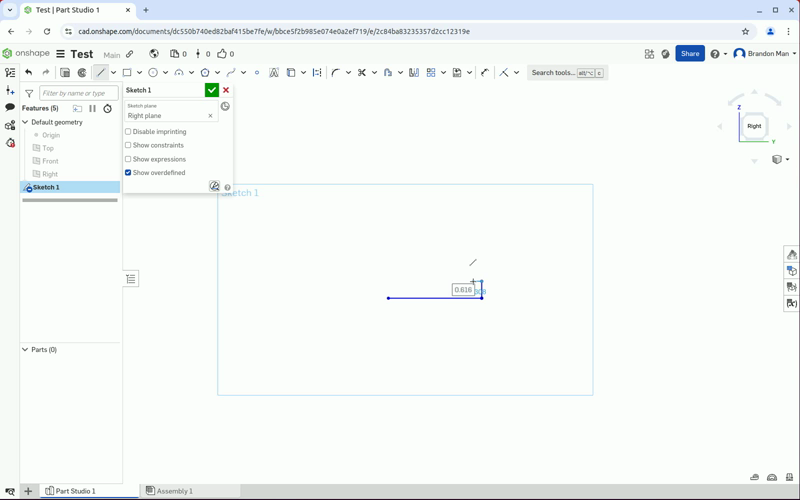
scroll(6)
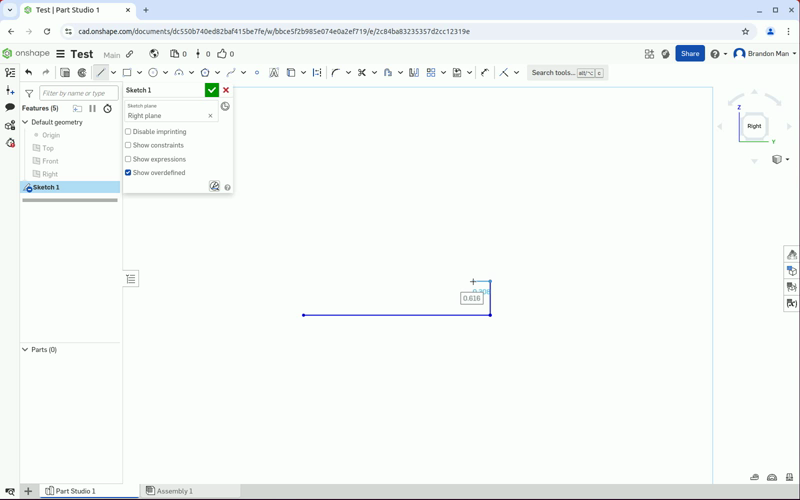
click(473, 281)
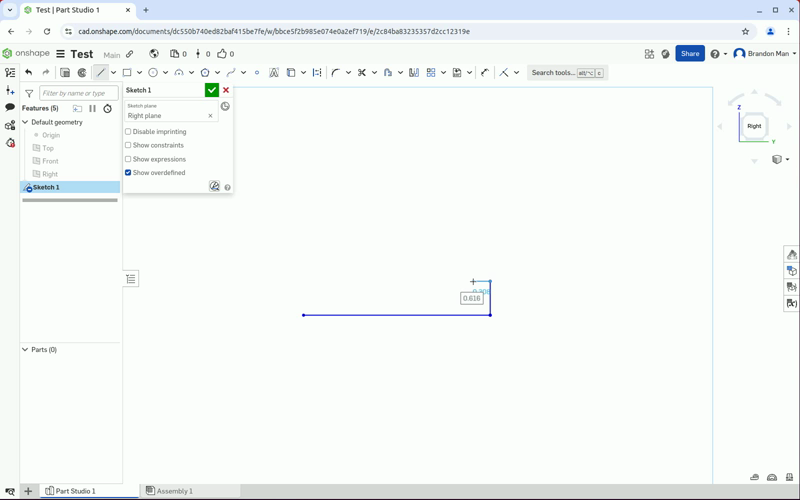
scroll(-6)
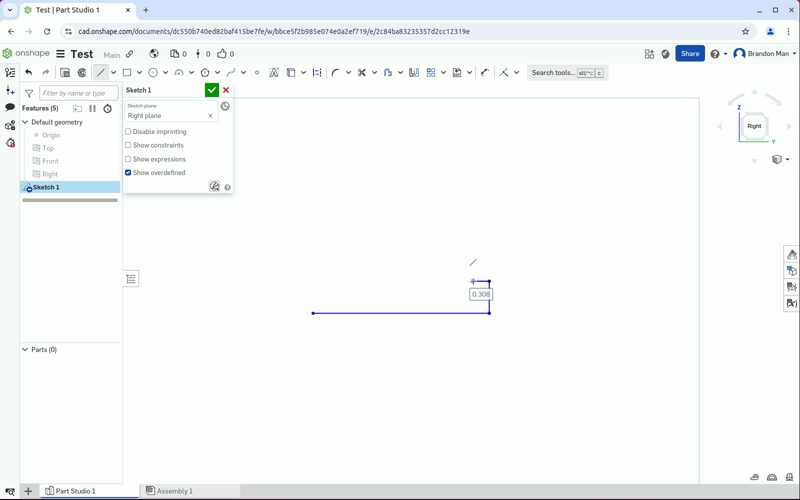
scroll(-6)
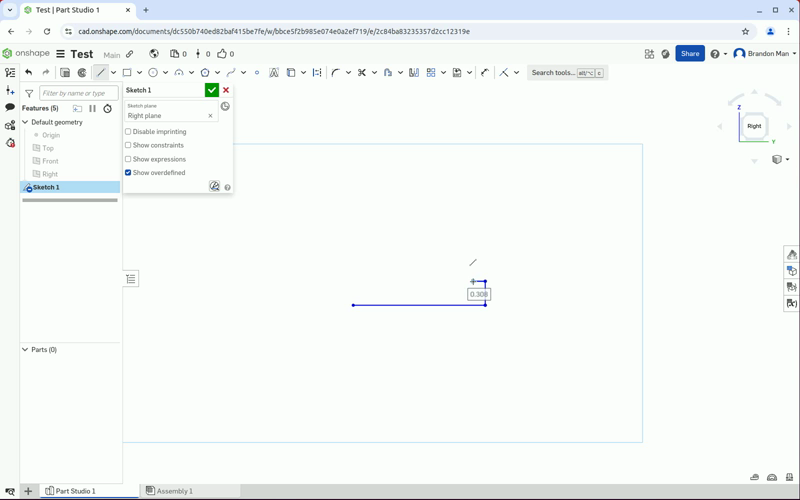
scroll(-6)
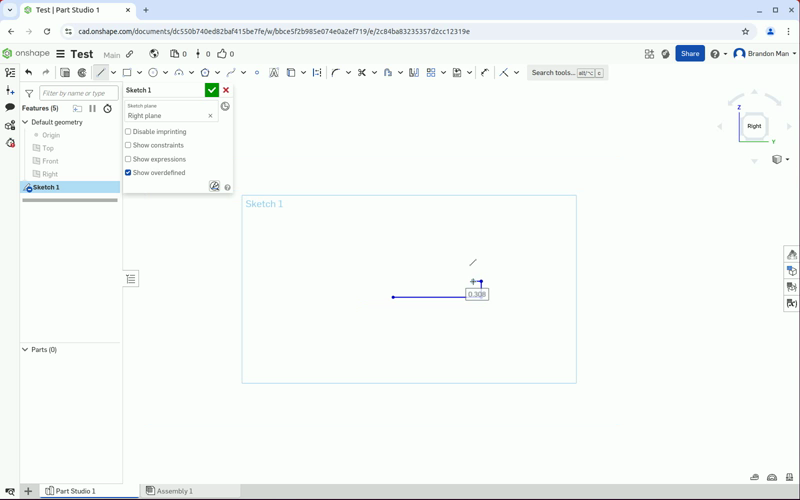
scroll(-6)
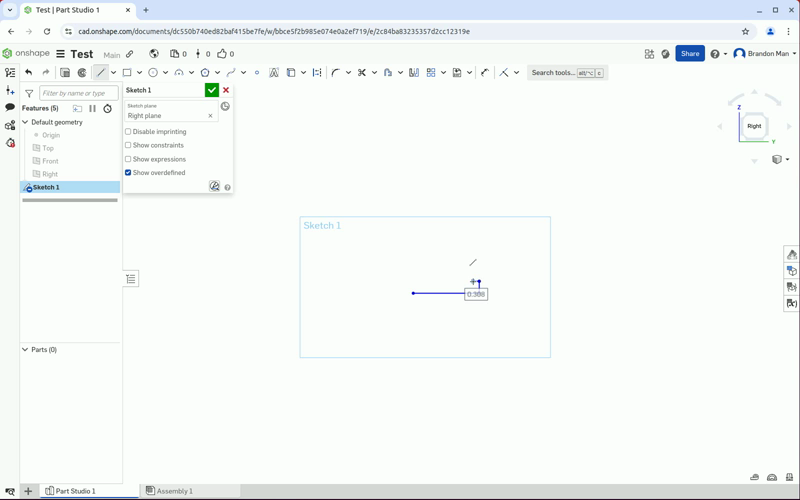
scroll(-6)
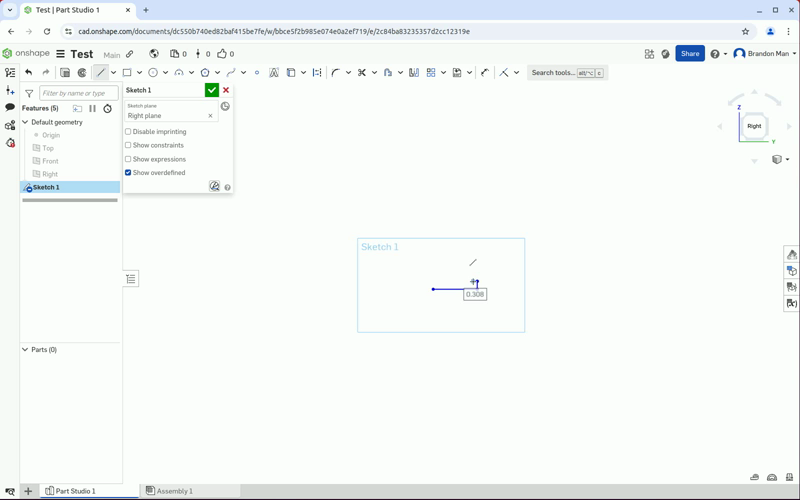
scroll(-6)
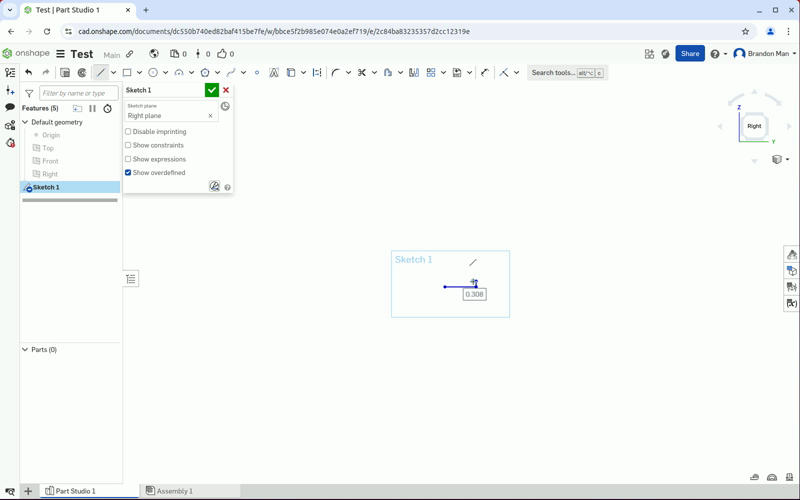
scroll(-6)
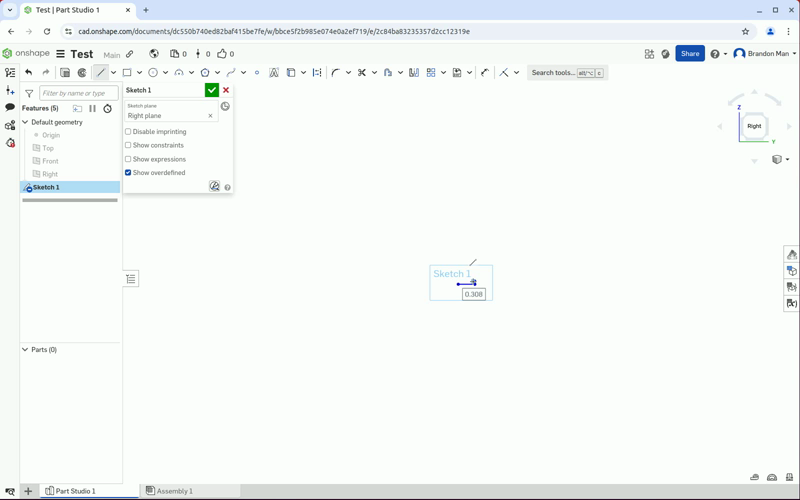
key_up(shift)
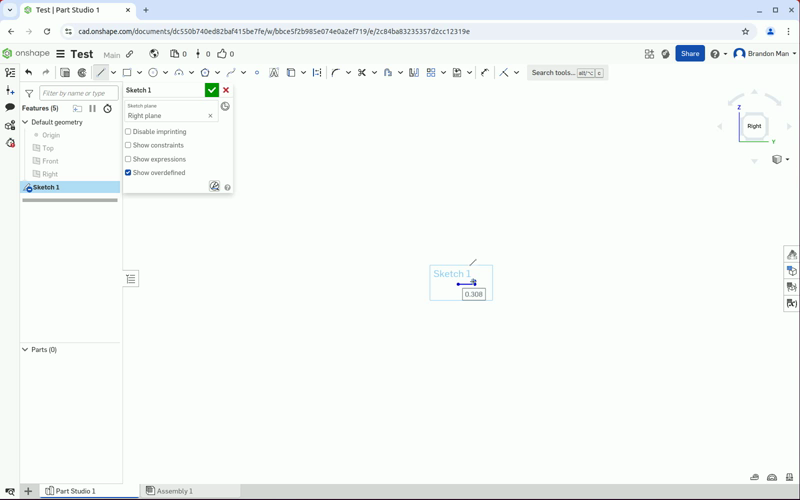
key_down(shift)
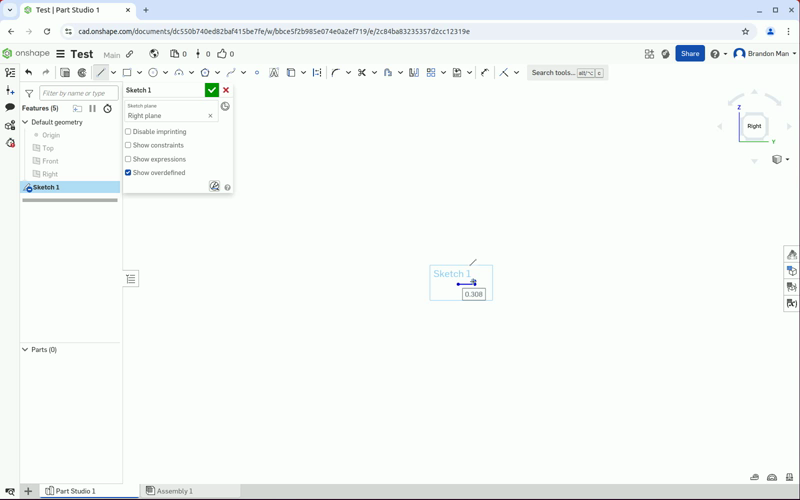
mouse_move(503, 281)
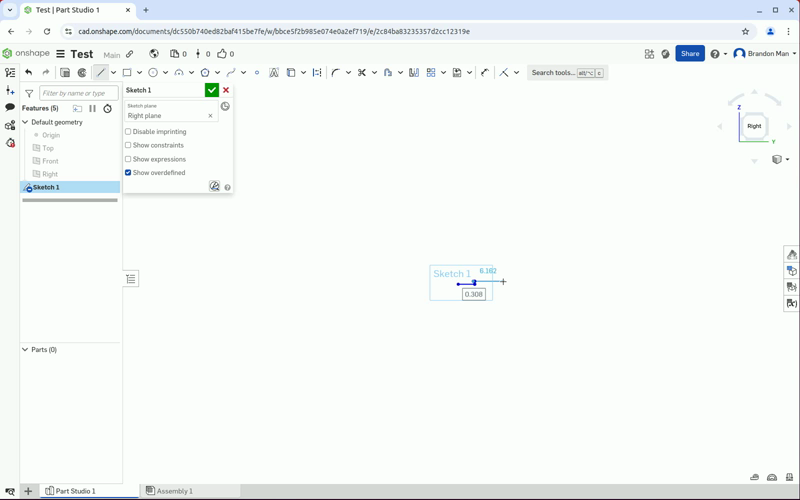
mouse_move(459, 281)
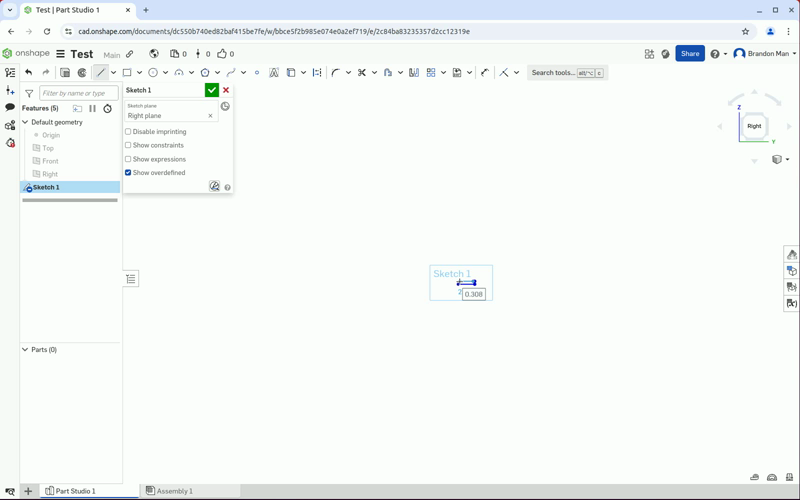
scroll(6)
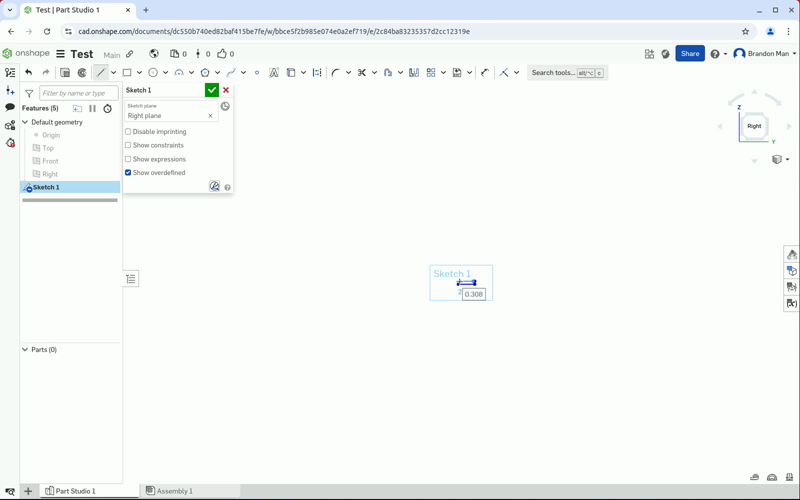
scroll(6)
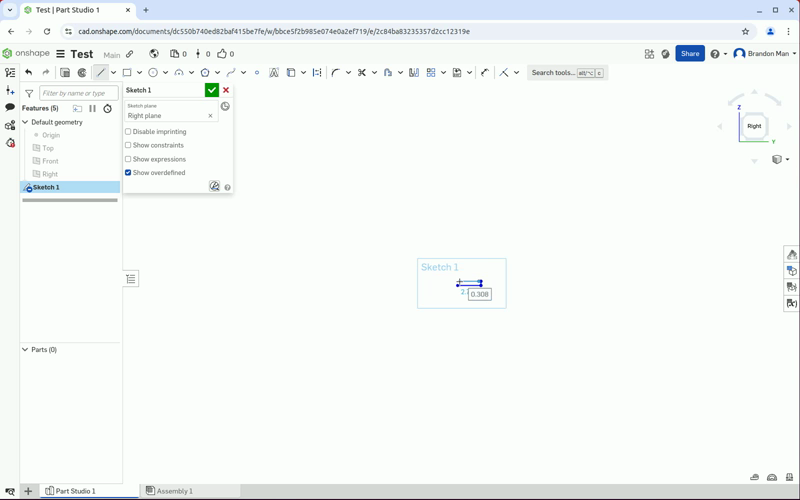
scroll(6)
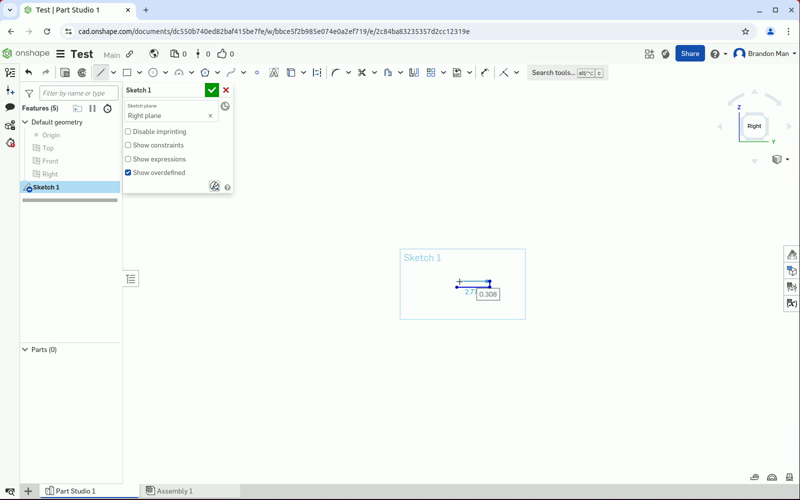
scroll(6)
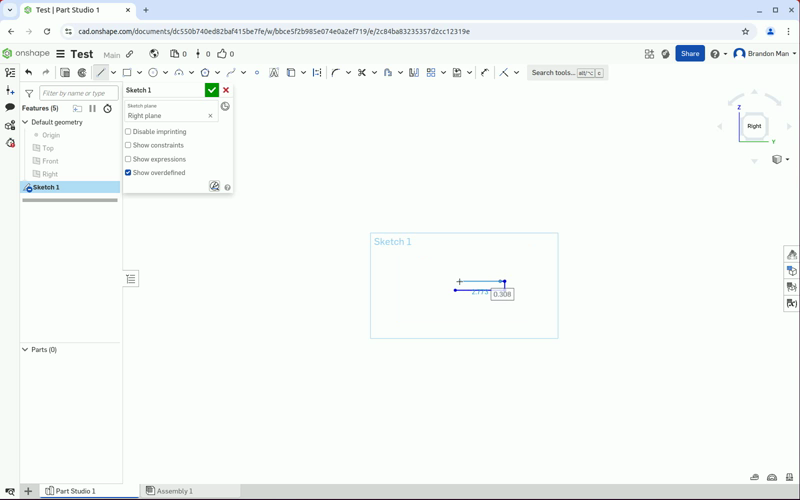
scroll(6)
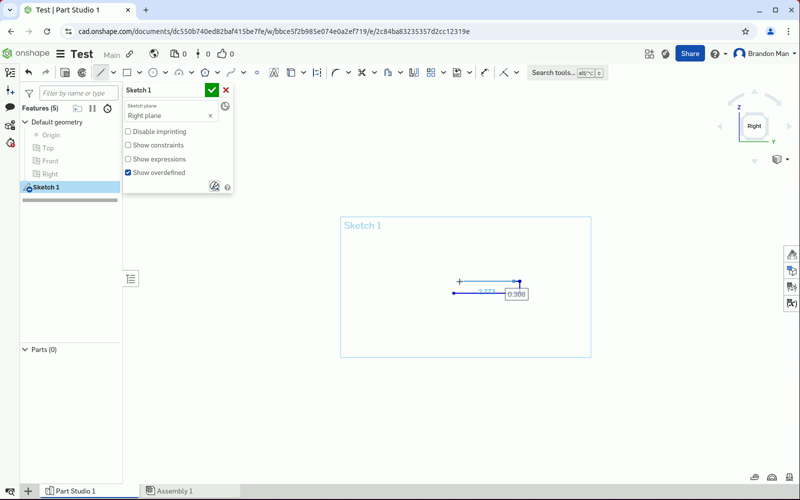
scroll(6)
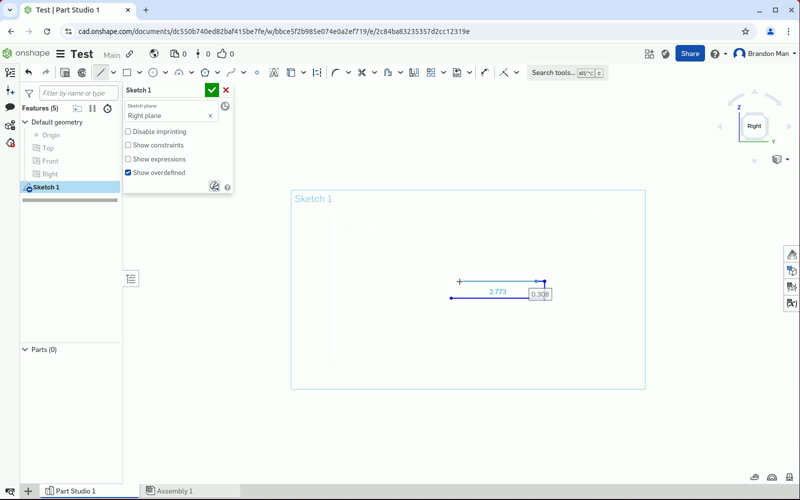
scroll(6)
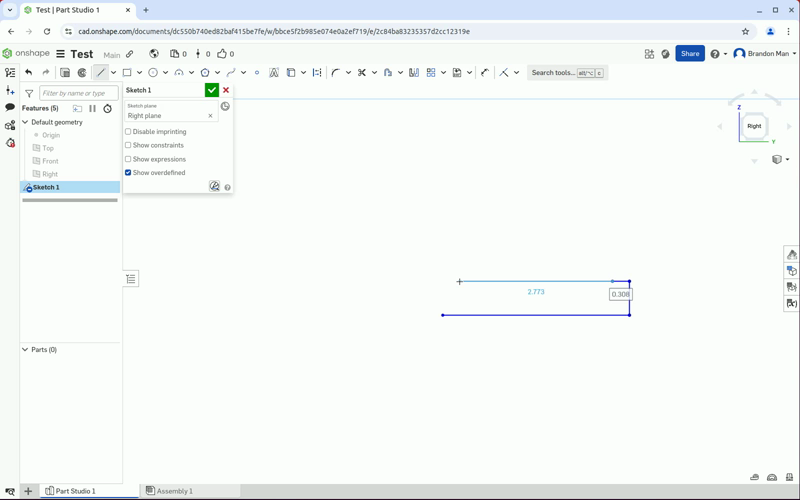
click(459, 281)
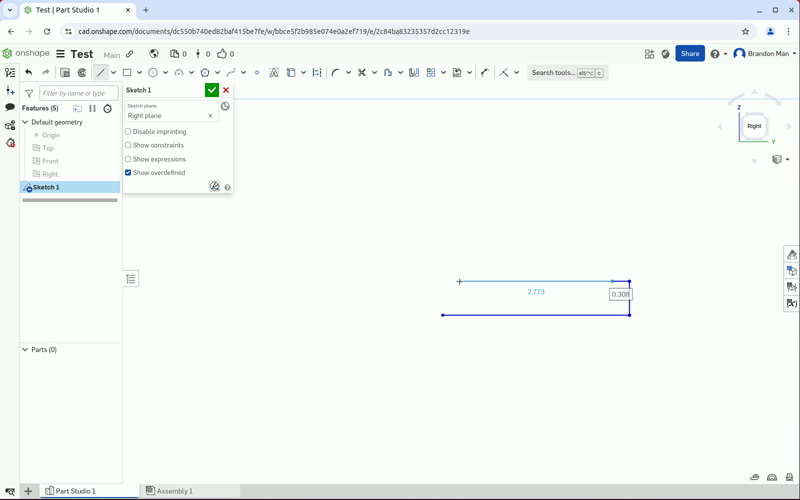
scroll(-6)
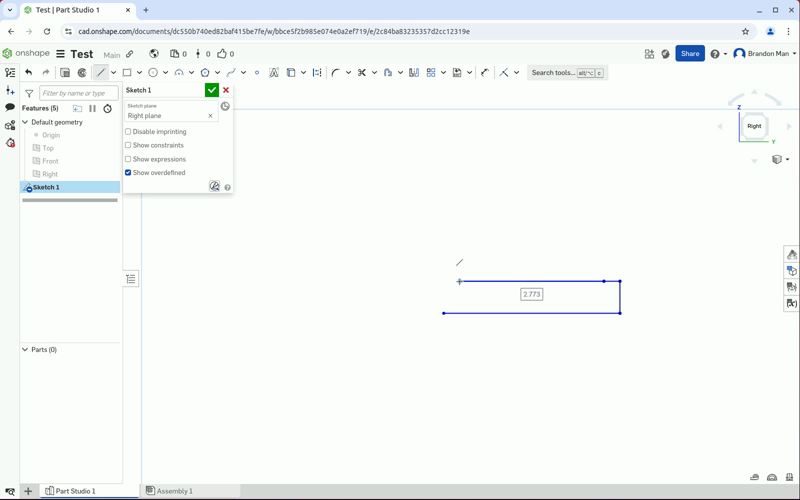
scroll(-6)
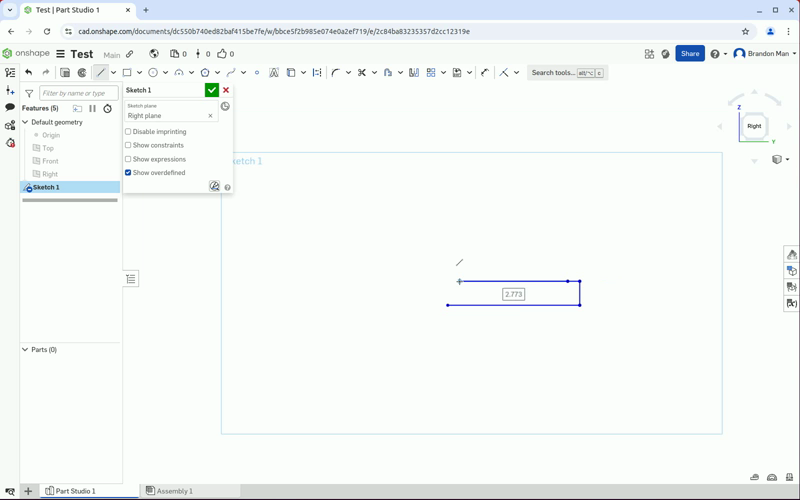
scroll(-6)
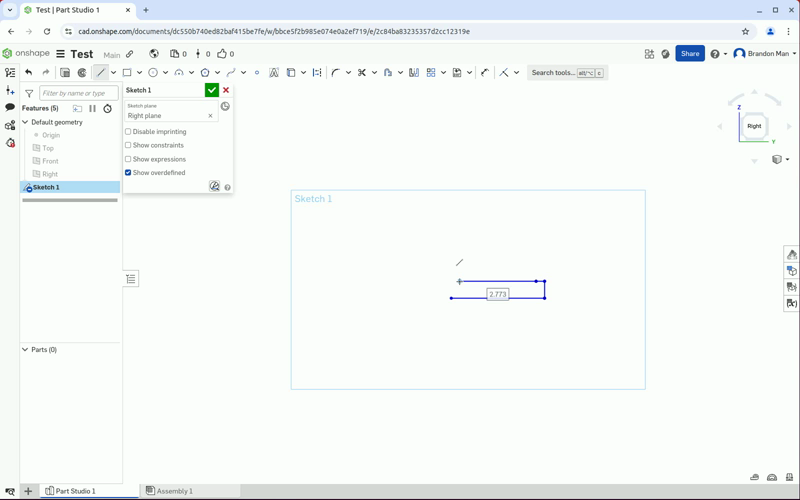
scroll(-6)
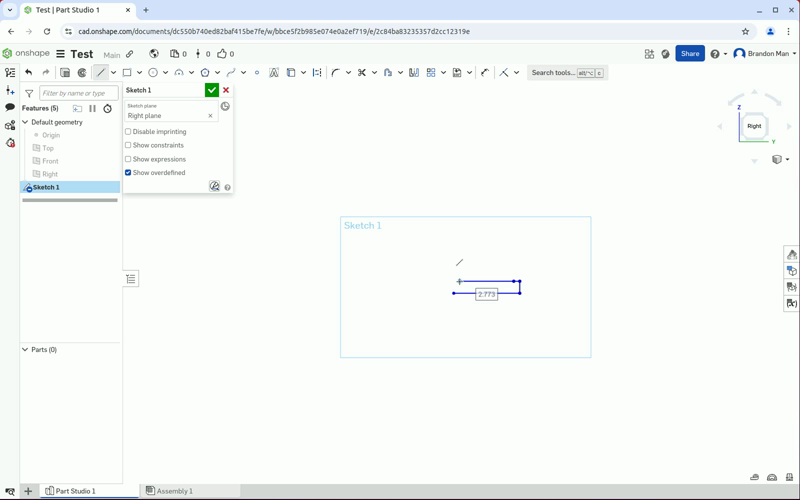
scroll(-6)
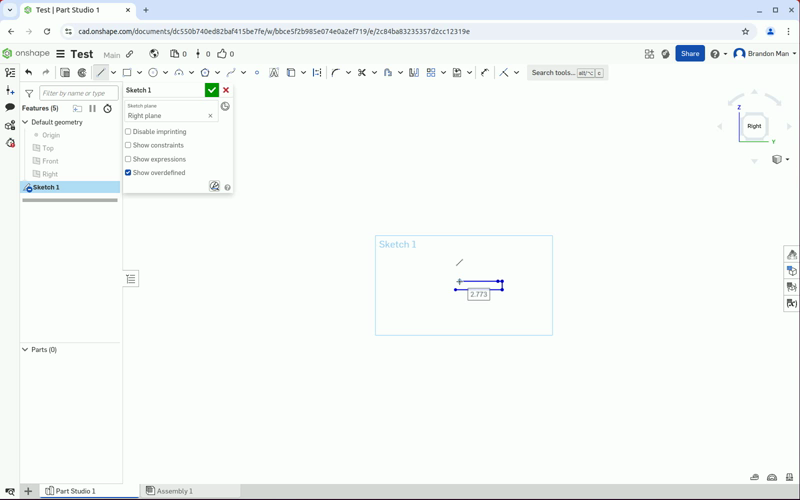
scroll(-6)
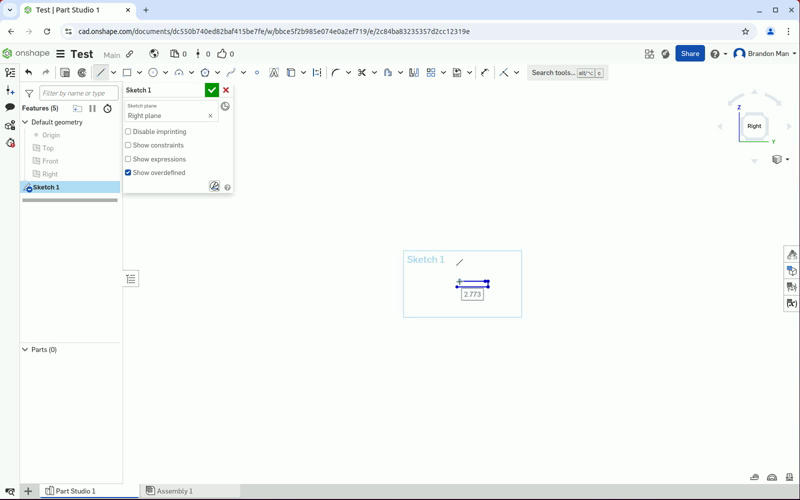
scroll(-6)
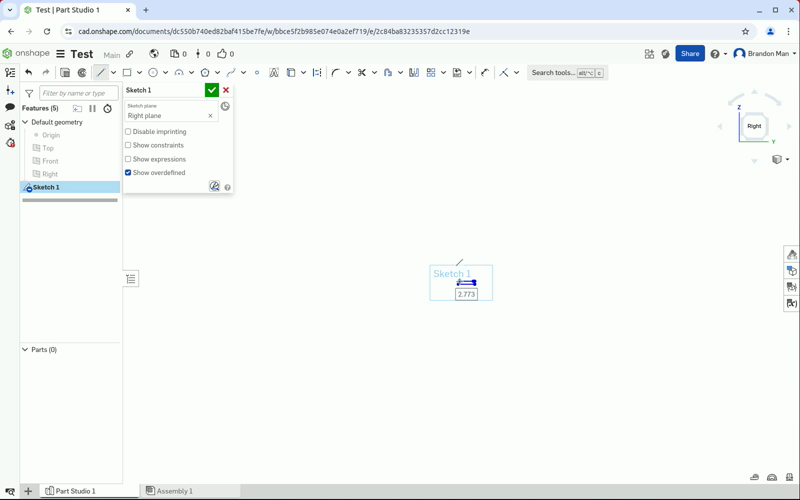
key_up(shift)
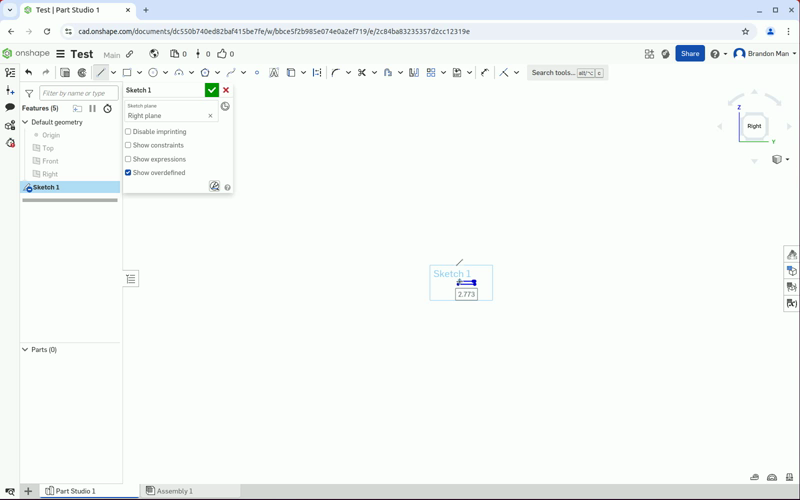
key_down(shift)
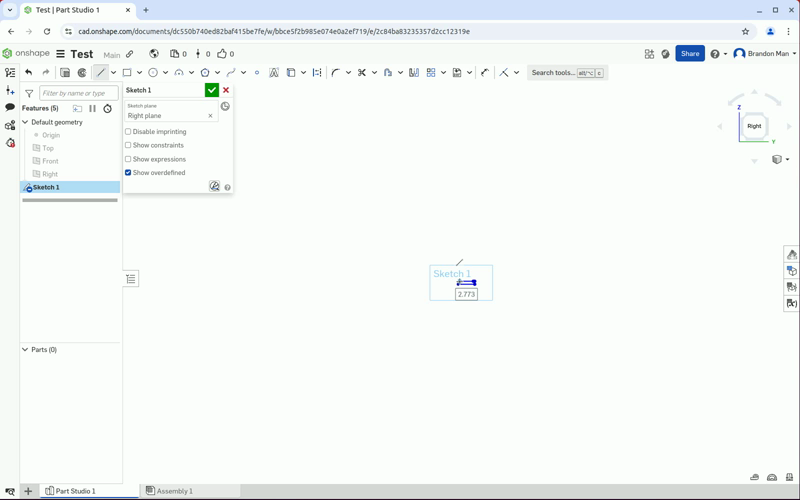
mouse_move(489, 281)
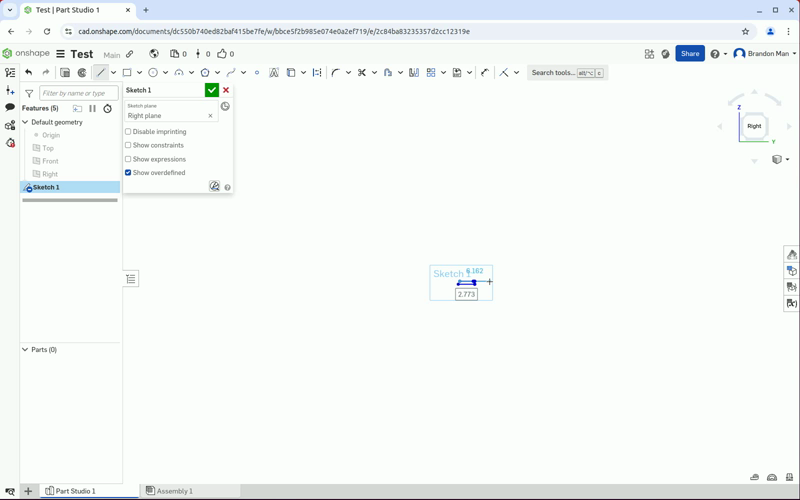
mouse_move(458, 281)
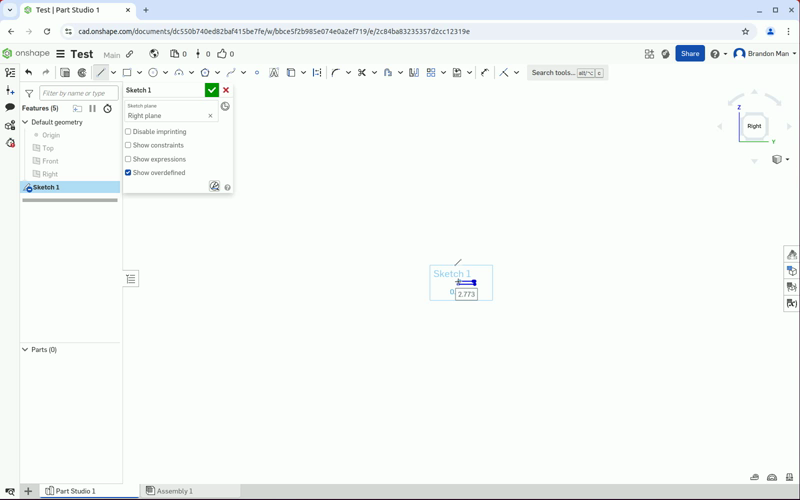
scroll(6)
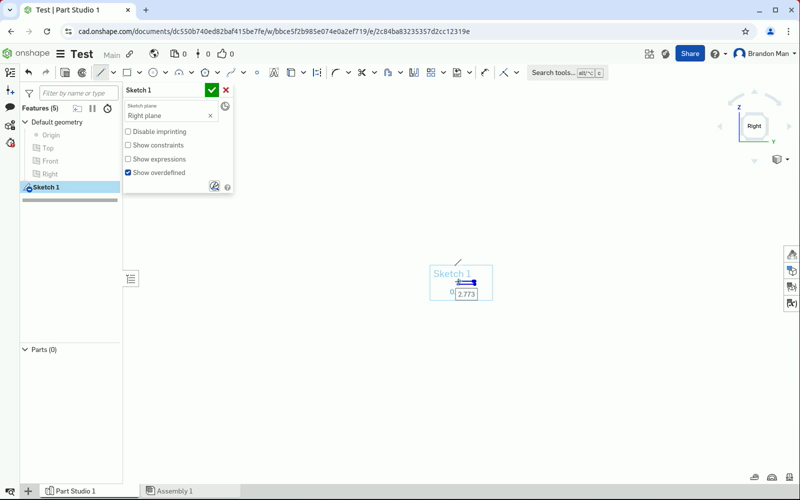
scroll(6)
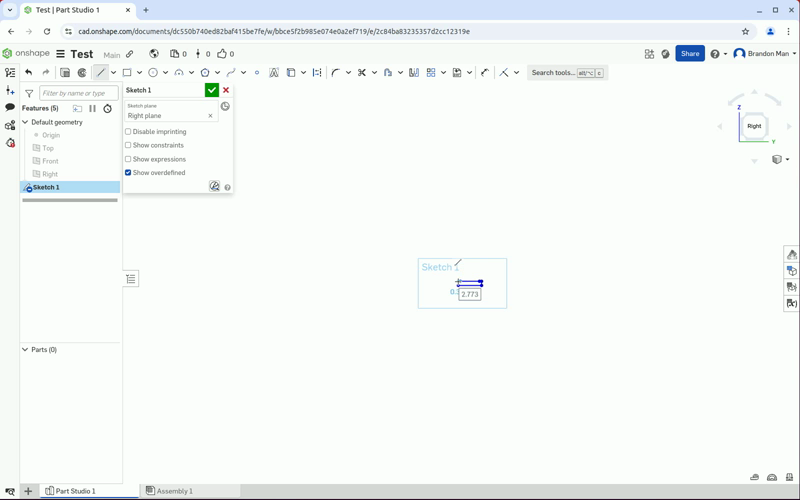
scroll(6)
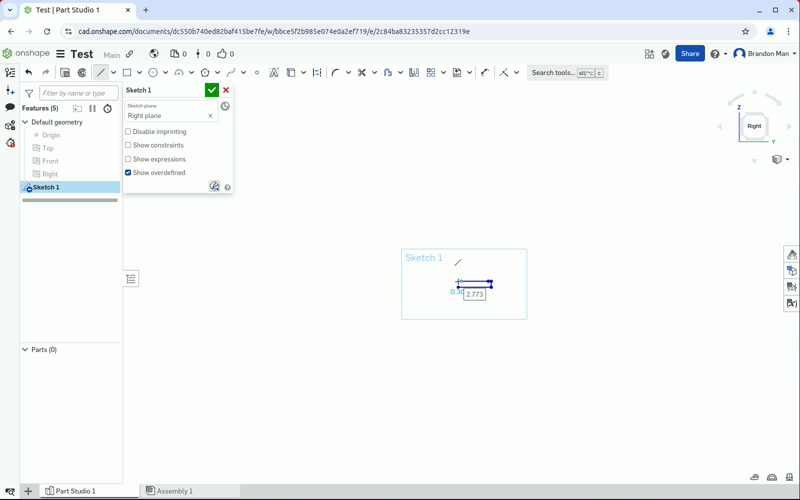
scroll(6)
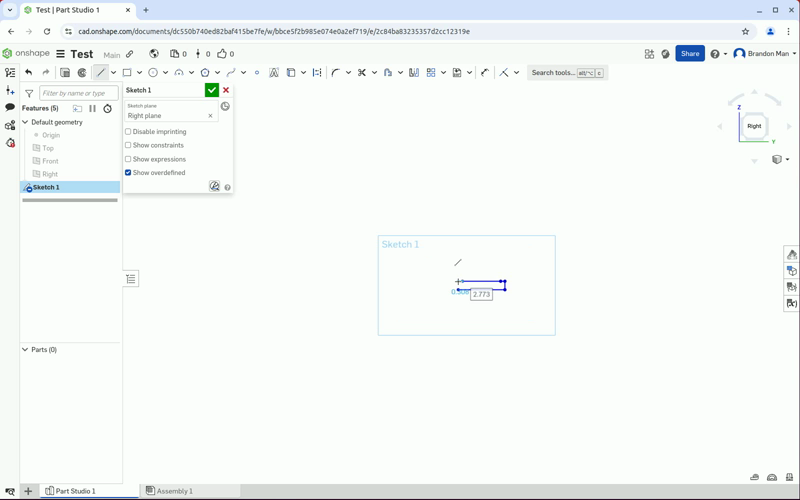
scroll(6)
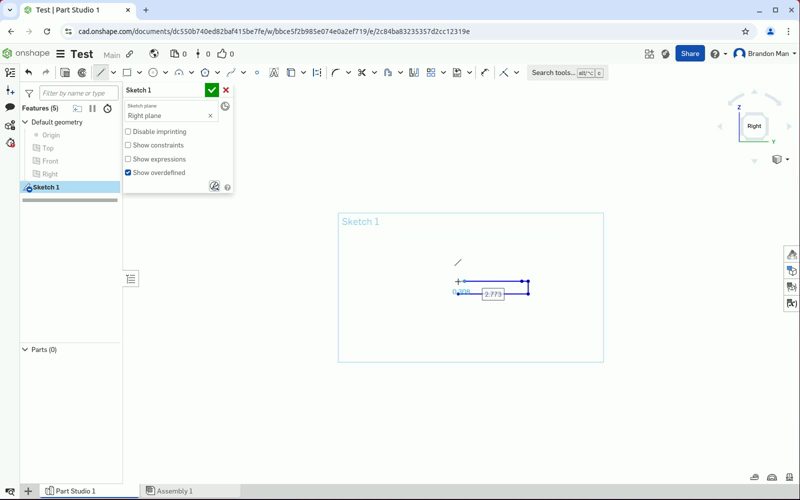
scroll(6)
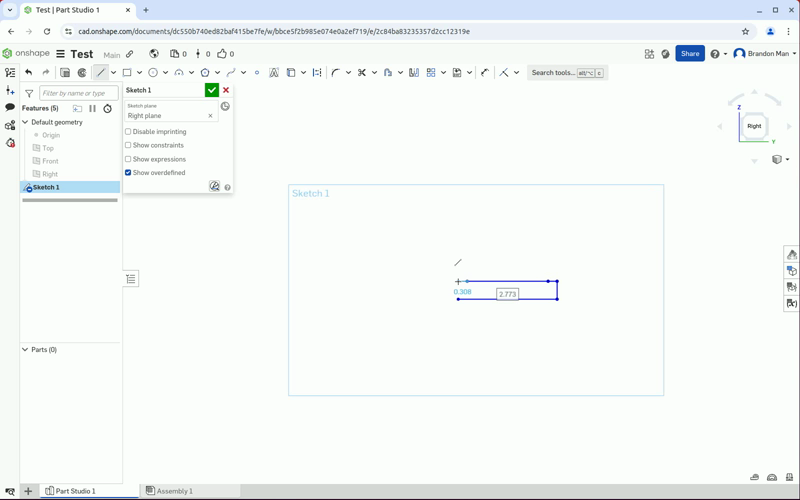
scroll(6)
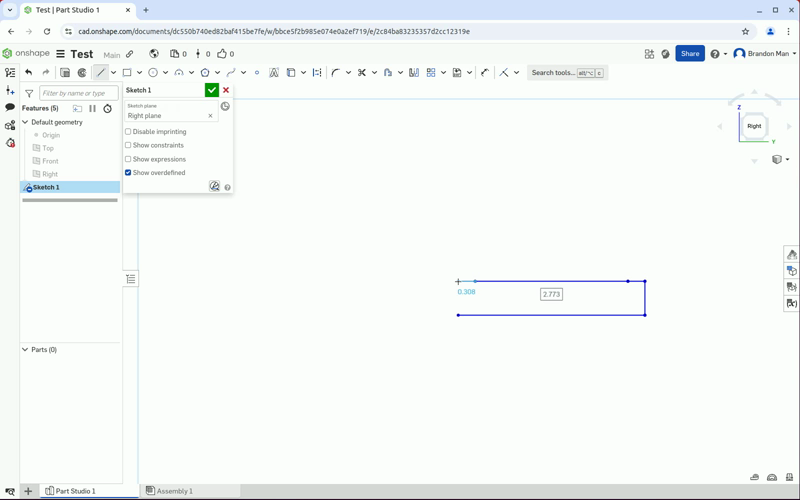
click(458, 281)
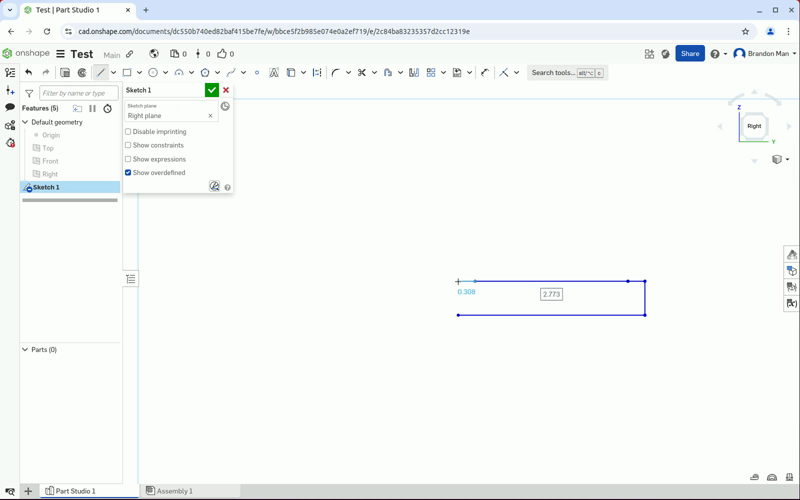
scroll(-6)
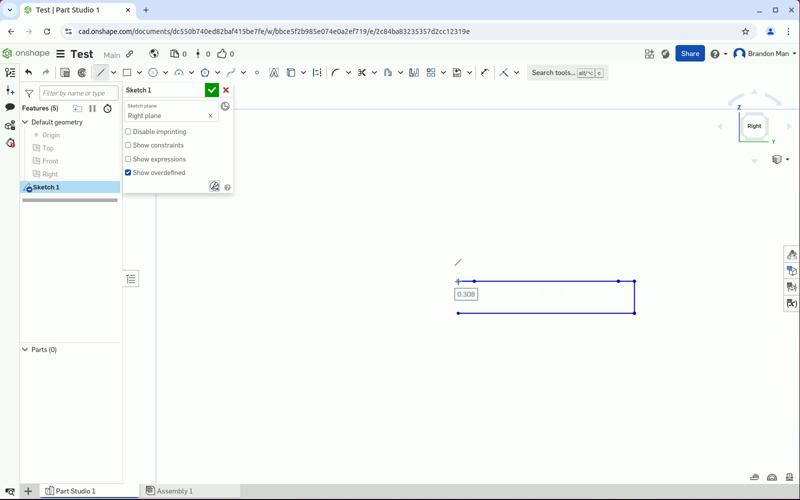
scroll(-6)
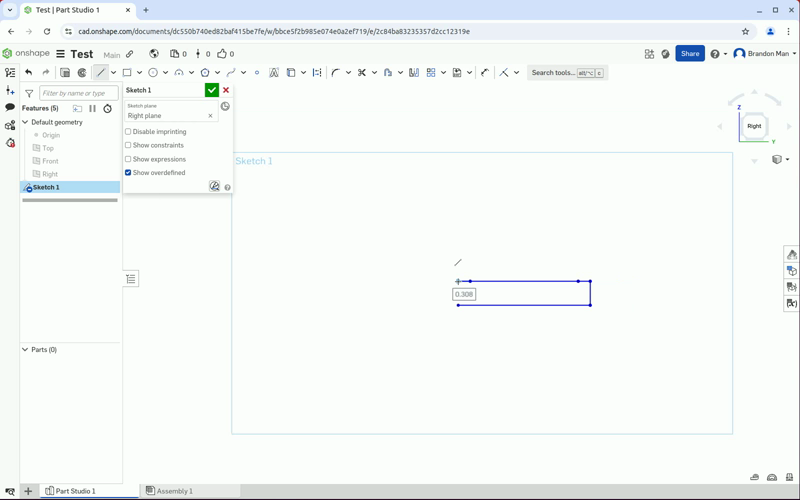
scroll(-6)
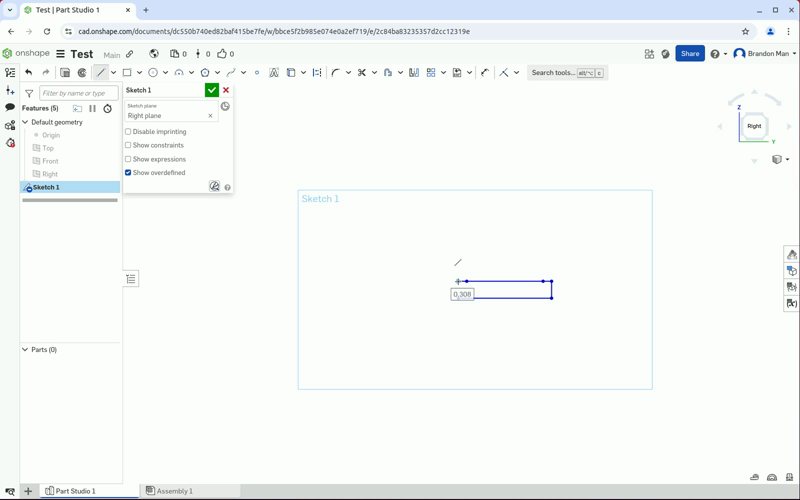
scroll(-6)
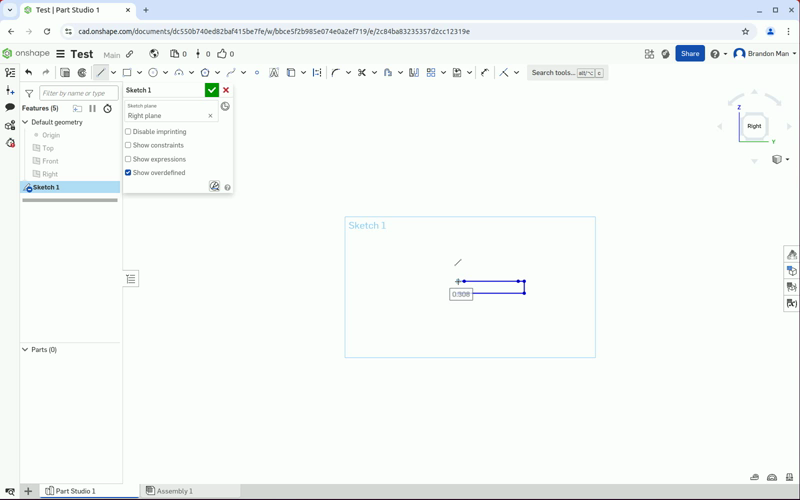
scroll(-6)
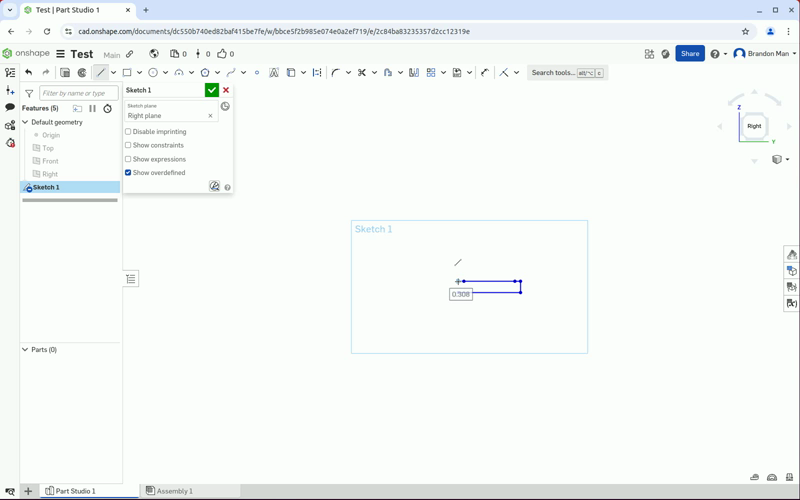
scroll(-6)
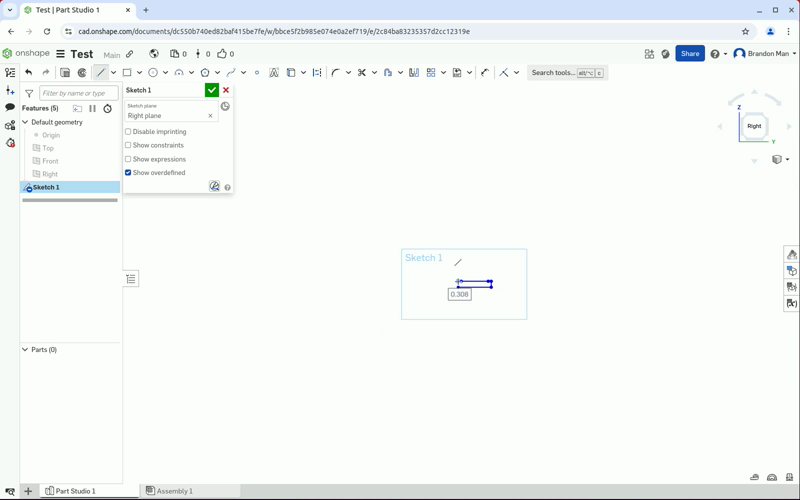
scroll(-6)
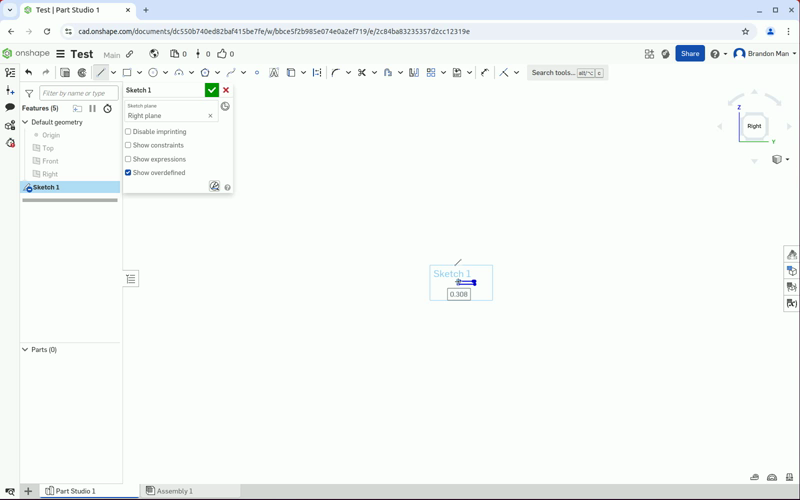
key_up(shift)
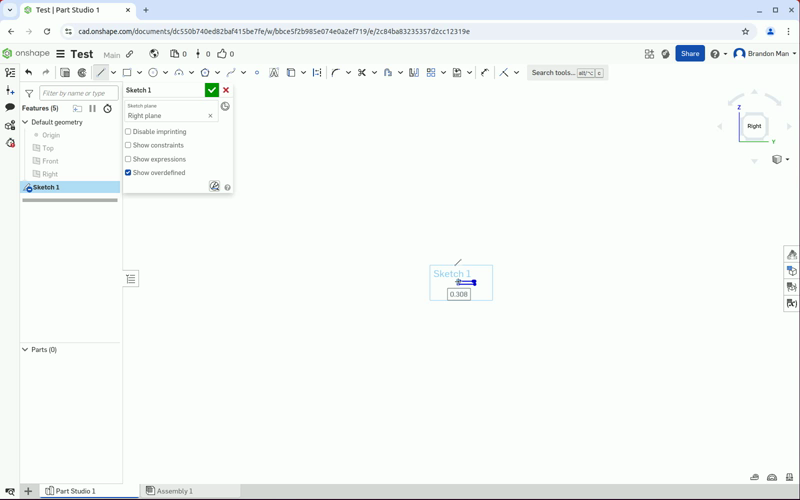
mouse_move(488, 281)
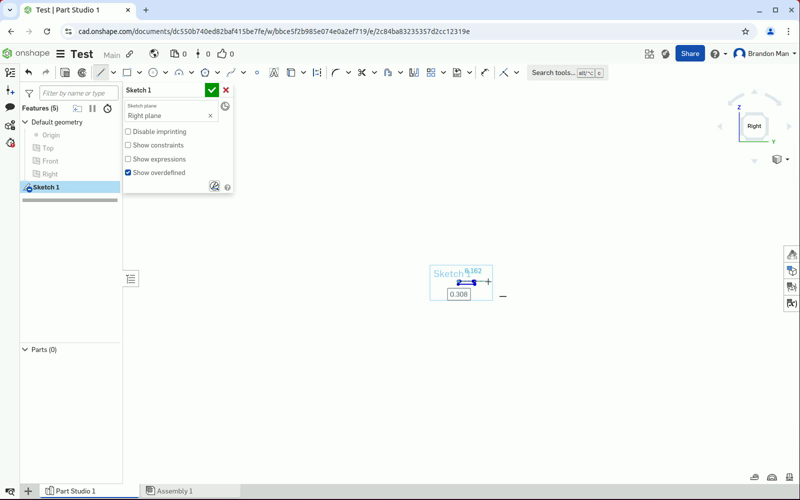
key_down(shift)
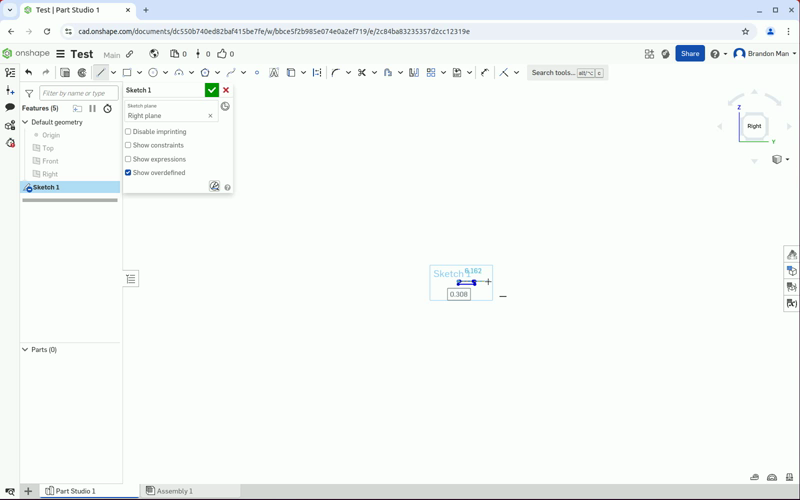
mouse_move(458, 284)
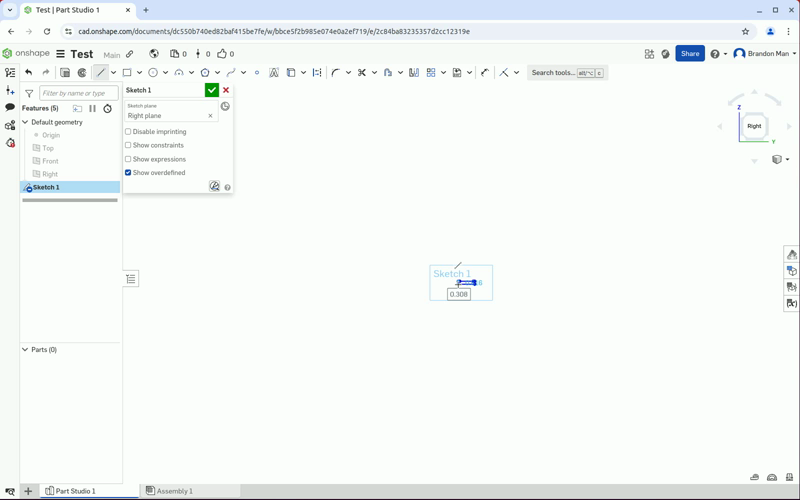
scroll(6)
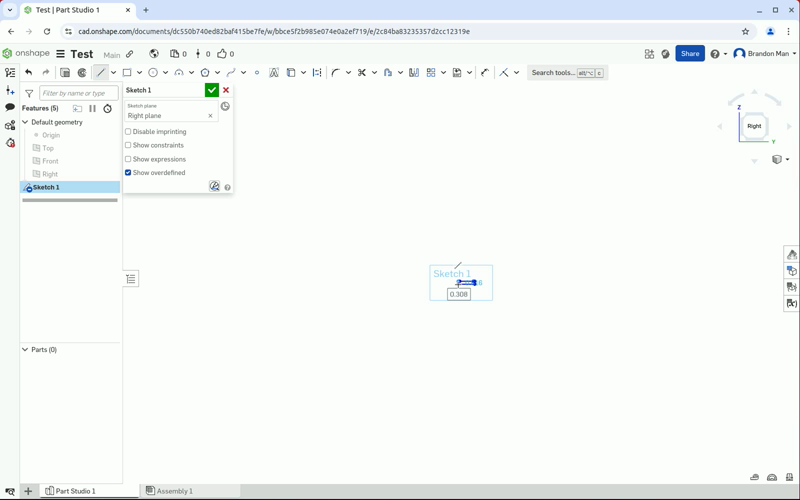
scroll(6)
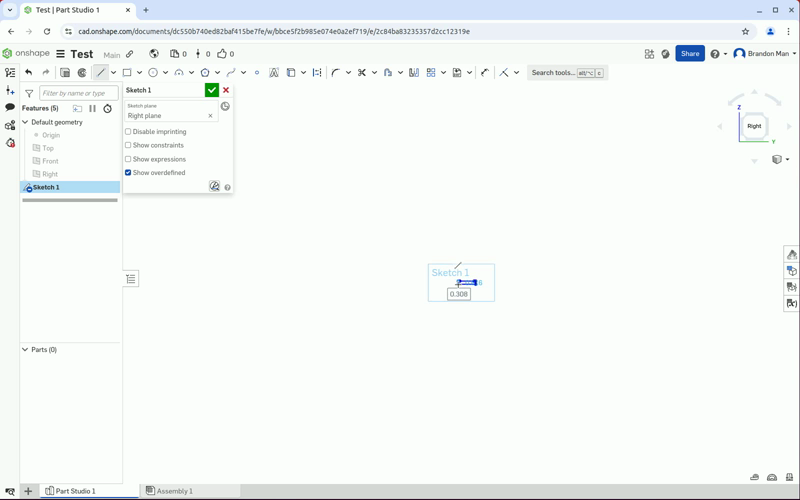
scroll(6)
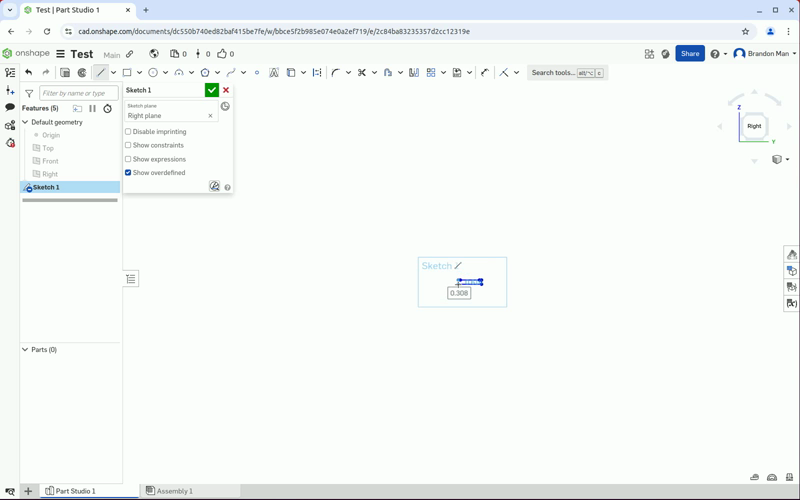
scroll(6)
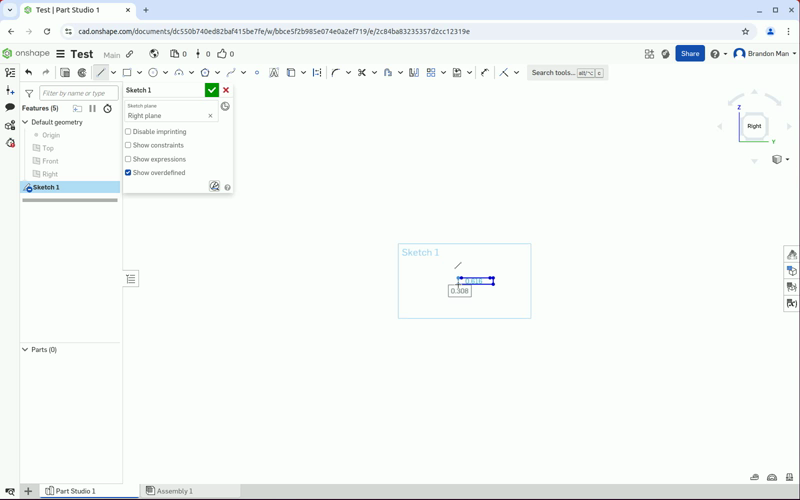
scroll(6)
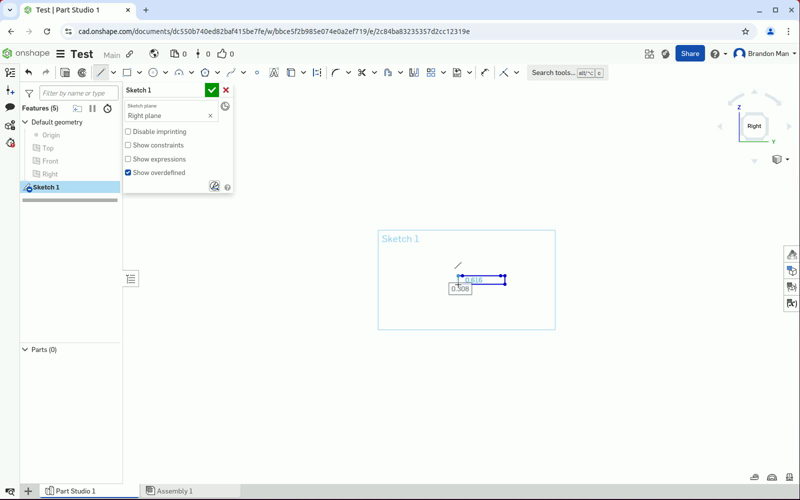
scroll(6)
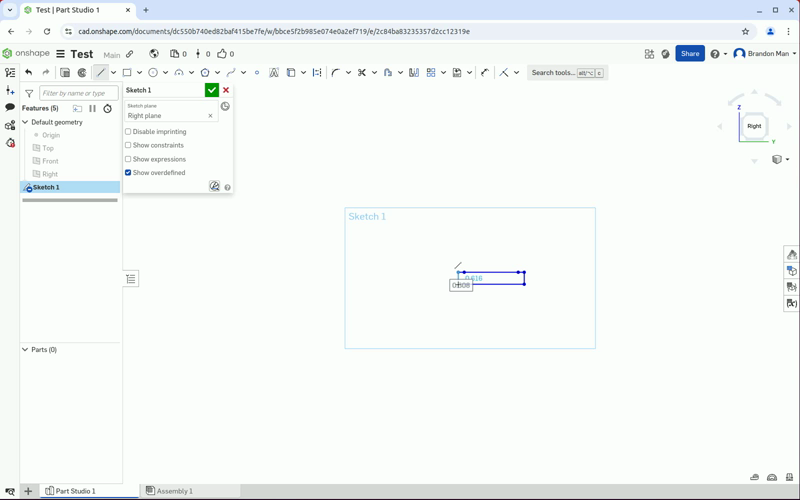
scroll(6)
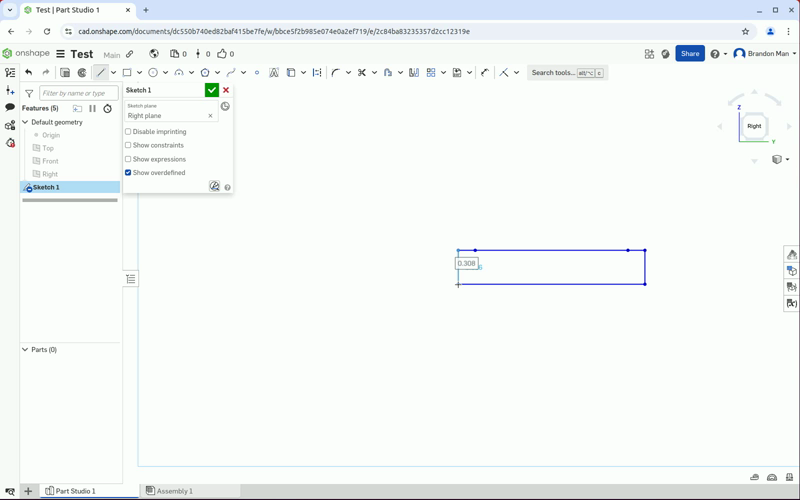
key_up(shift)
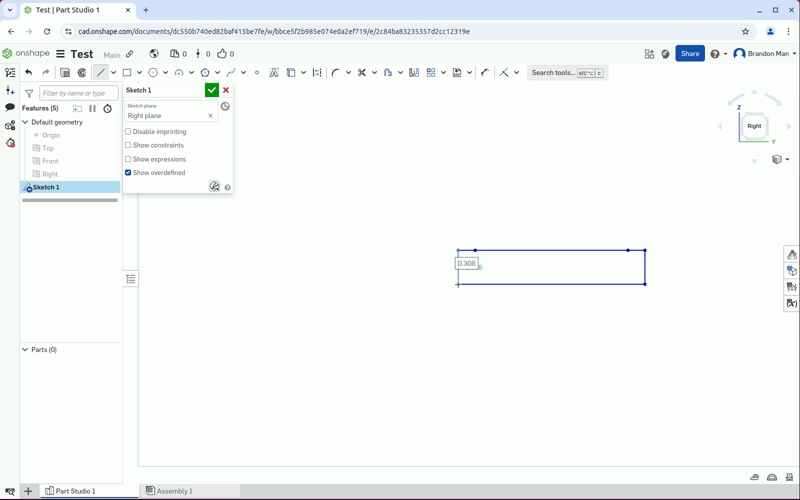
click(458, 284)
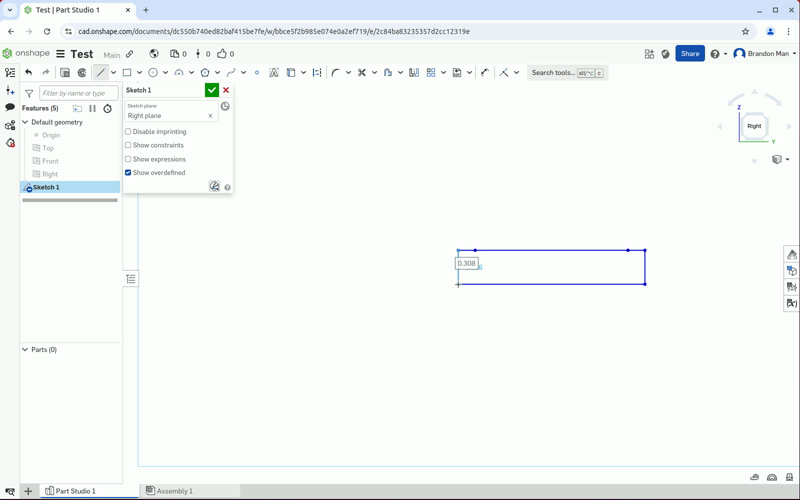
scroll(-6)
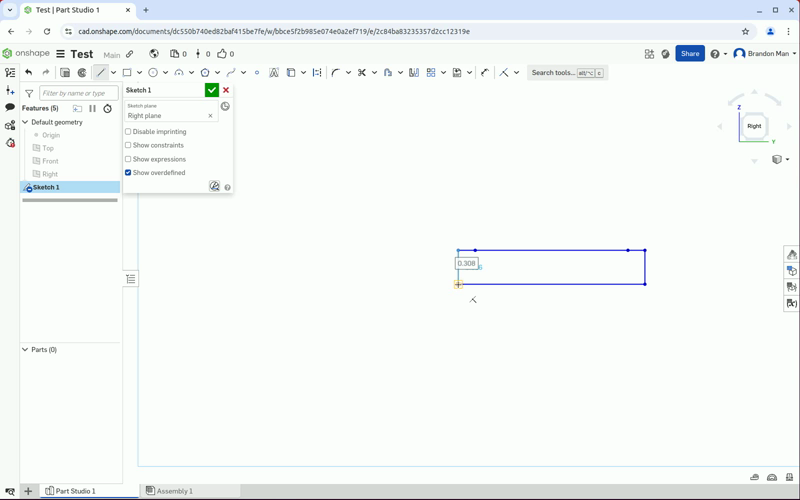
scroll(-6)
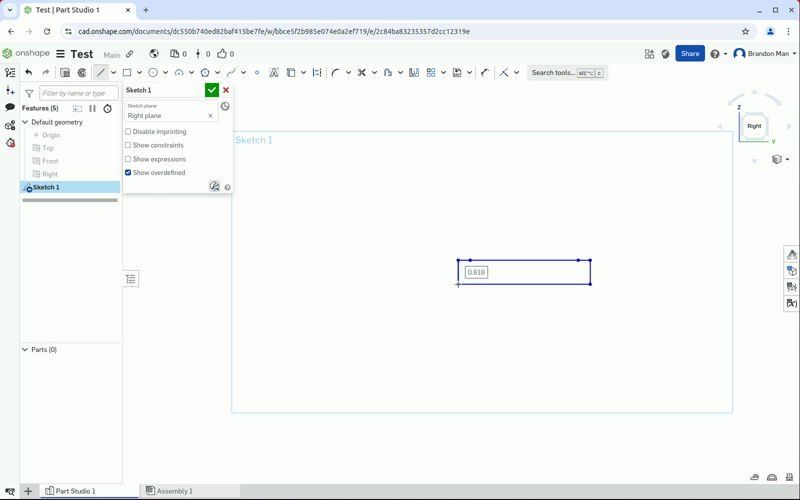
scroll(-6)
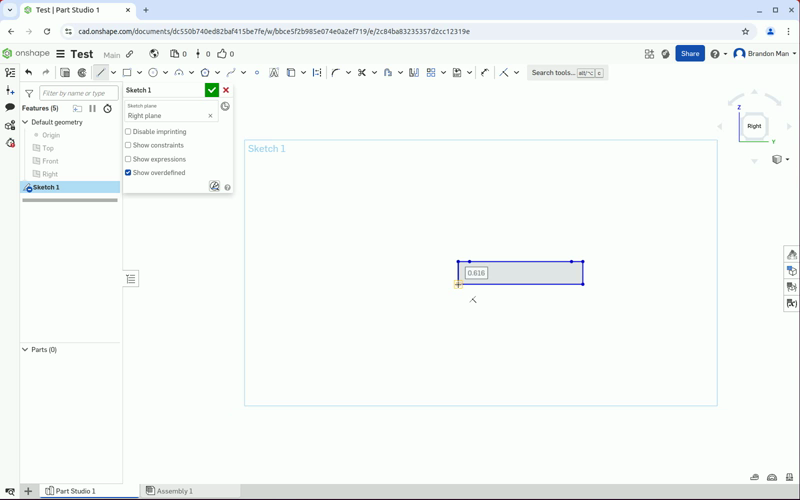
scroll(-6)
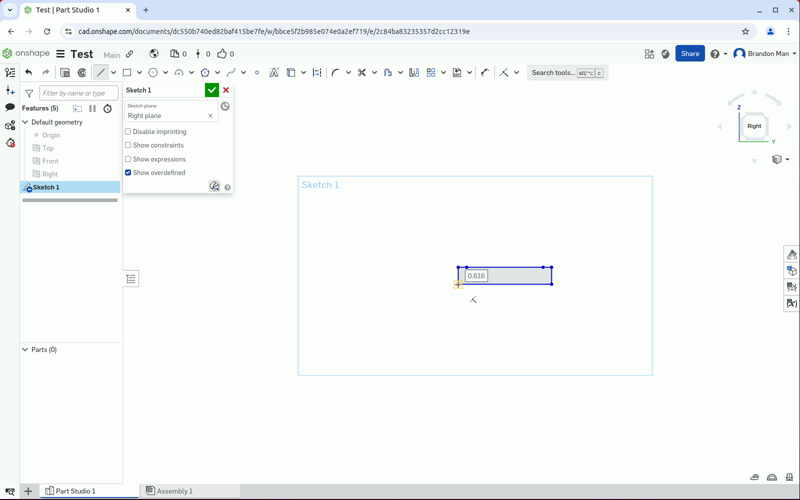
scroll(-6)
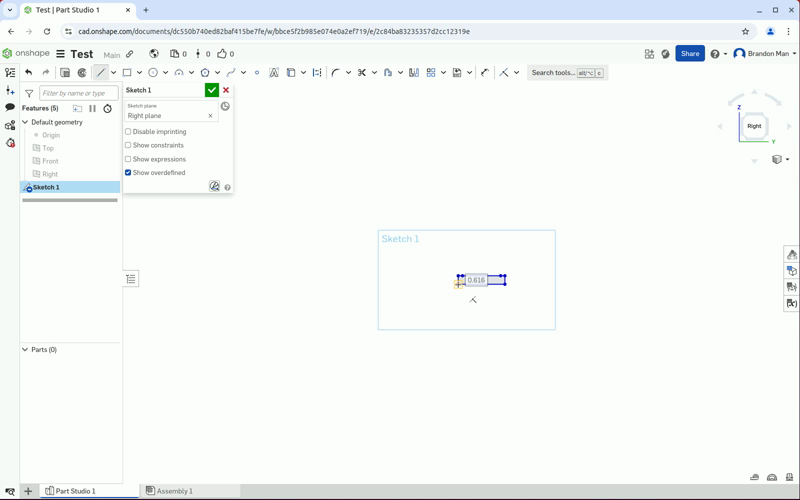
scroll(-6)
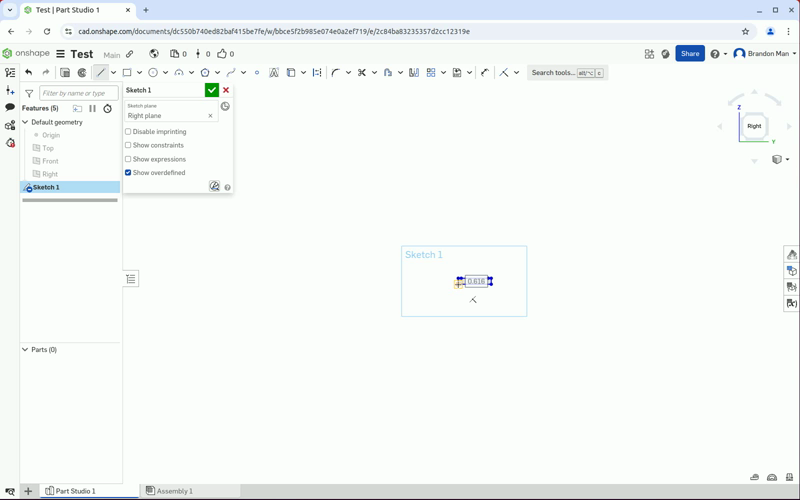
scroll(-6)
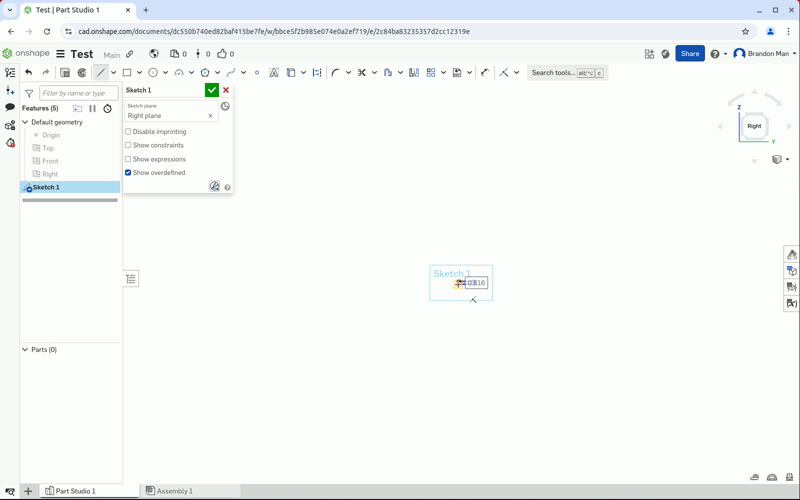
key(esc)
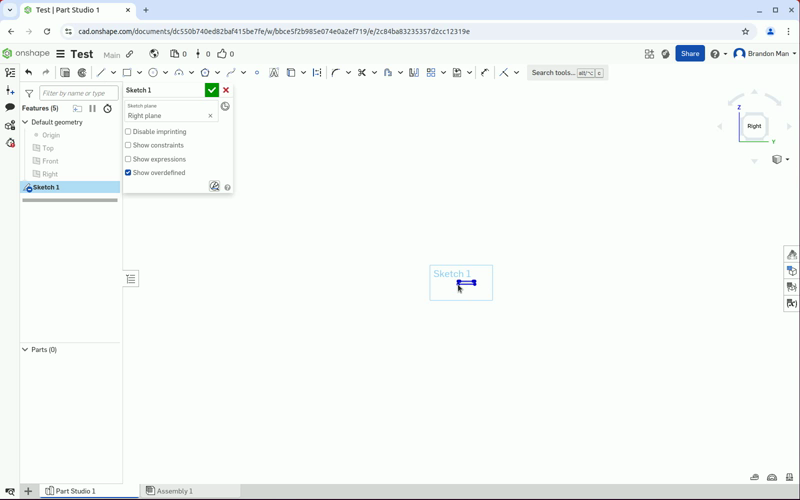
mouse_move(466, 283)
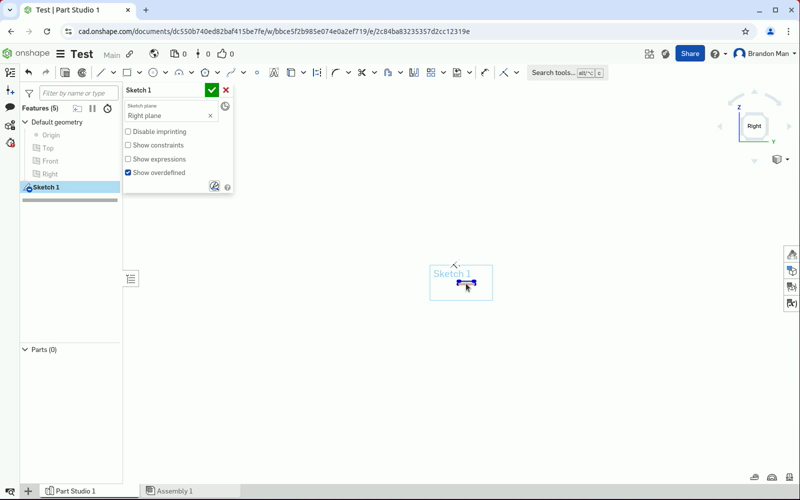
scroll(6)
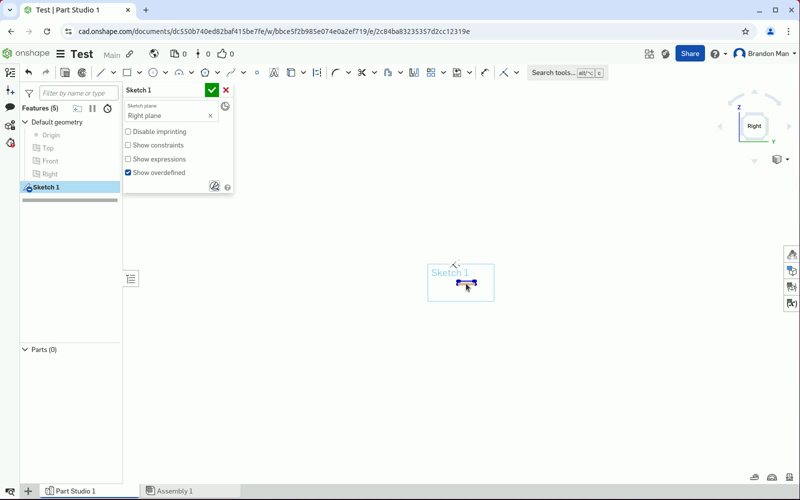
scroll(6)
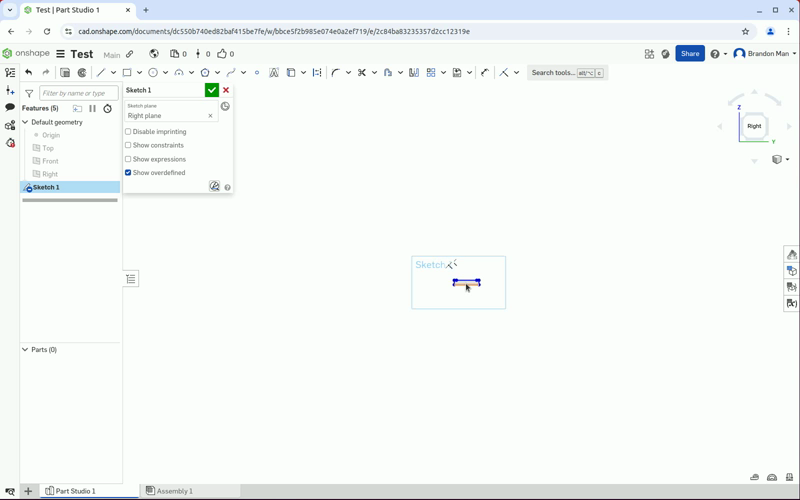
scroll(6)
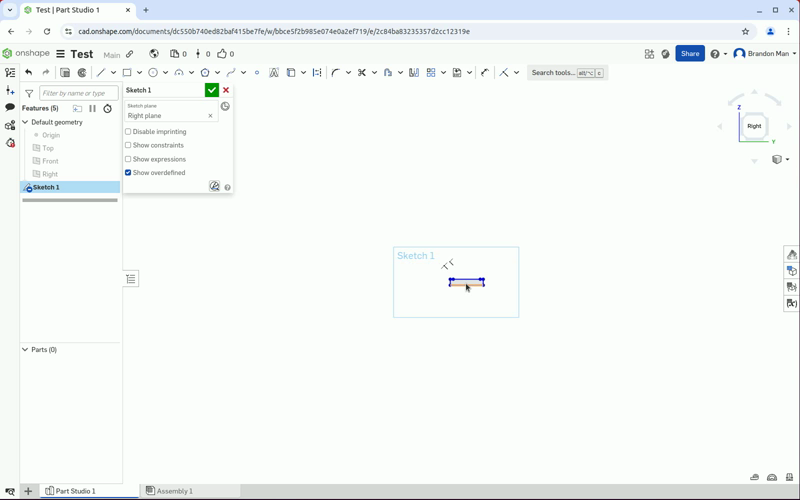
scroll(6)
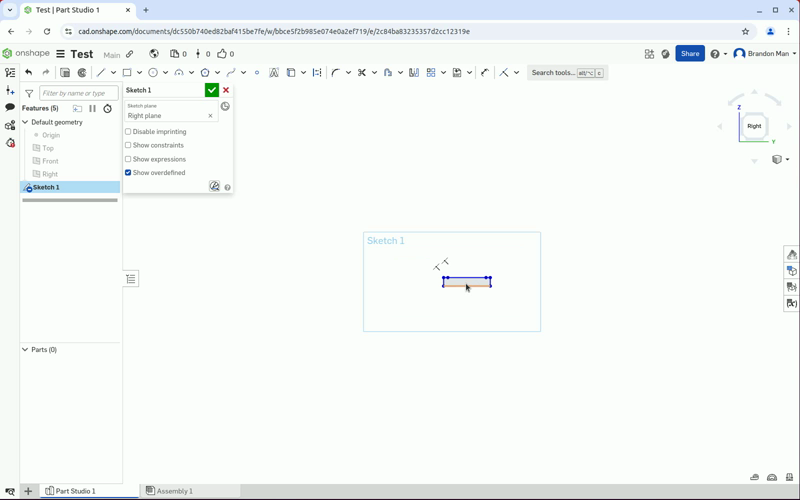
scroll(6)
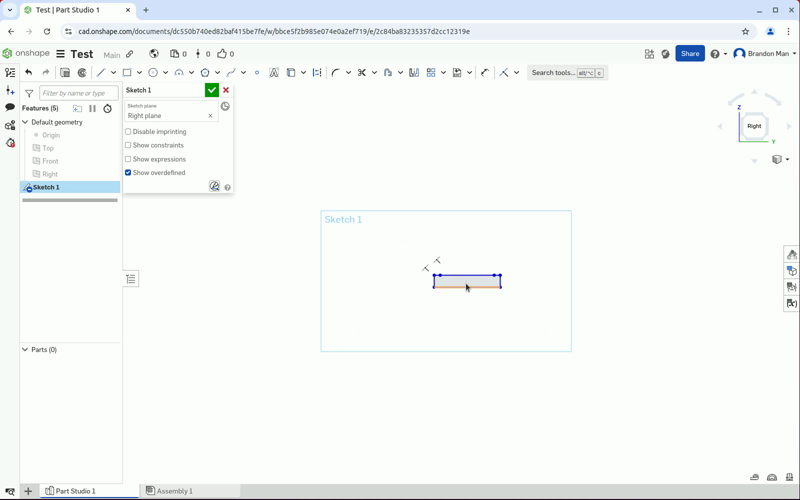
scroll(6)
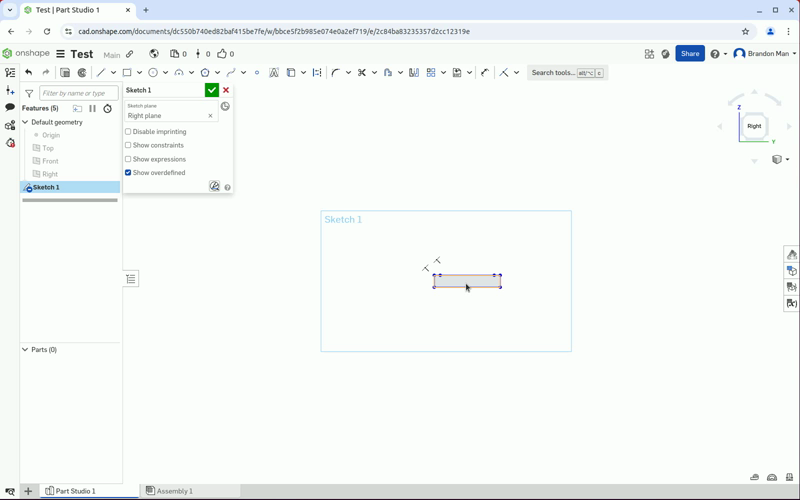
scroll(6)
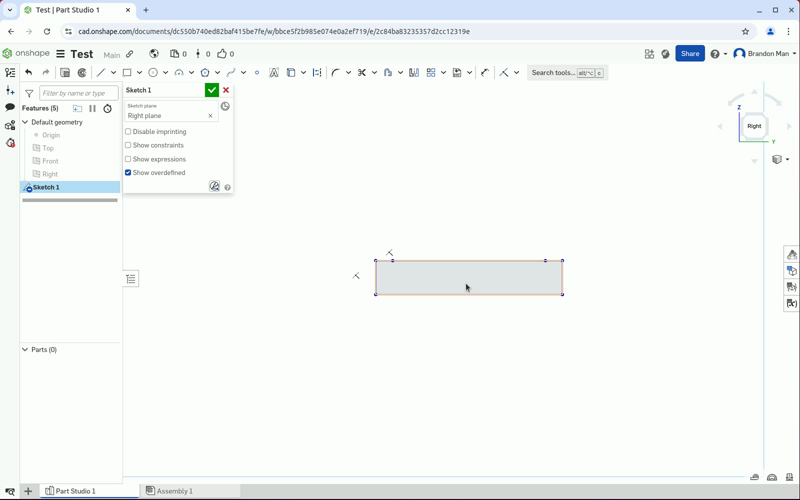
click(466, 283)
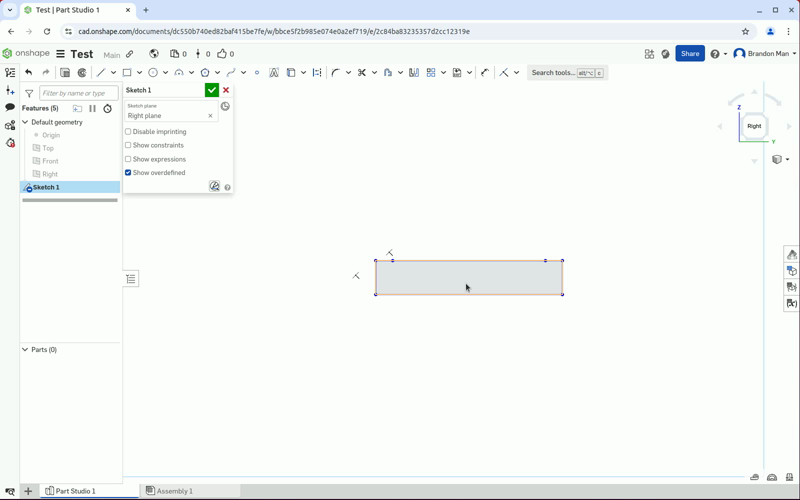
scroll(-6)
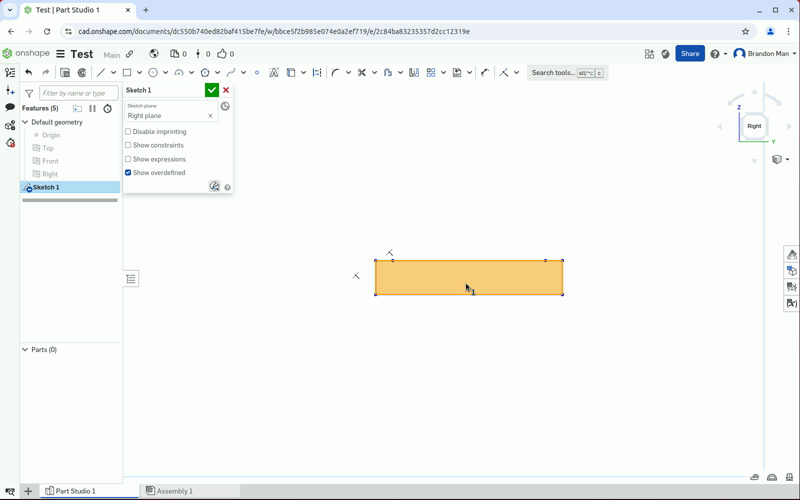
scroll(-6)
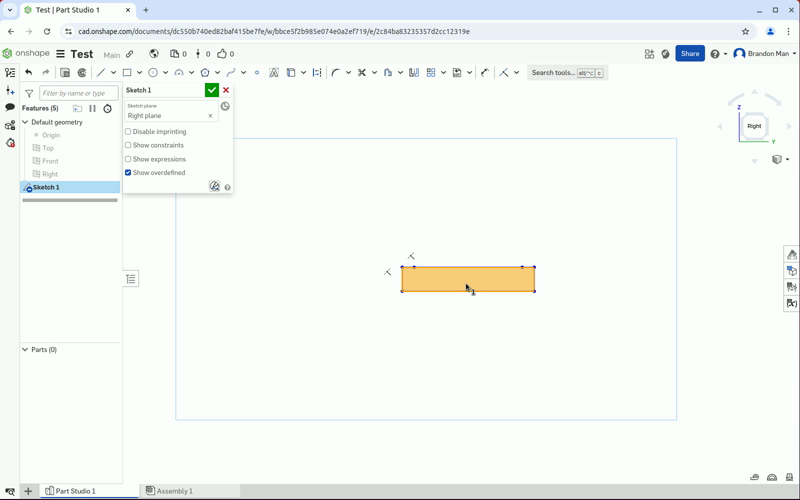
scroll(-6)
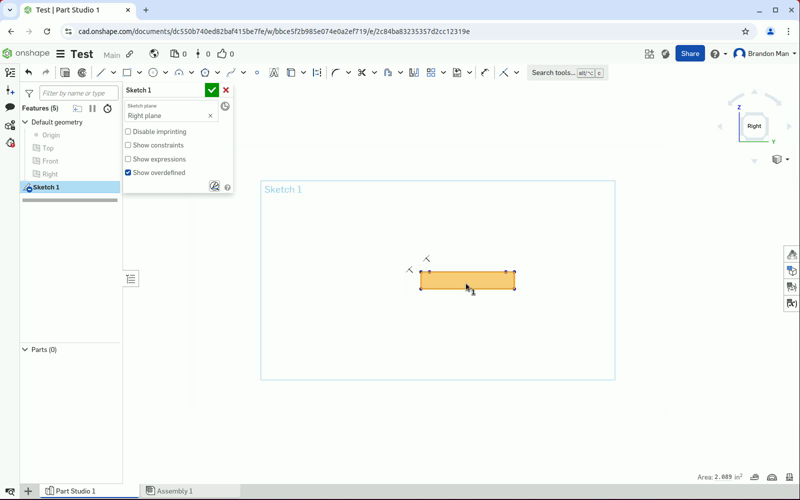
scroll(-6)
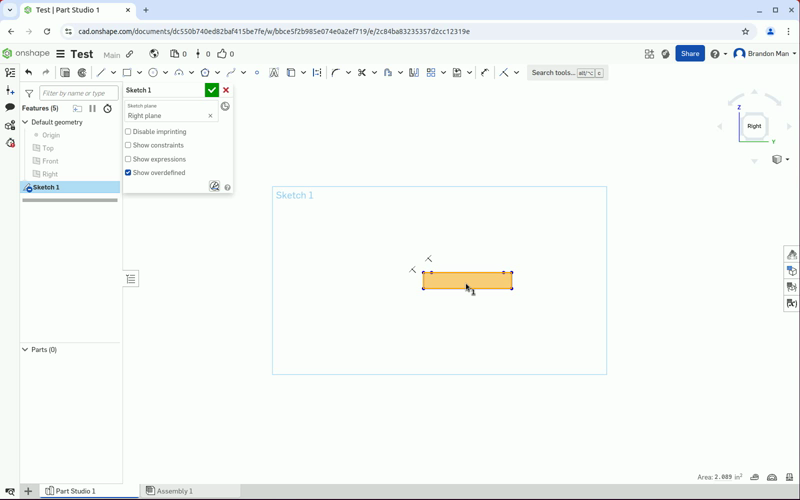
scroll(-6)
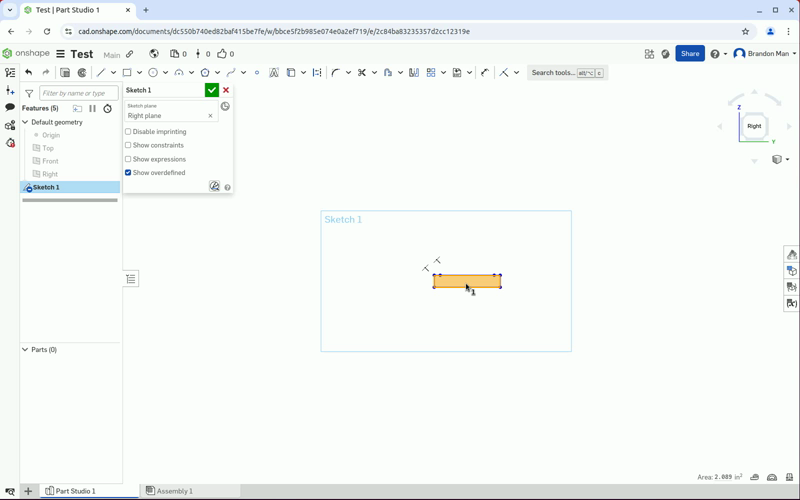
scroll(-6)
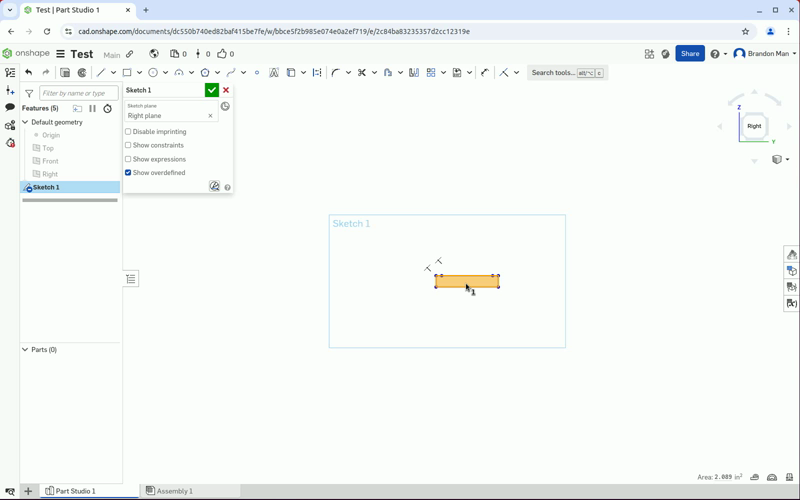
scroll(-6)
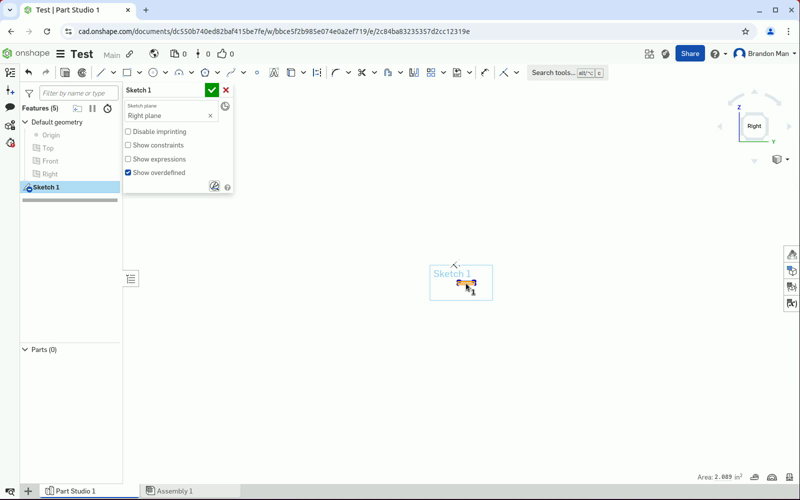
mouse_move(73, 352)
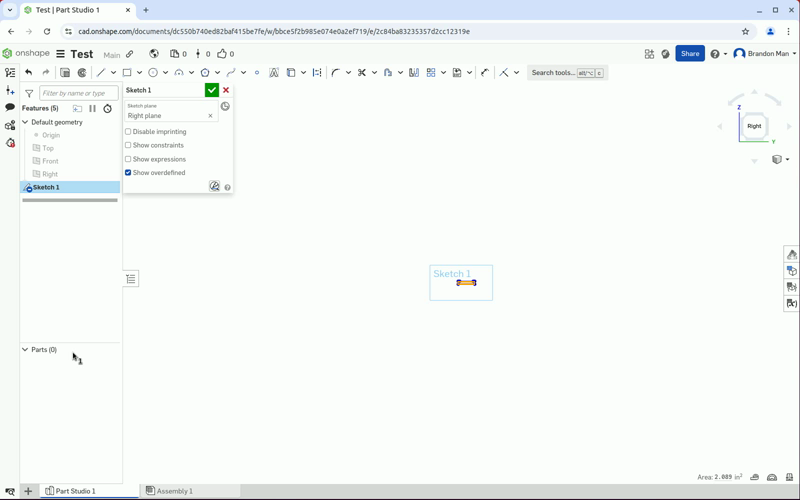
key(shift+y)
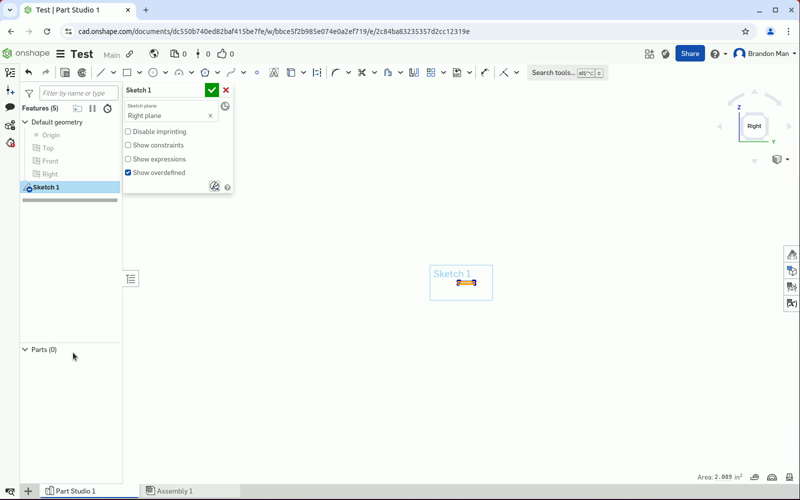
key(shift+e)
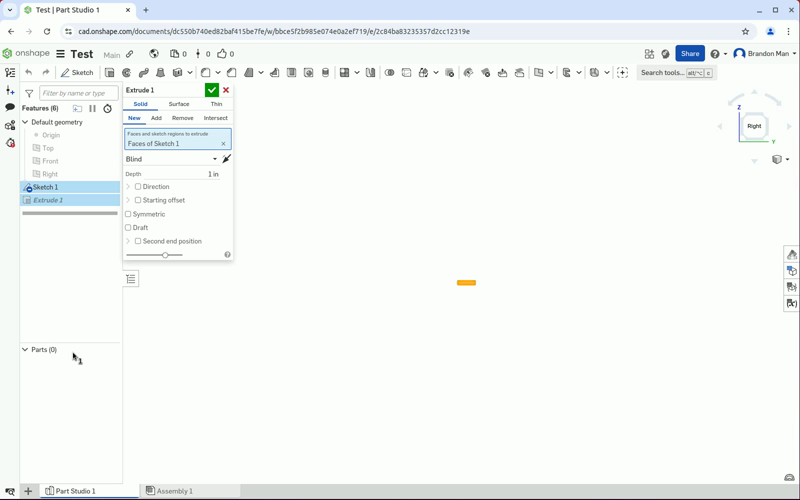
mouse_move(143, 106)
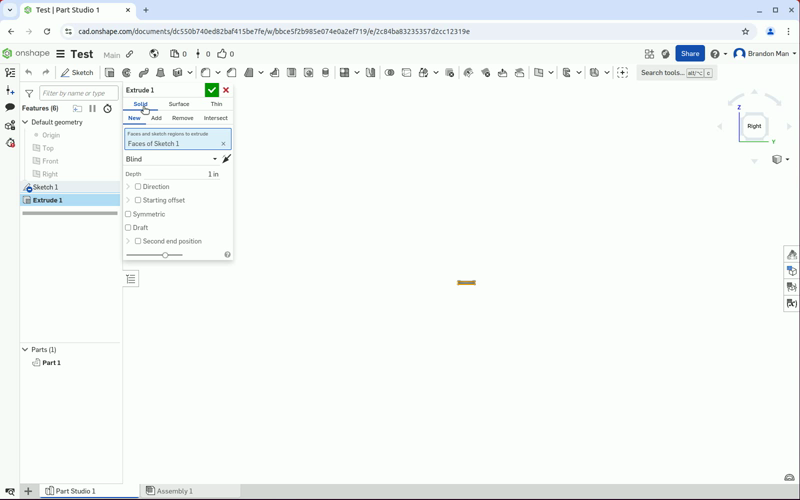
click(143, 106)
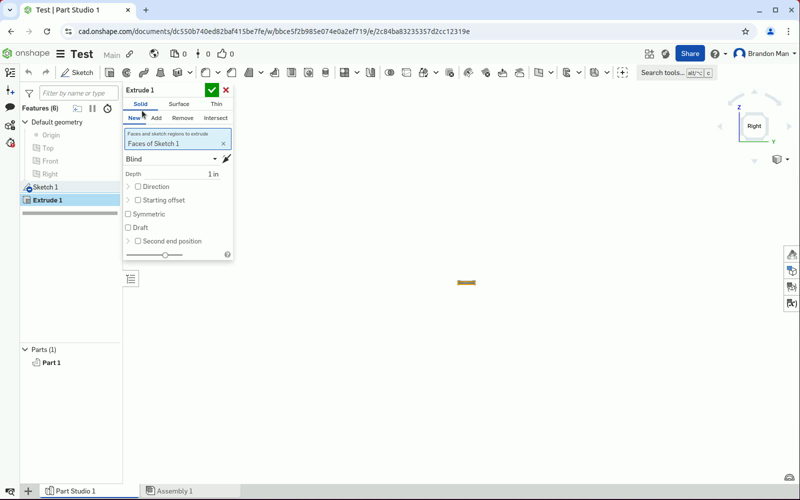
mouse_move(137, 120)
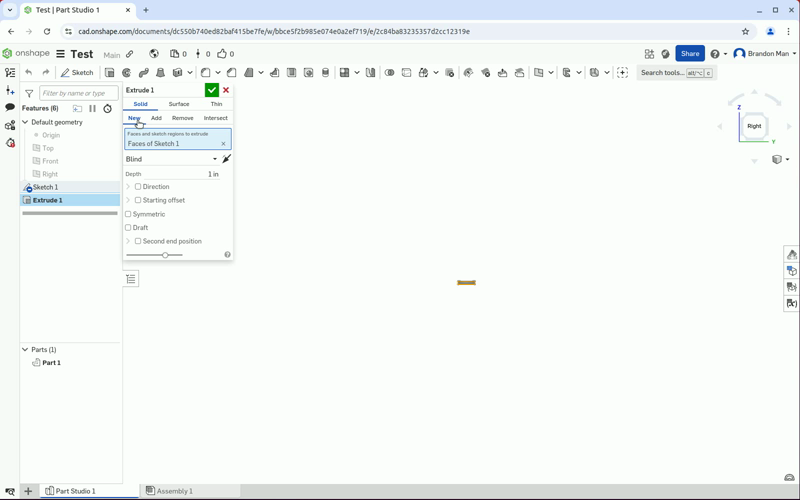
click(137, 120)
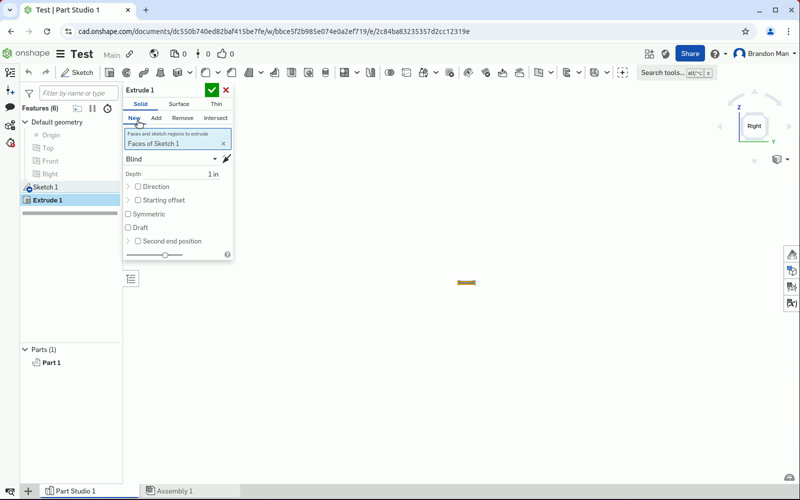
key(tab, 4)
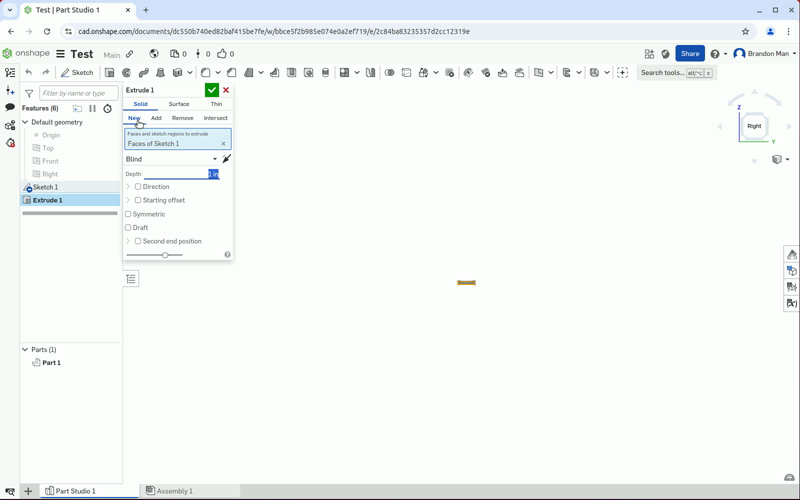
text(23.108)
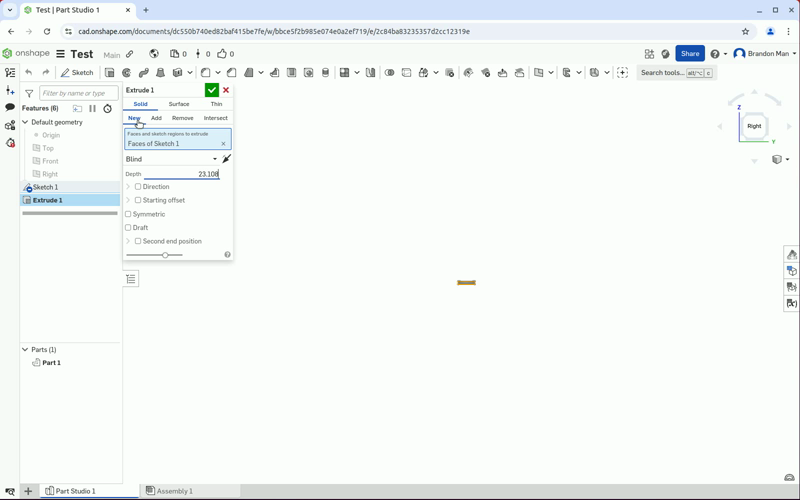
key(enter)
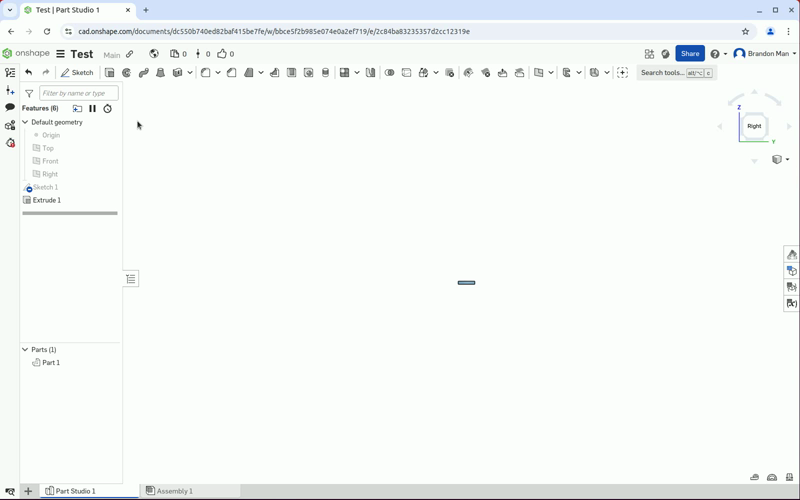
key(shift+h)
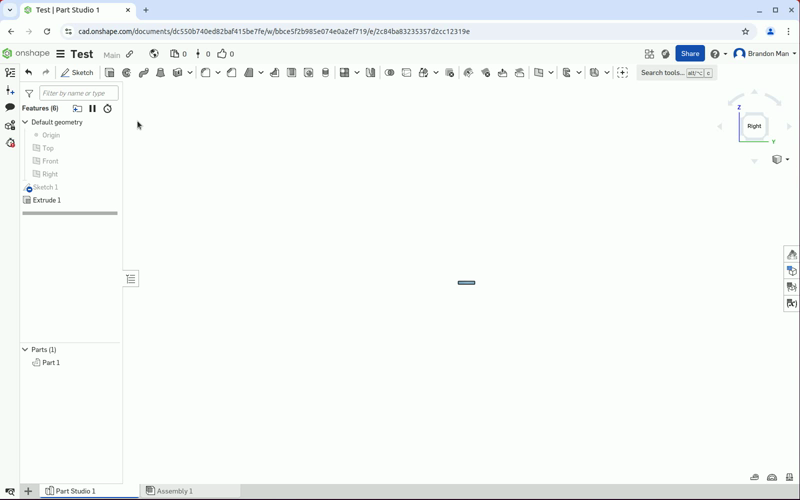
key(shift+h)
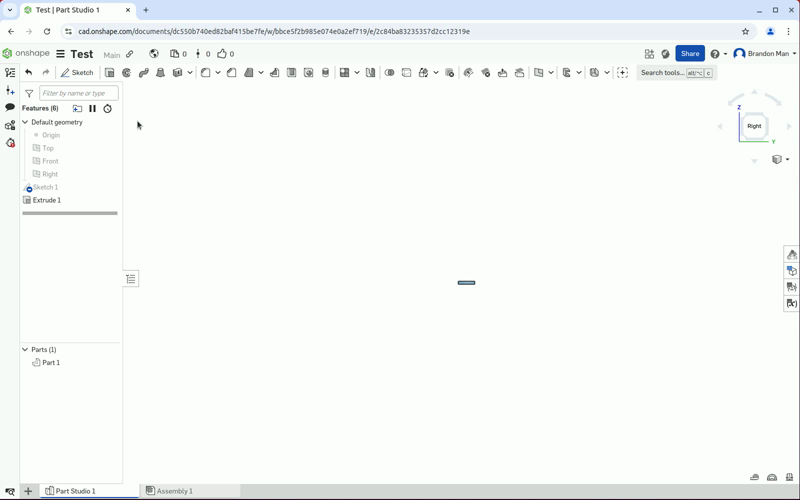
mouse_move(73, 189)
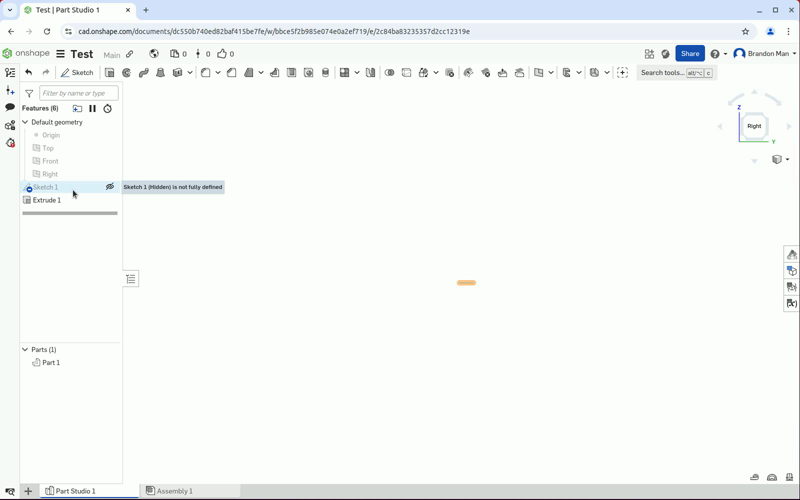
click(73, 189)
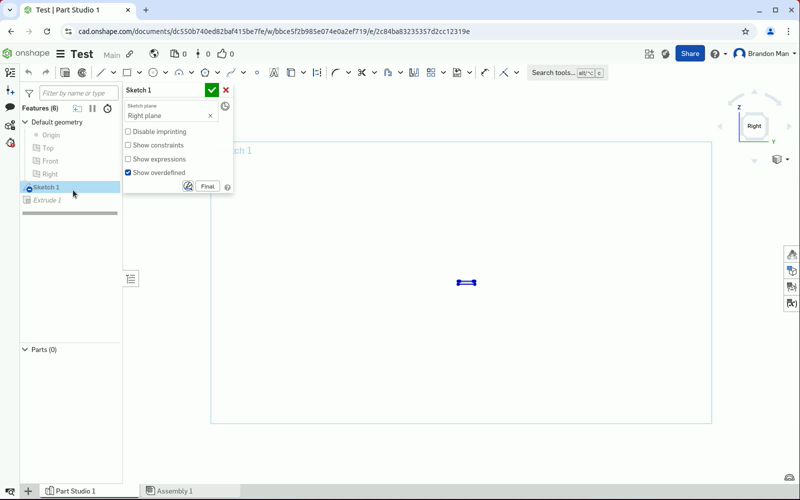
mouse_move(229, 92)
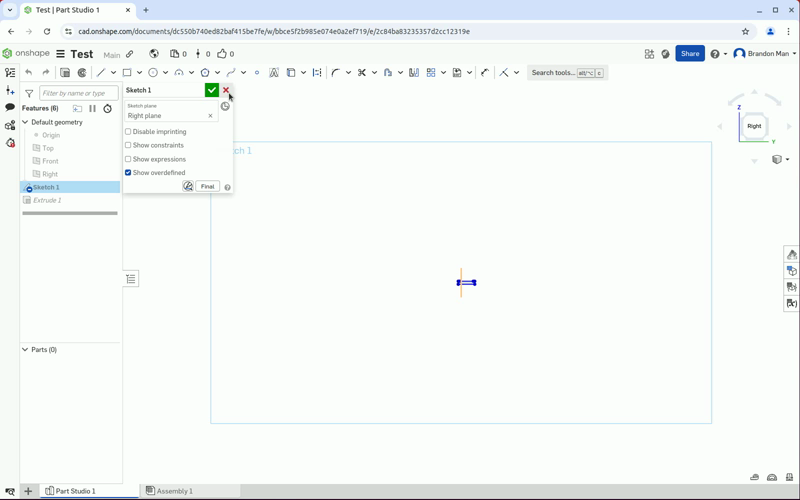
click(229, 92)
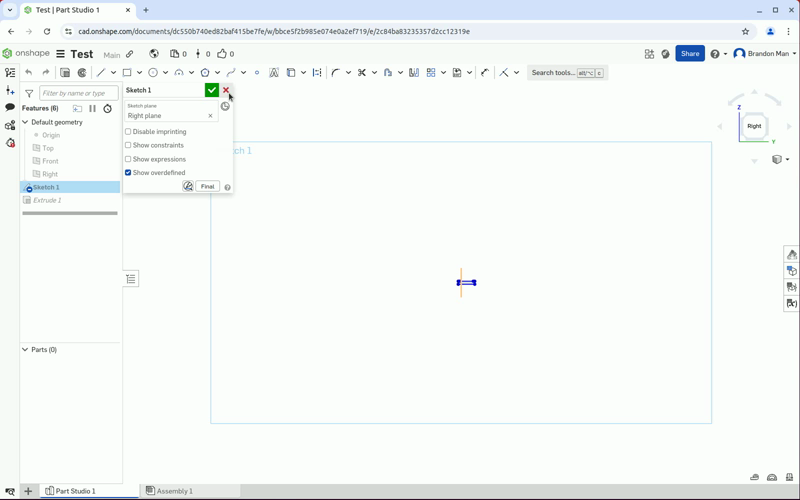
key(shift+s)
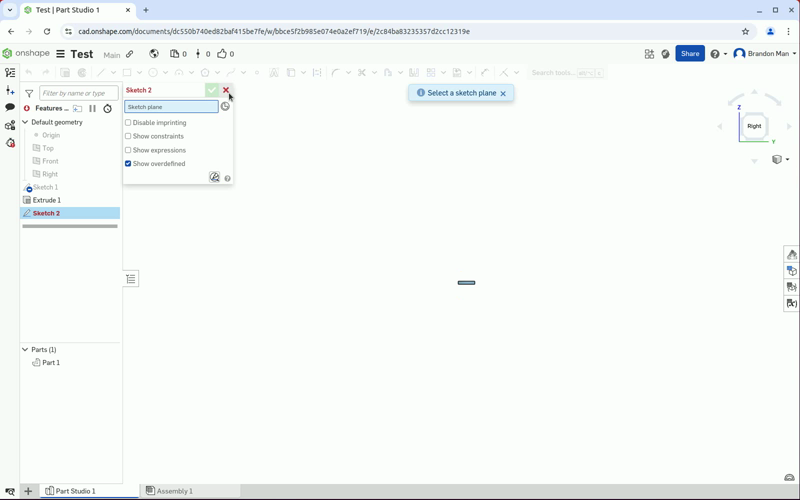
mouse_move(73, 176)
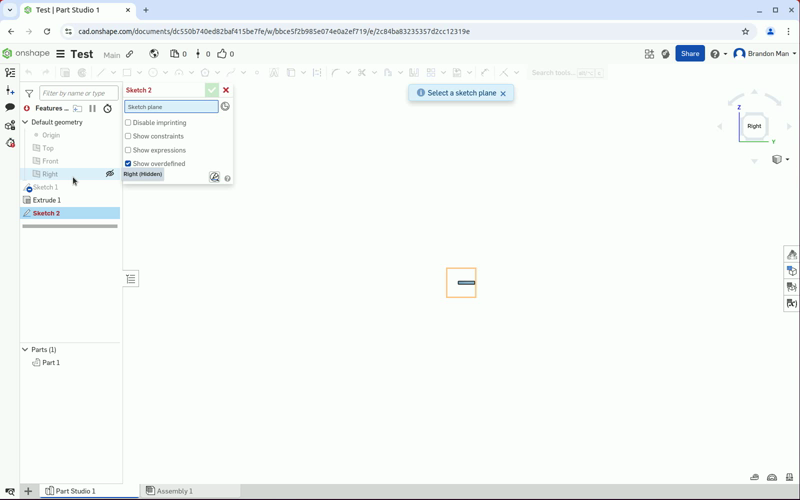
click(73, 176)
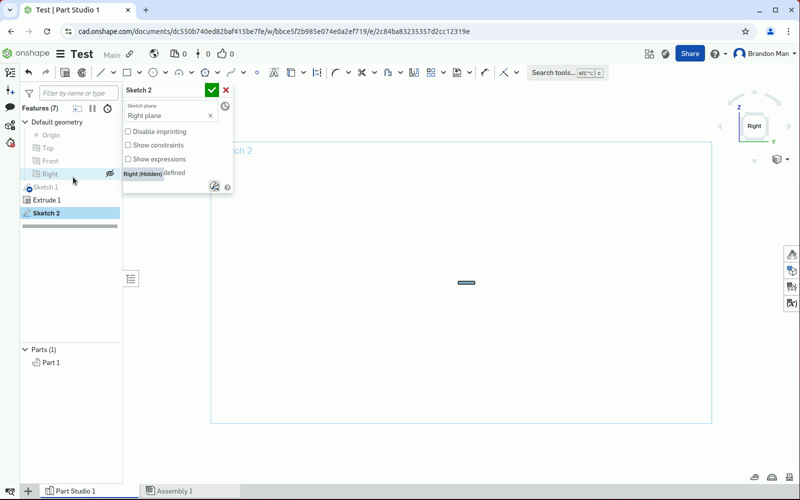
mouse_move(73, 352)
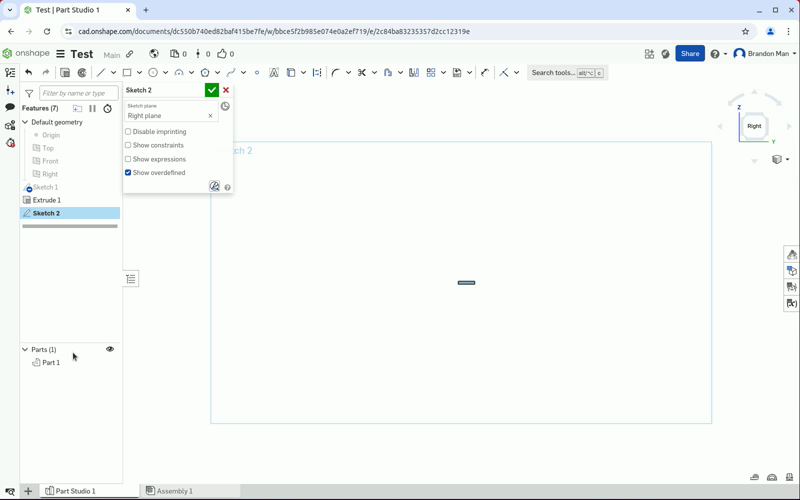
key(y)
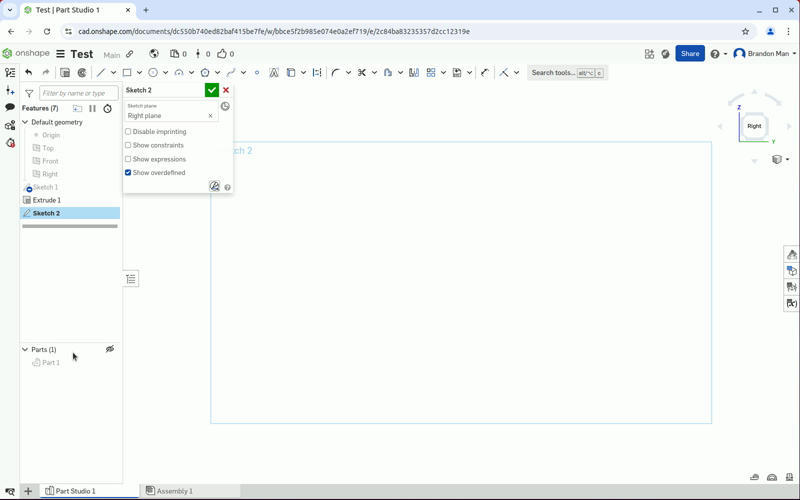
key(l)
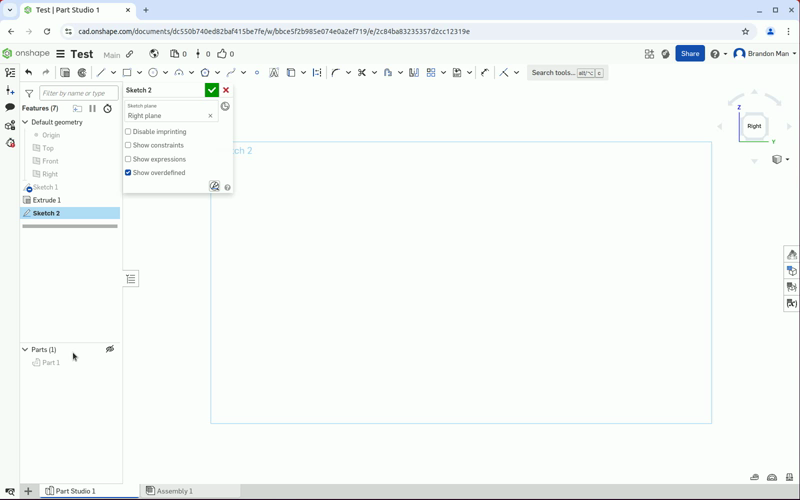
key_down(shift)
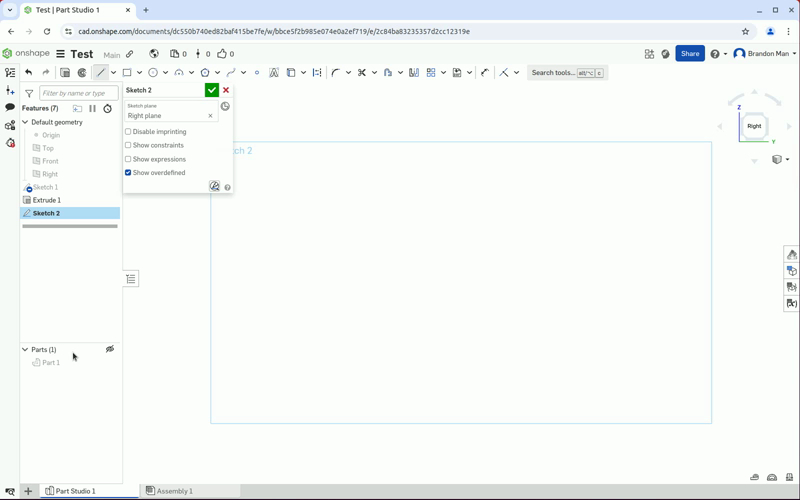
mouse_move(458, 281)
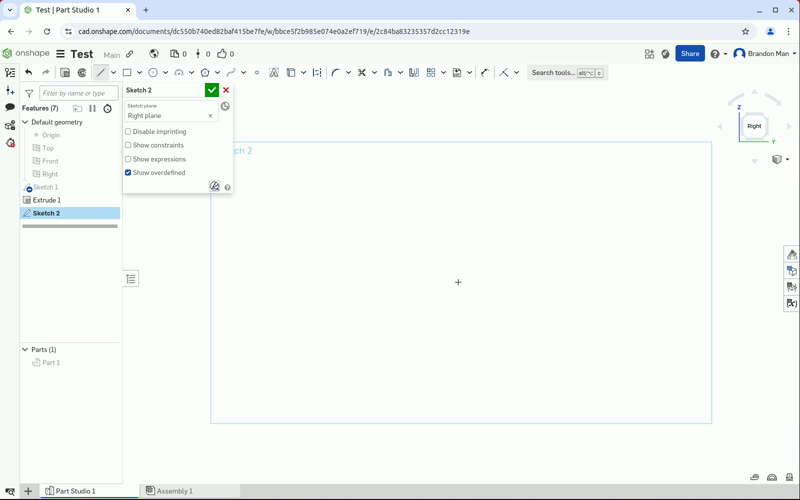
click(458, 281)
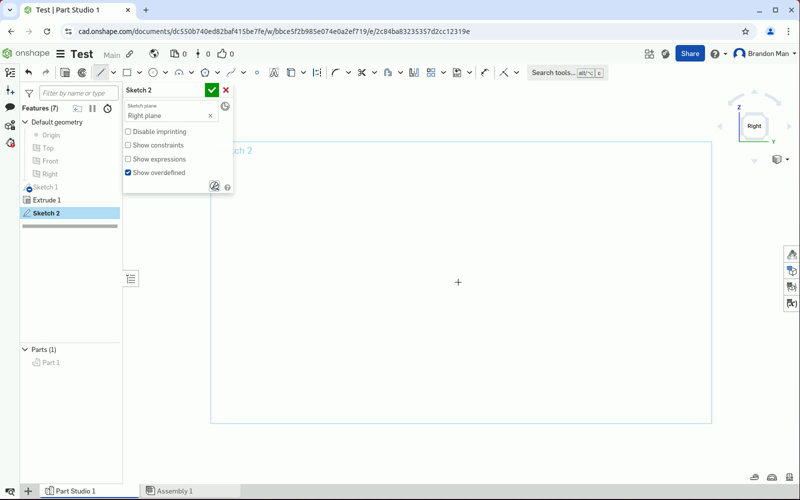
key_up(shift)
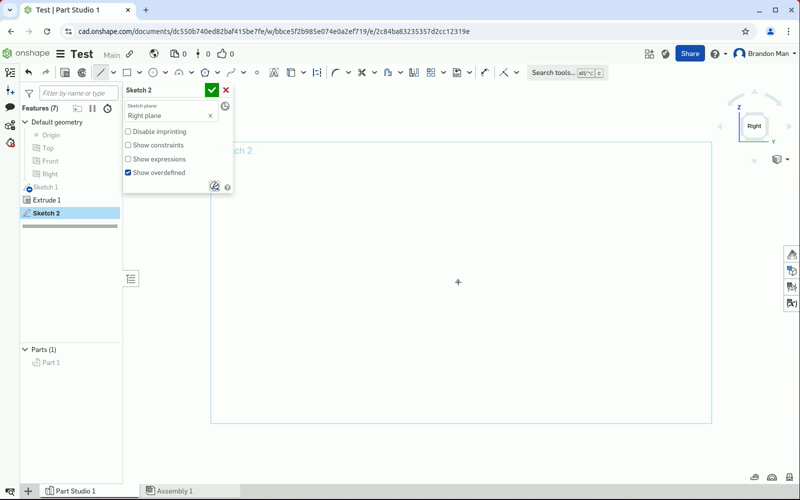
key_down(shift)
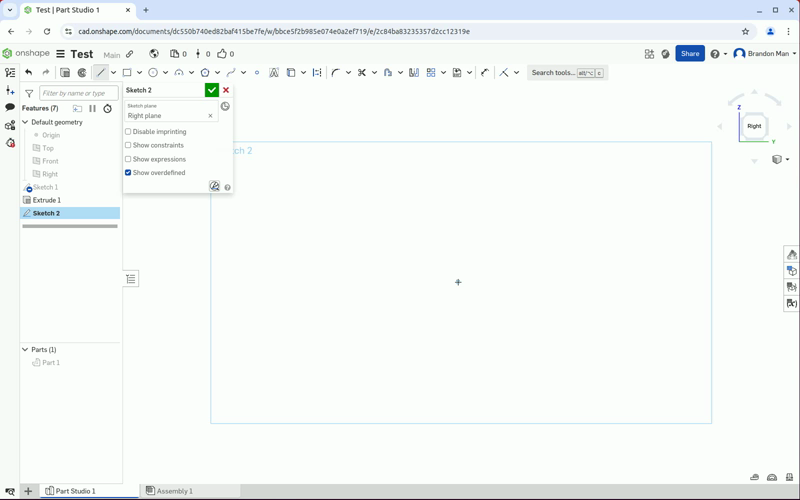
mouse_move(488, 281)
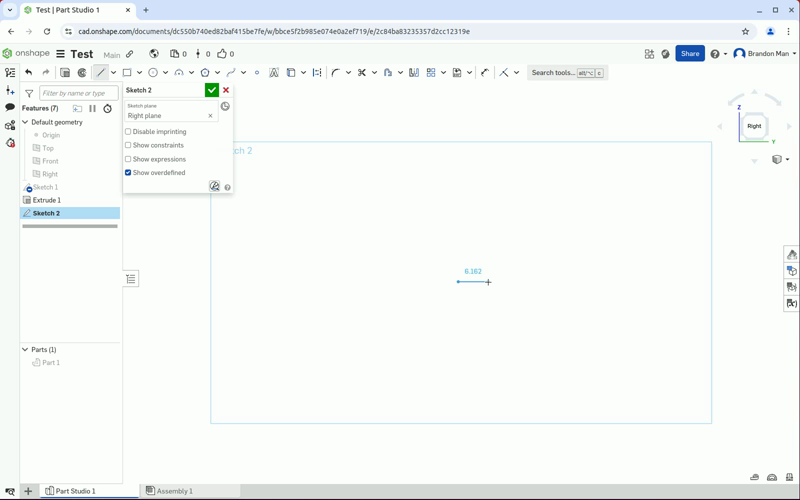
mouse_move(459, 281)
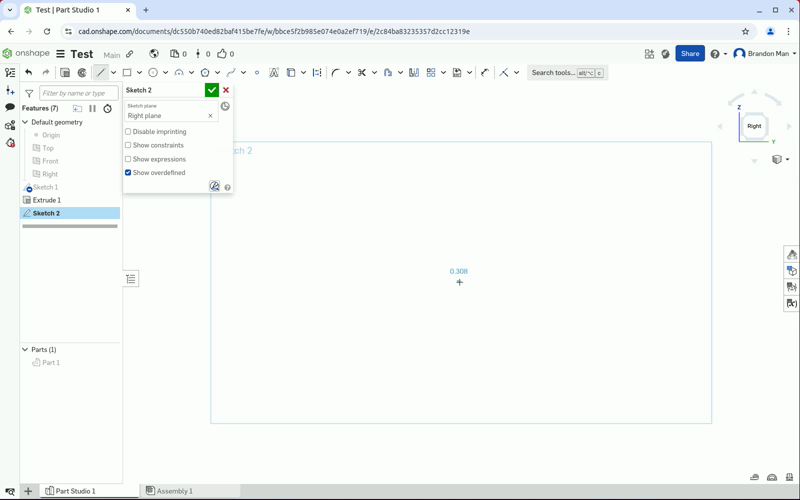
scroll(6)
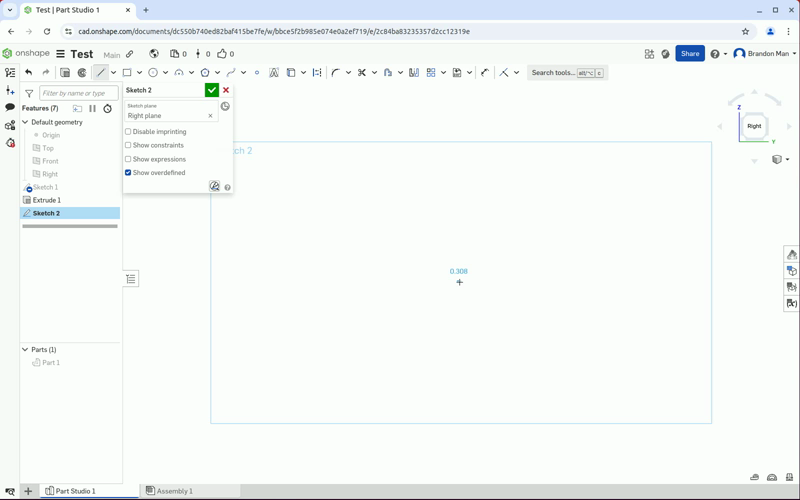
scroll(6)
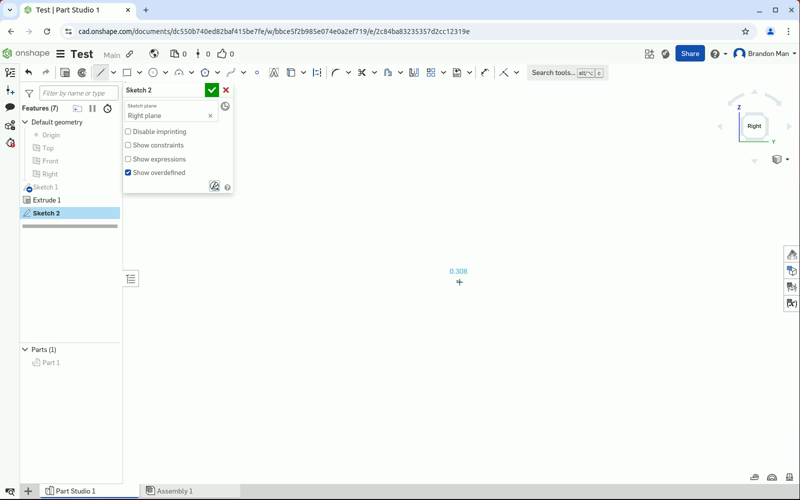
scroll(6)
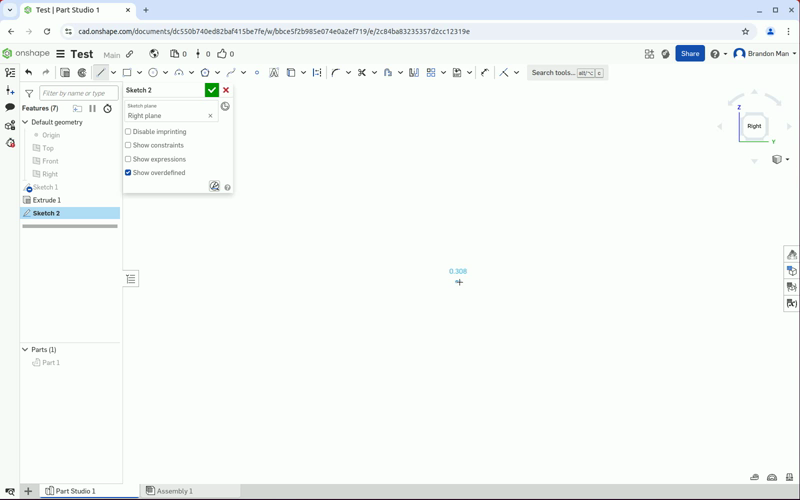
scroll(6)
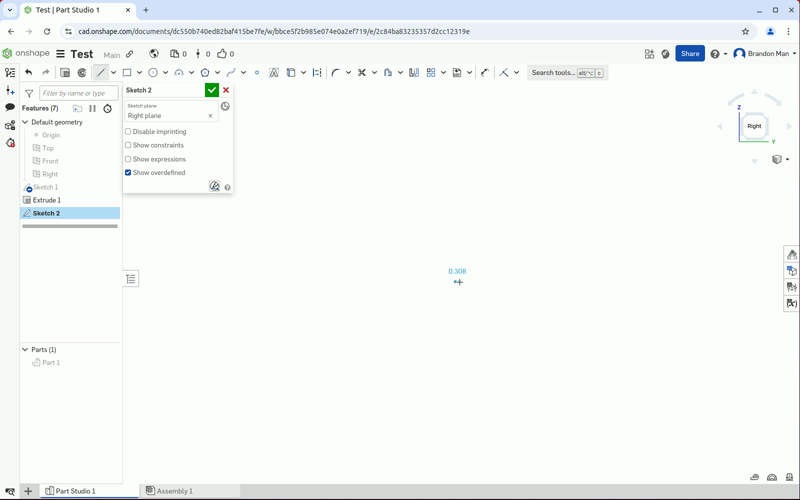
scroll(6)
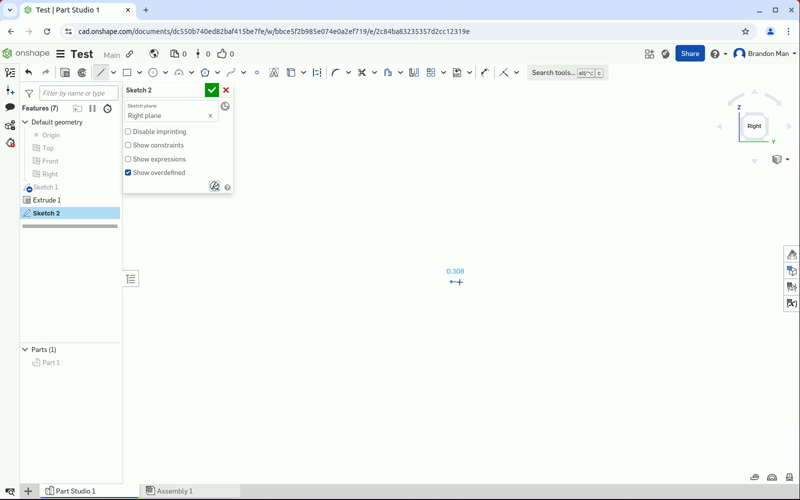
scroll(6)
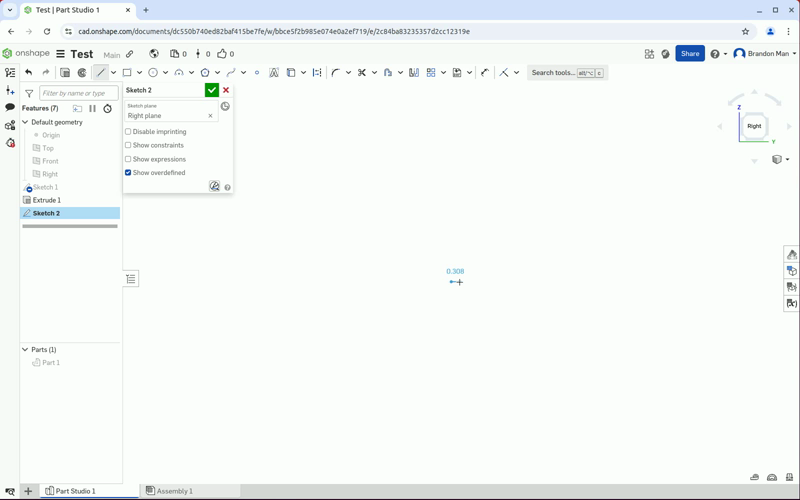
scroll(6)
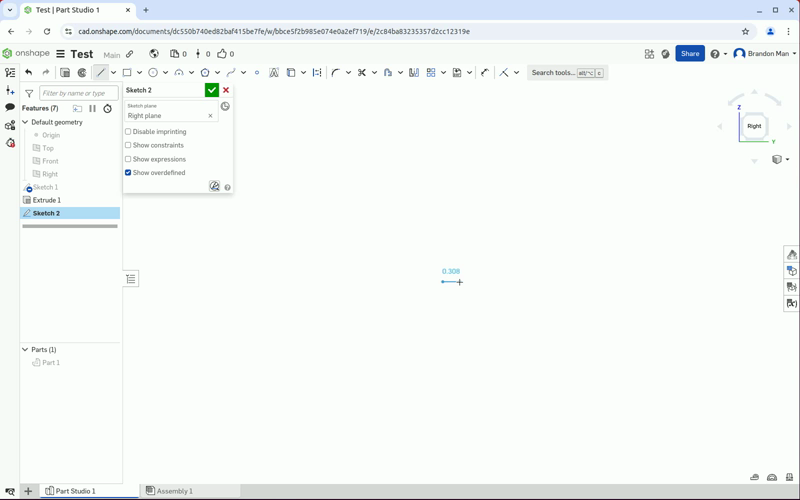
click(459, 281)
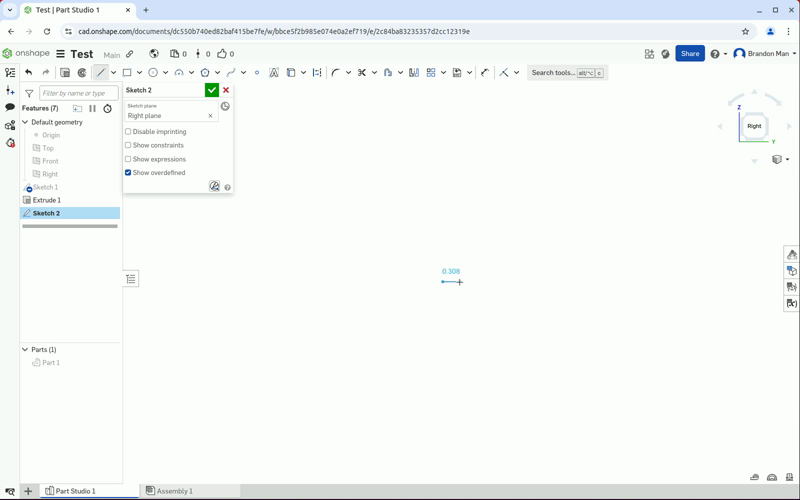
scroll(-6)
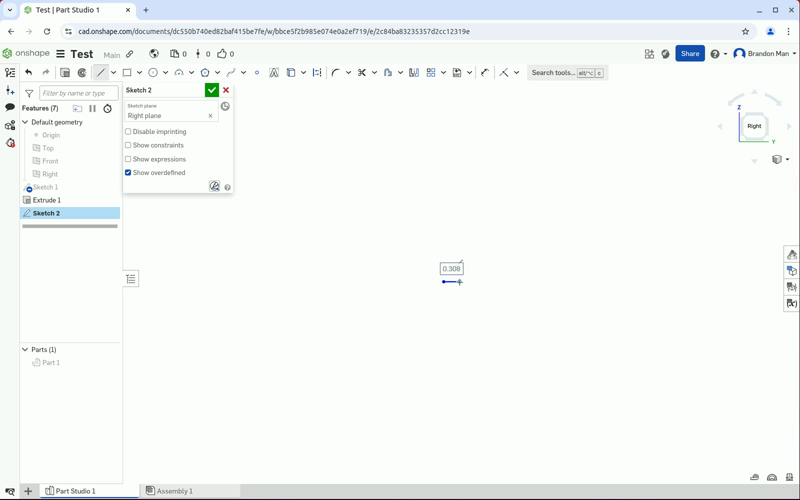
scroll(-6)
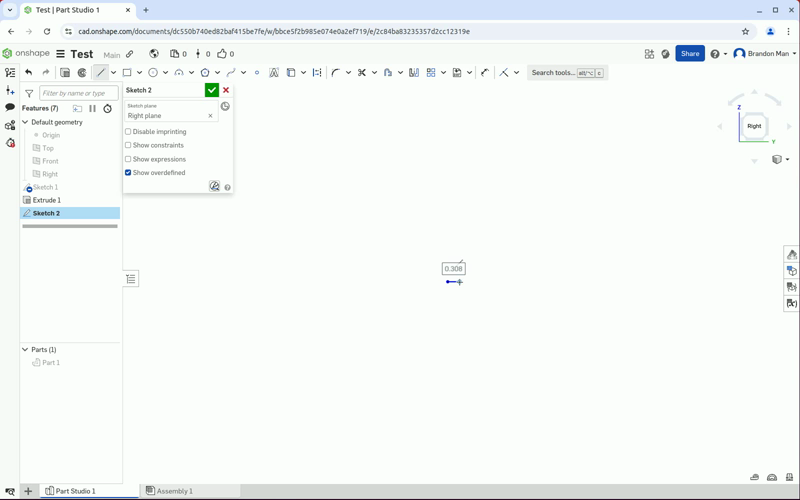
scroll(-6)
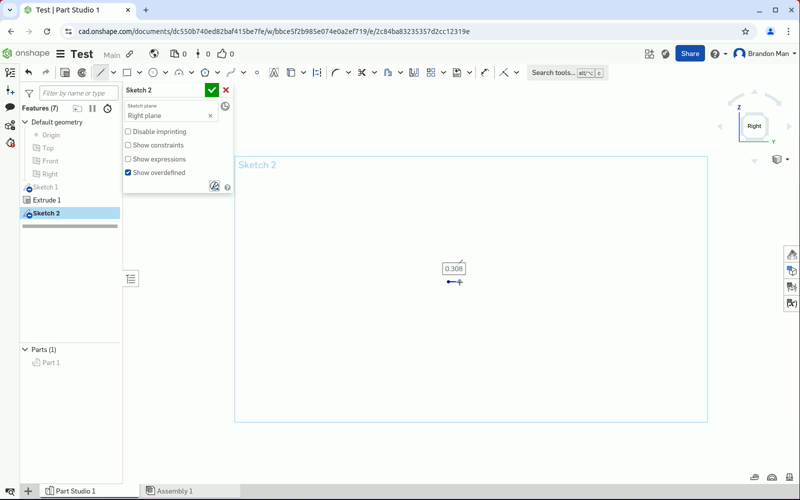
scroll(-6)
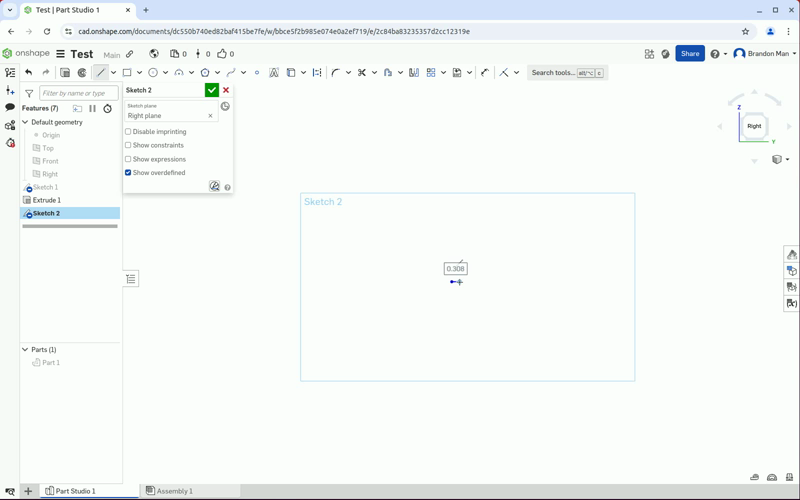
scroll(-6)
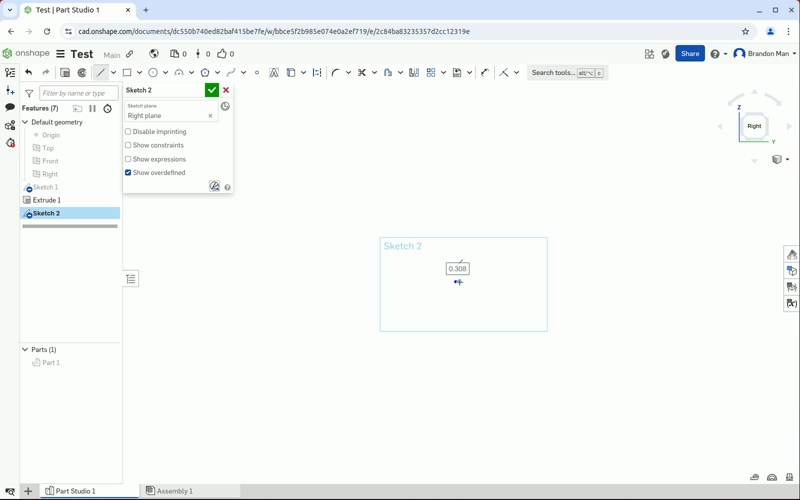
scroll(-6)
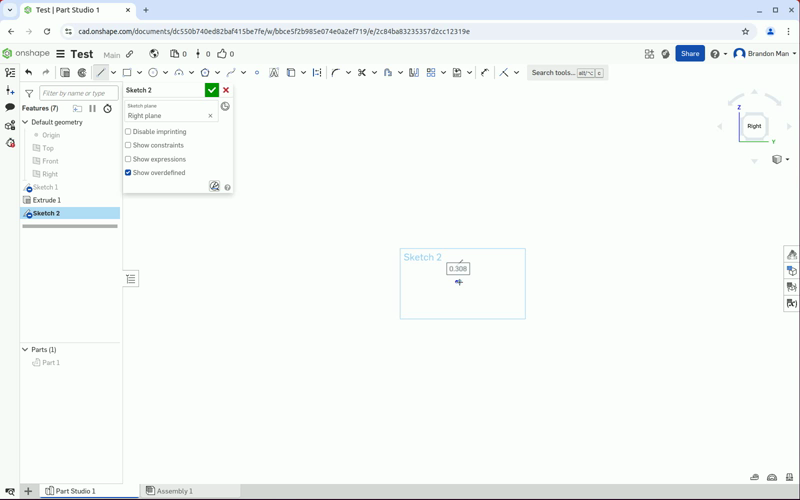
scroll(-6)
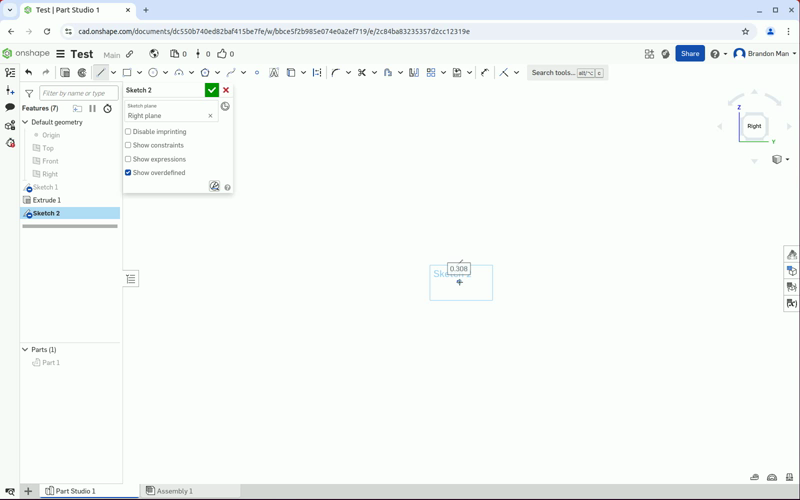
key_up(shift)
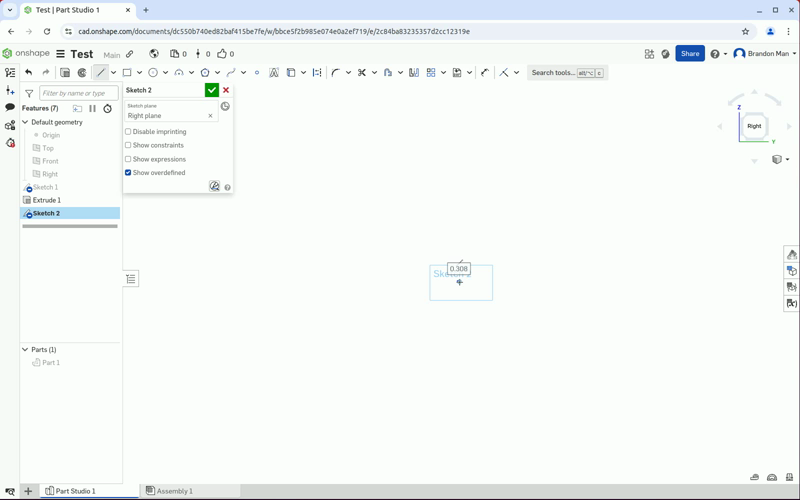
key_down(shift)
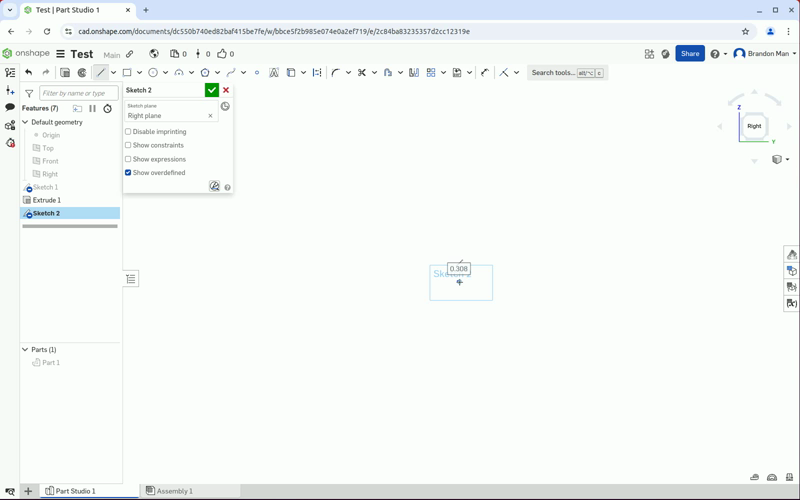
mouse_move(489, 281)
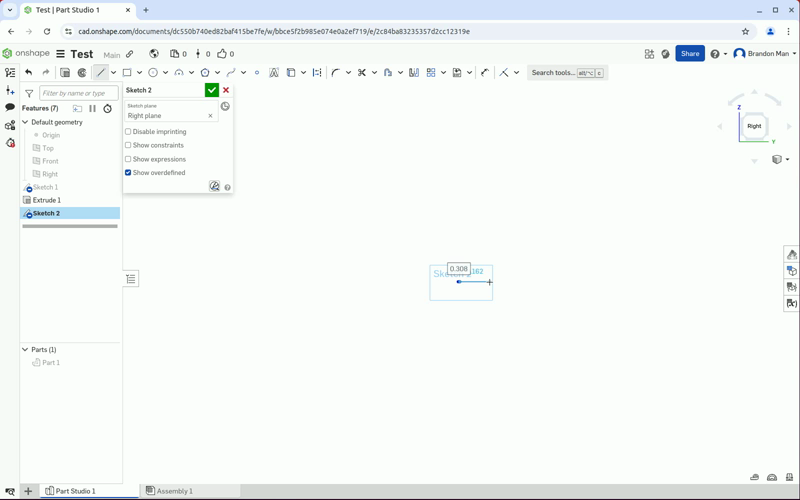
mouse_move(473, 281)
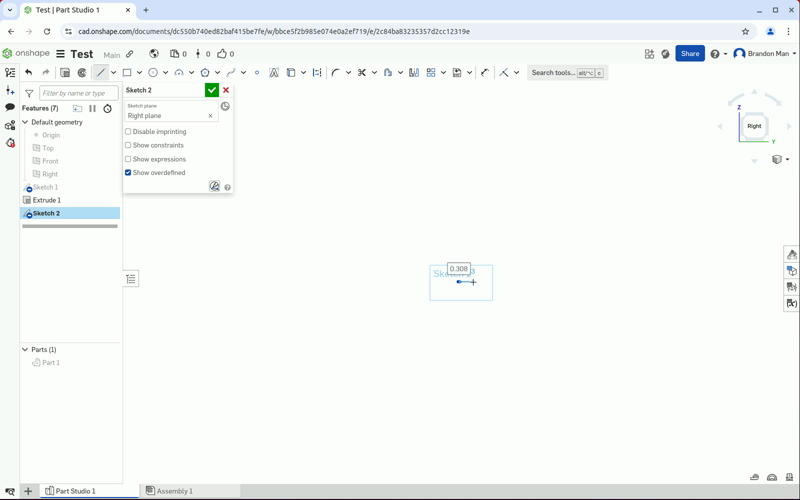
click(473, 281)
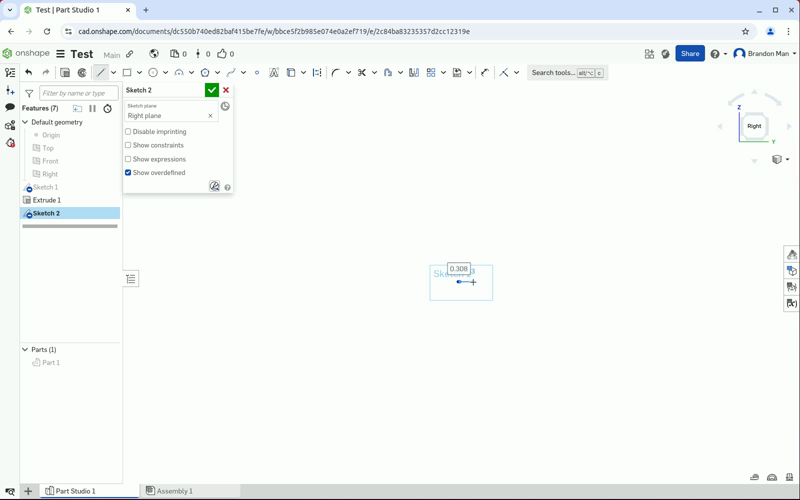
key_up(shift)
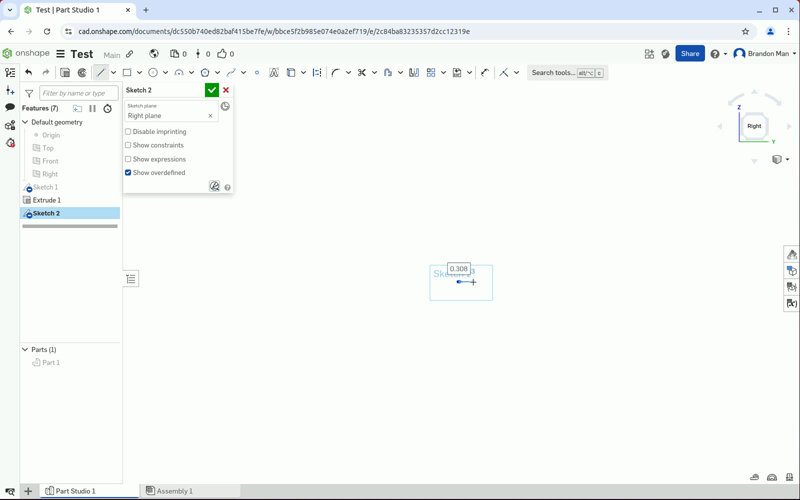
key_down(shift)
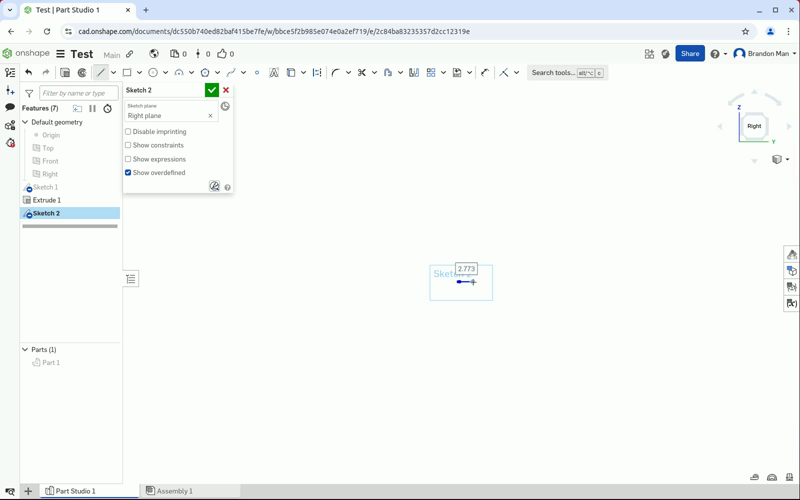
mouse_move(503, 281)
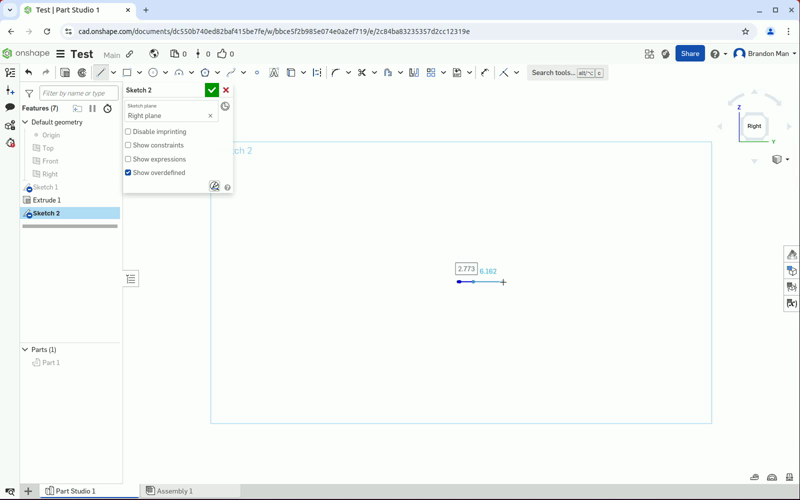
mouse_move(474, 281)
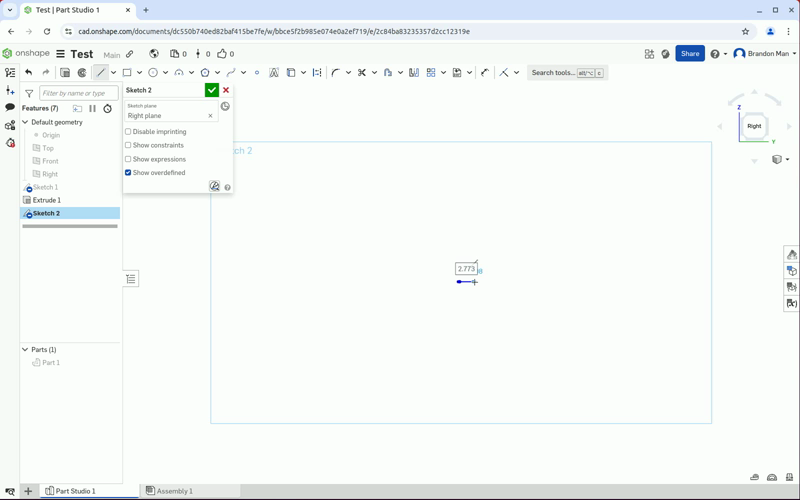
scroll(6)
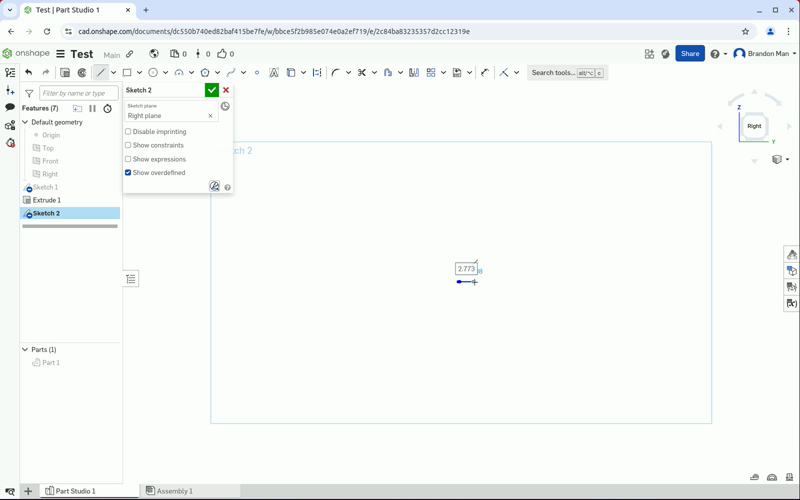
scroll(6)
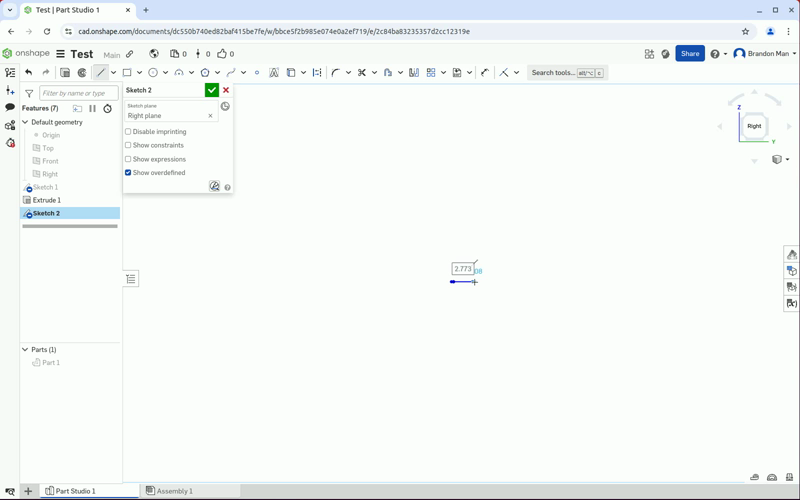
scroll(6)
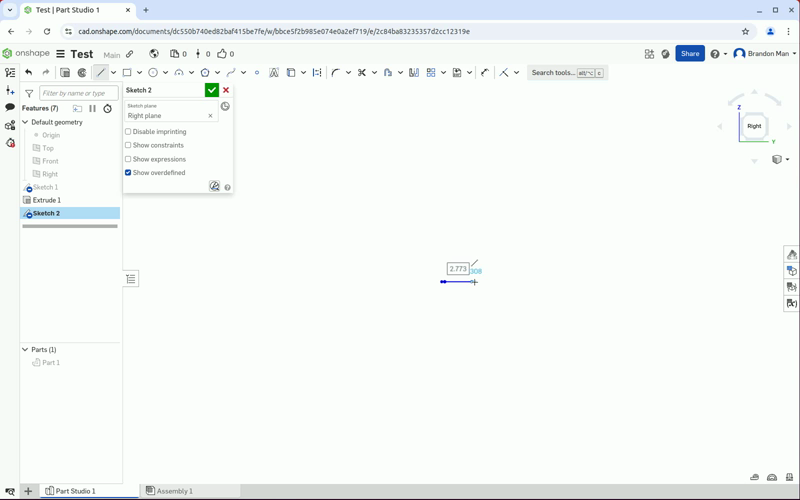
scroll(6)
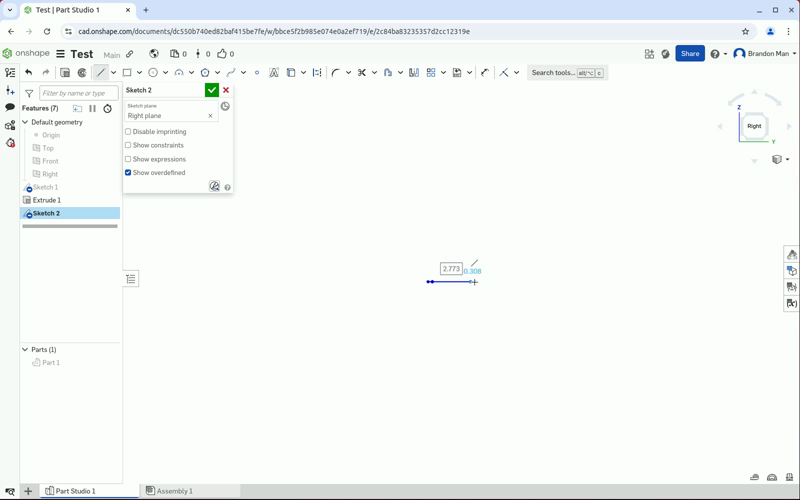
scroll(6)
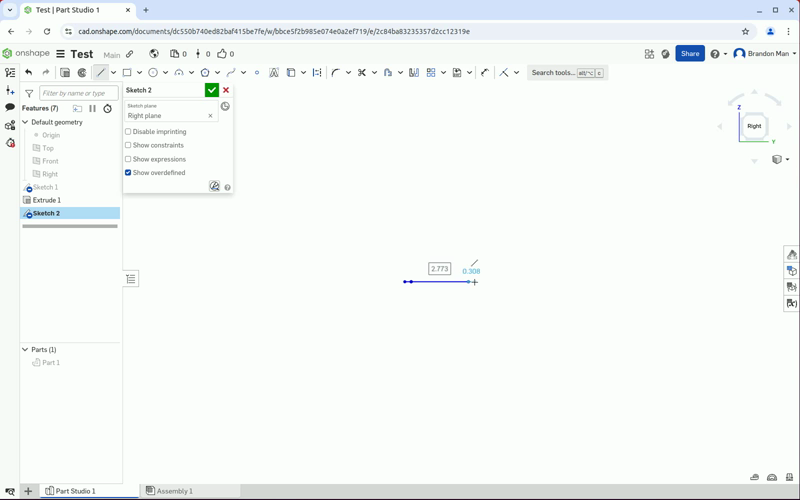
scroll(6)
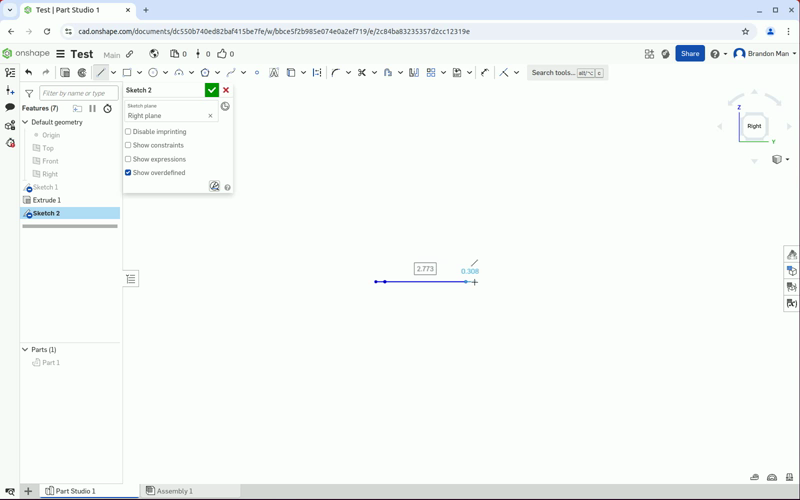
scroll(6)
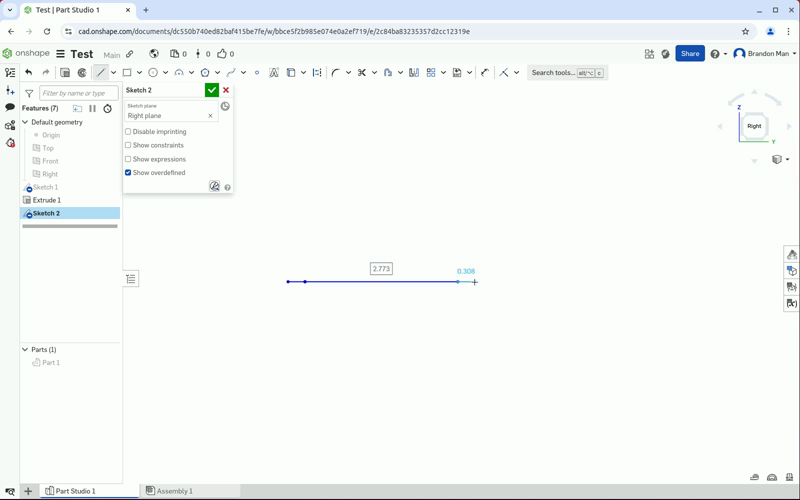
click(474, 281)
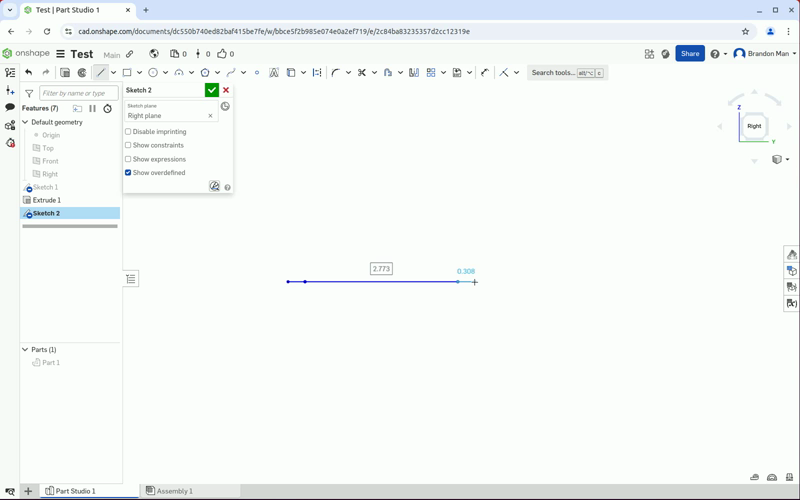
scroll(-6)
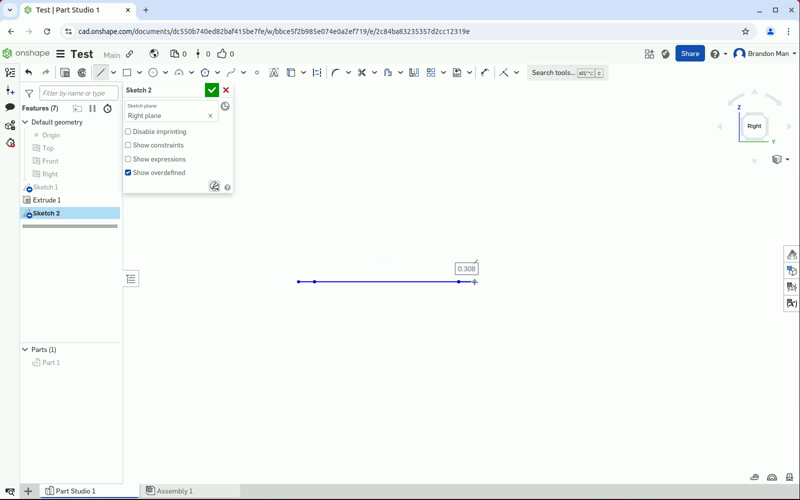
scroll(-6)
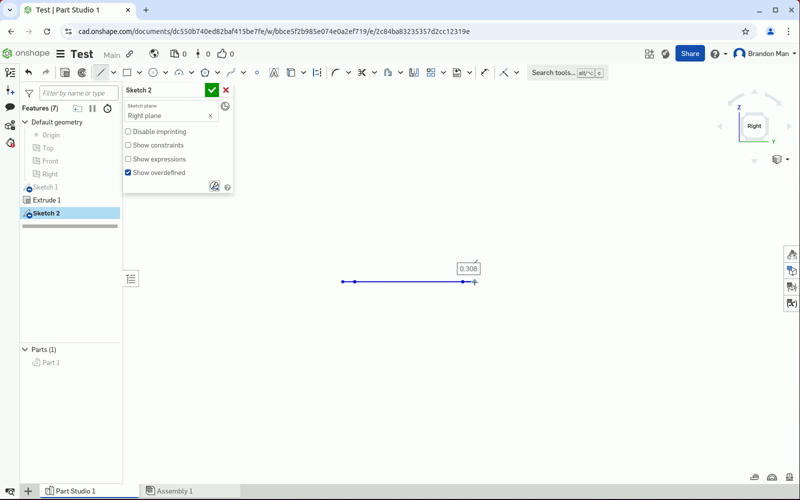
scroll(-6)
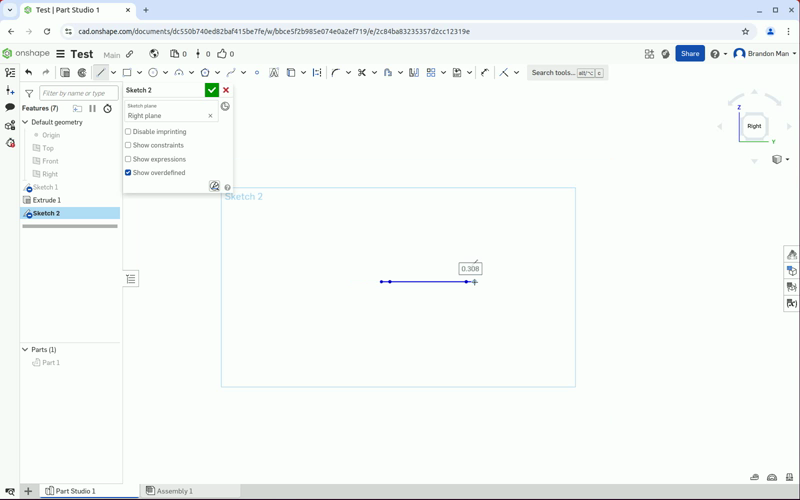
scroll(-6)
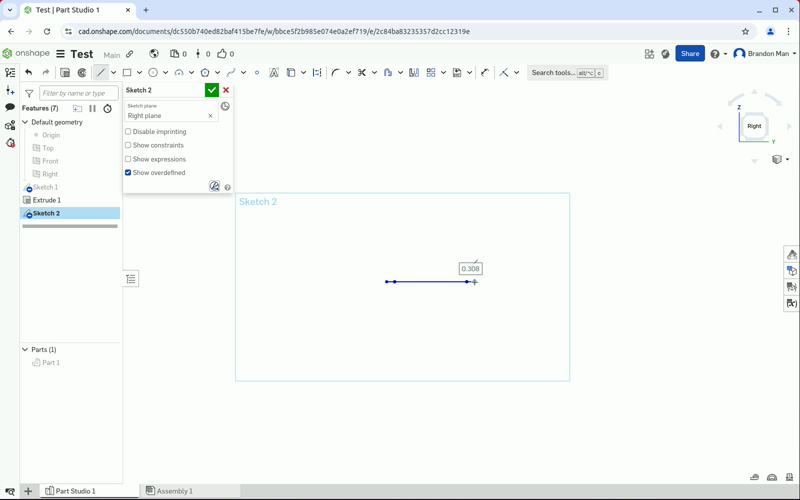
scroll(-6)
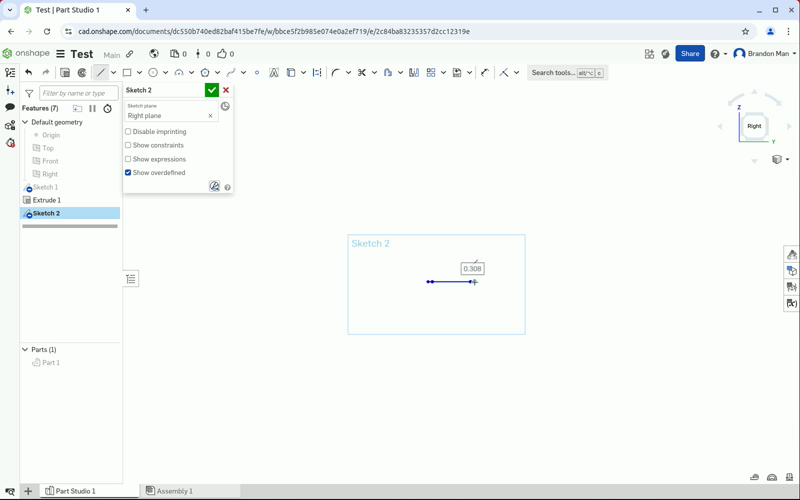
scroll(-6)
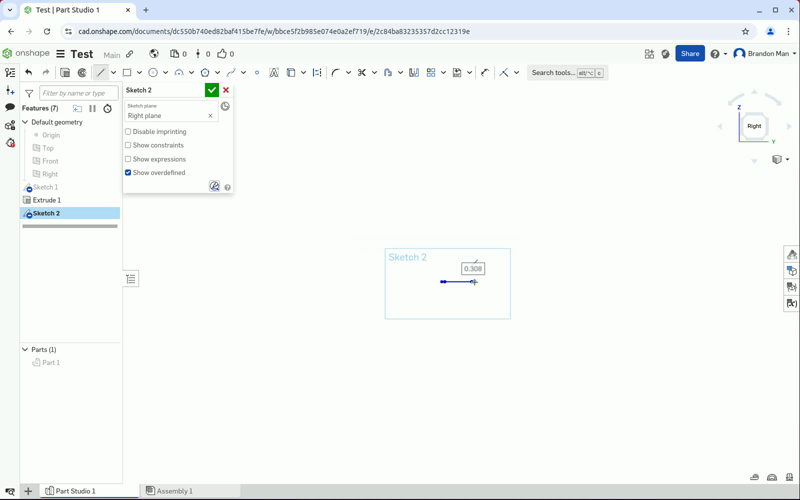
scroll(-6)
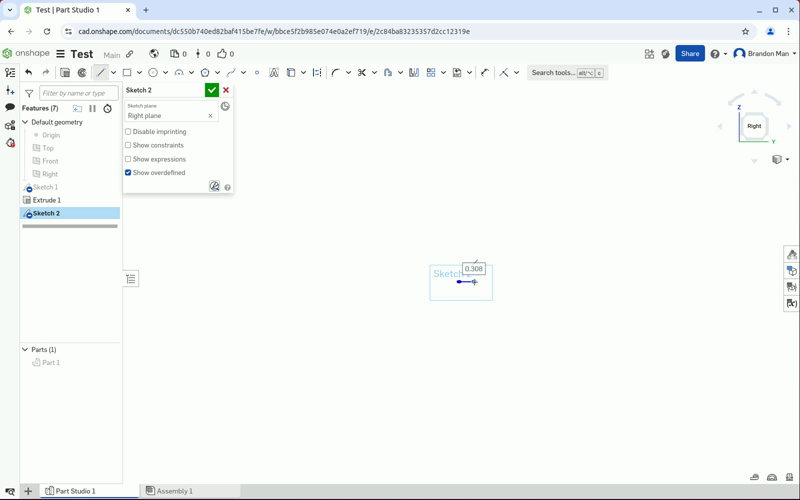
key_up(shift)
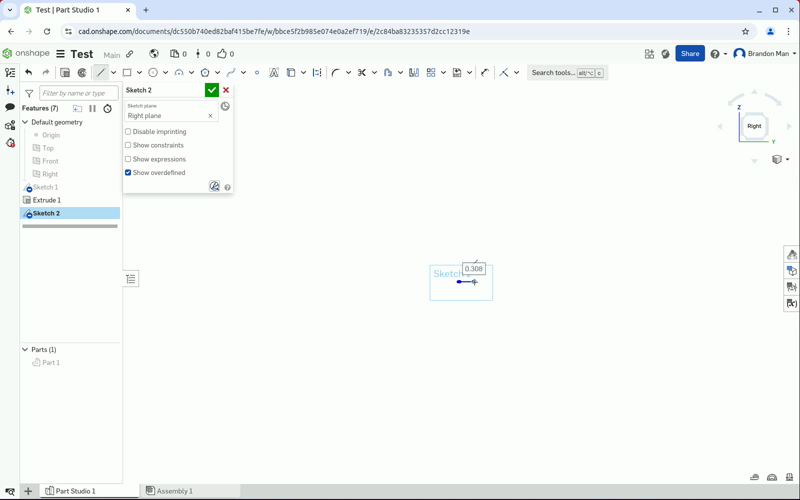
key_down(shift)
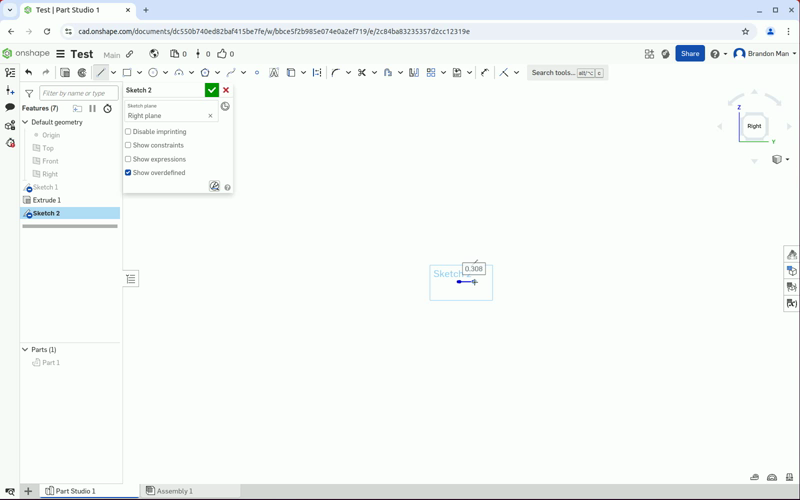
mouse_move(504, 281)
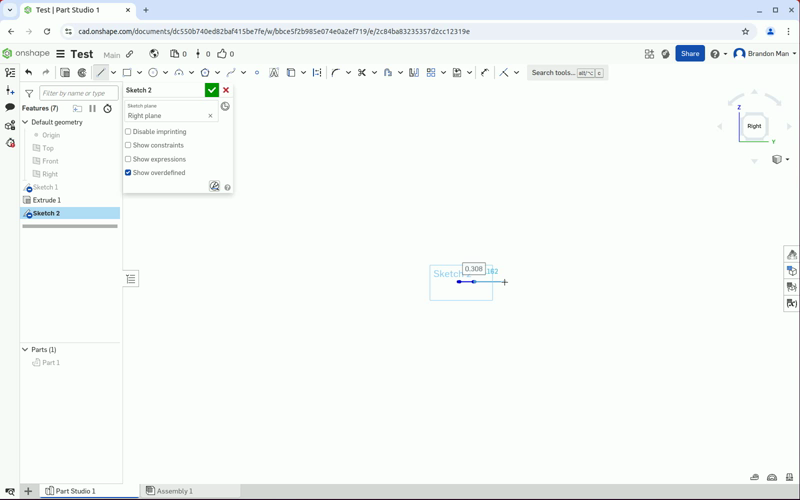
mouse_move(473, 276)
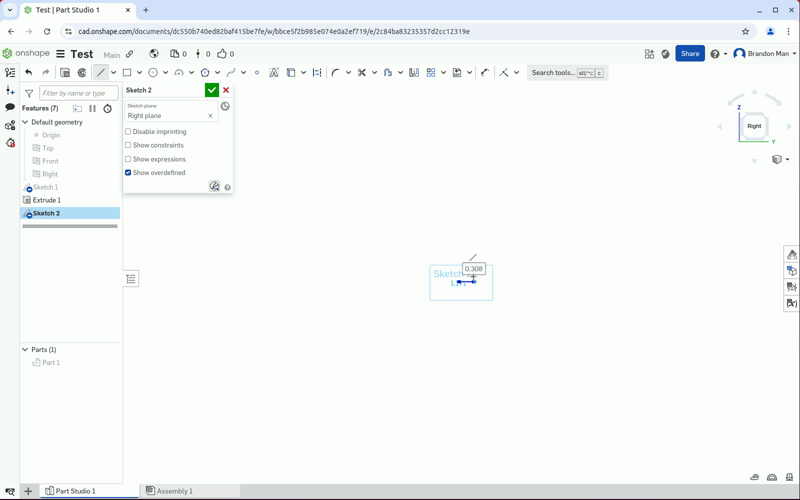
scroll(6)
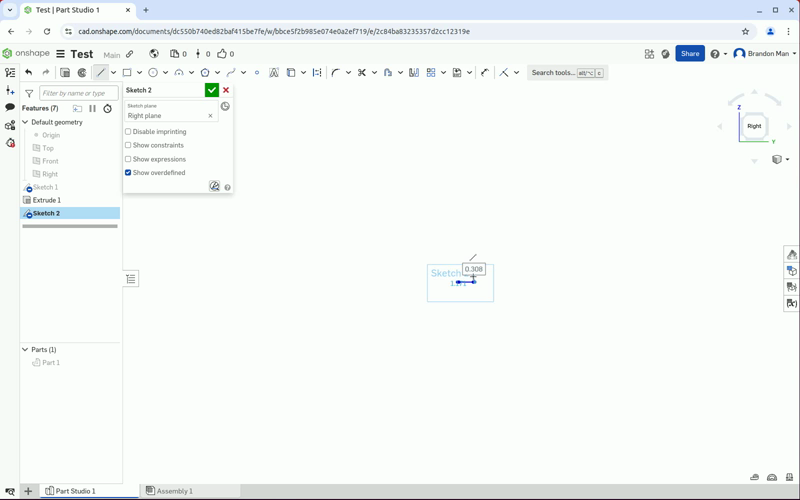
scroll(6)
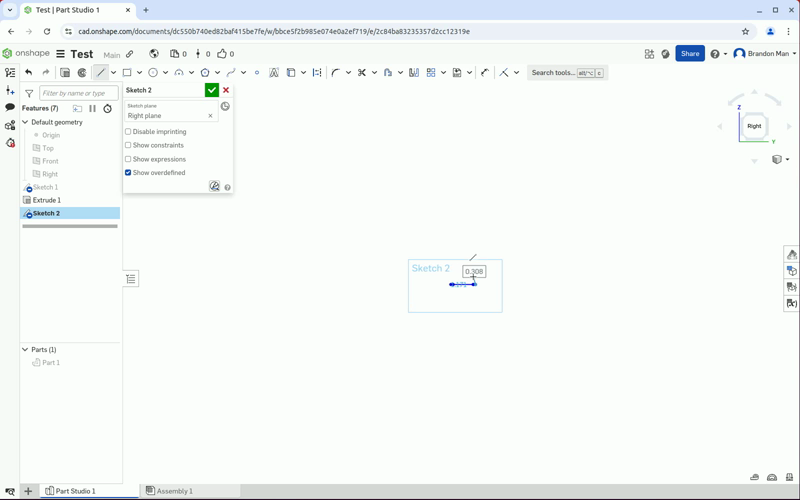
scroll(6)
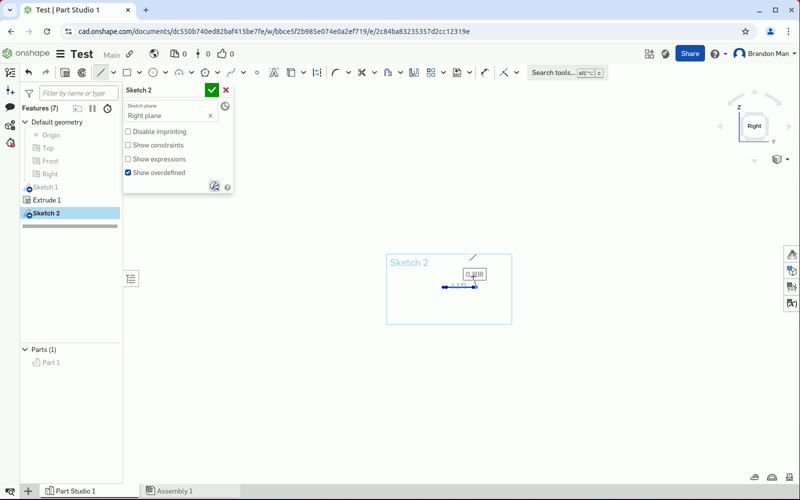
scroll(6)
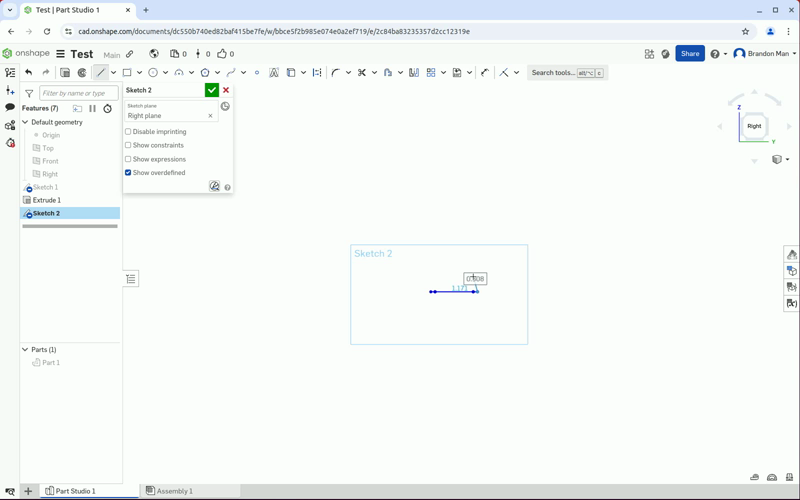
scroll(6)
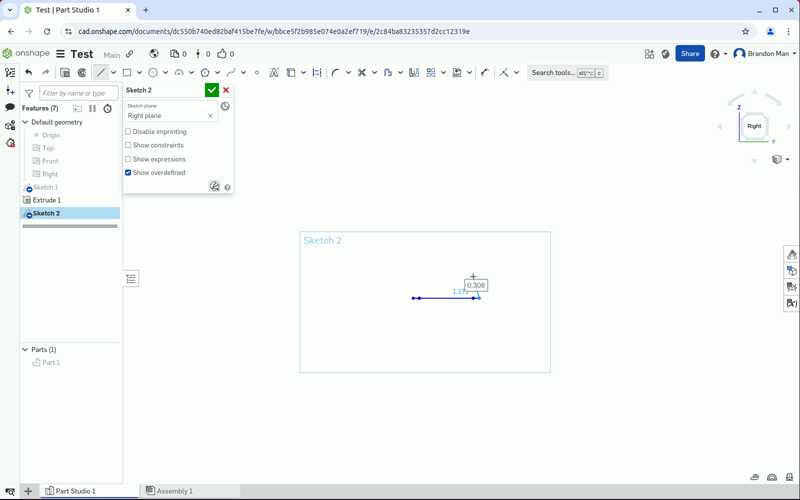
scroll(6)
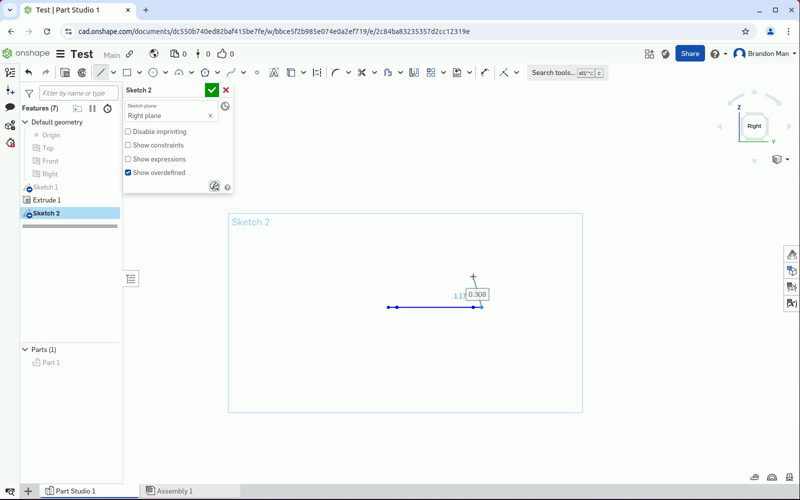
scroll(6)
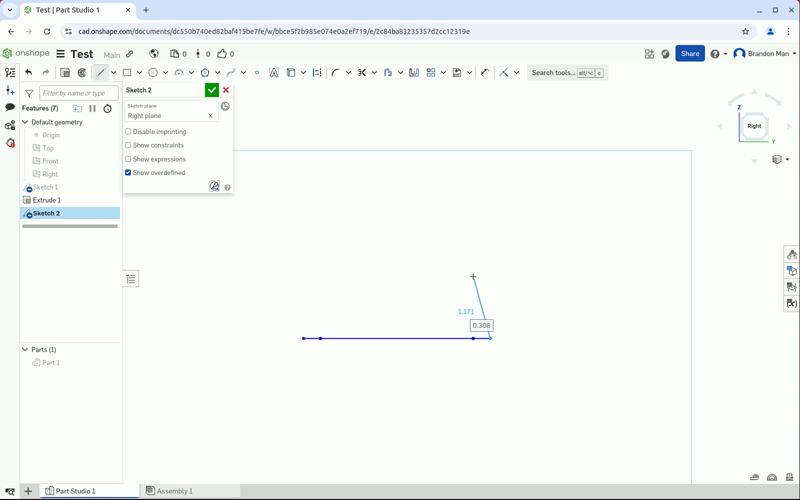
click(473, 276)
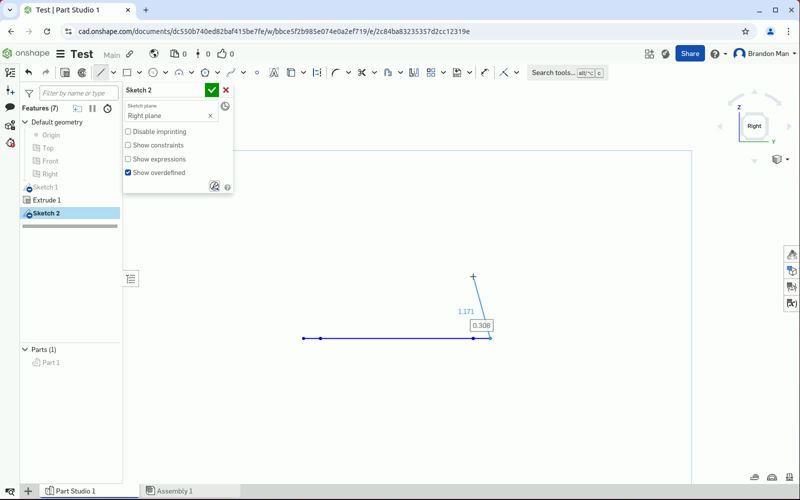
scroll(-6)
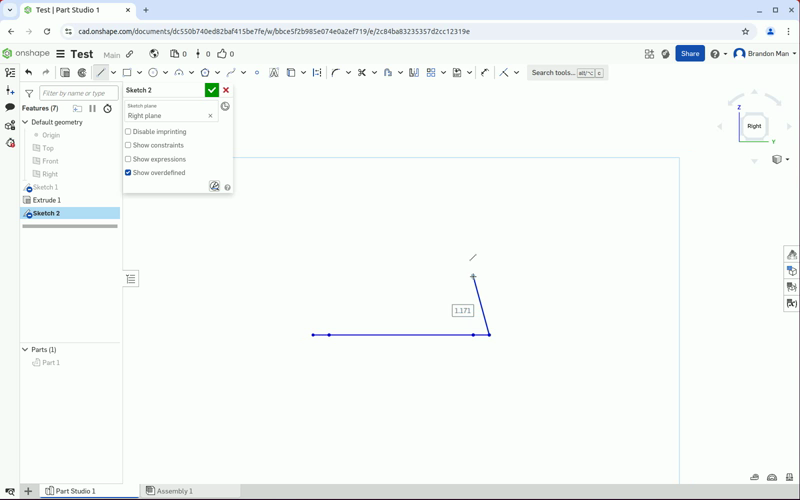
scroll(-6)
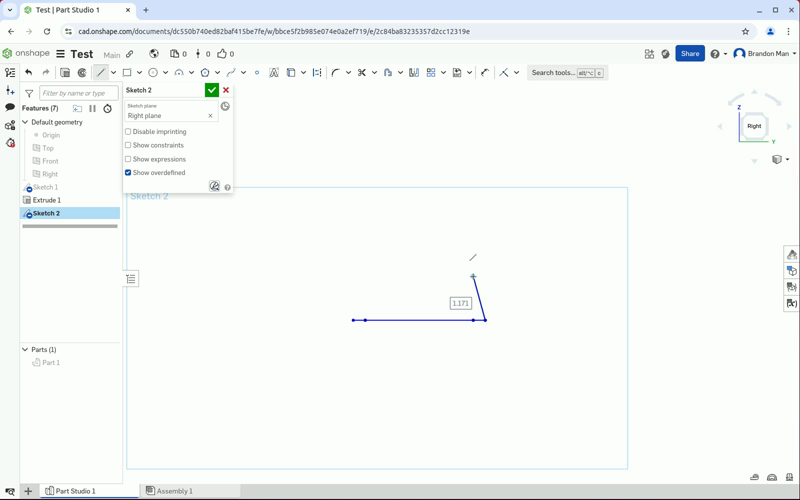
scroll(-6)
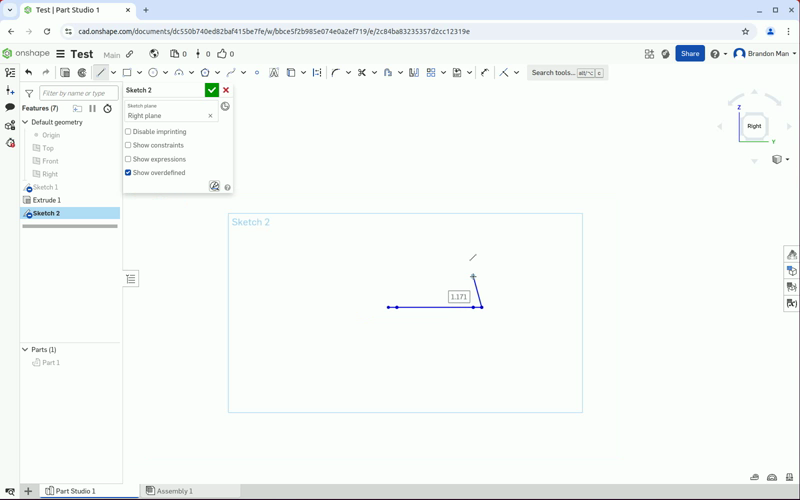
scroll(-6)
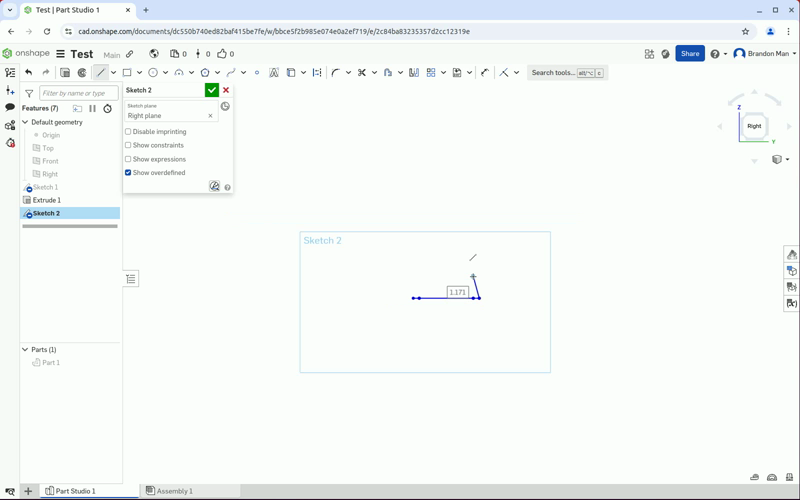
scroll(-6)
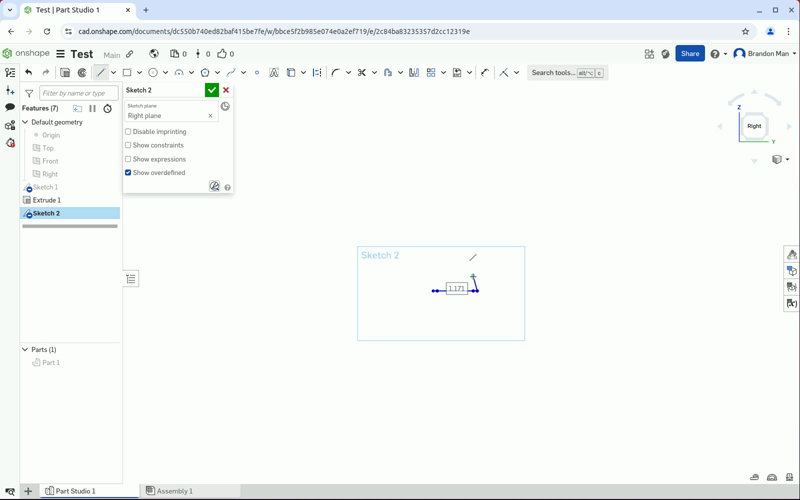
scroll(-6)
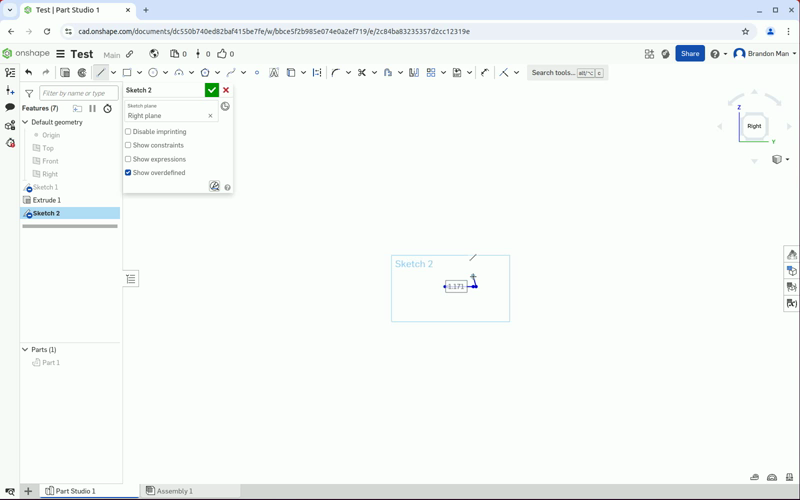
scroll(-6)
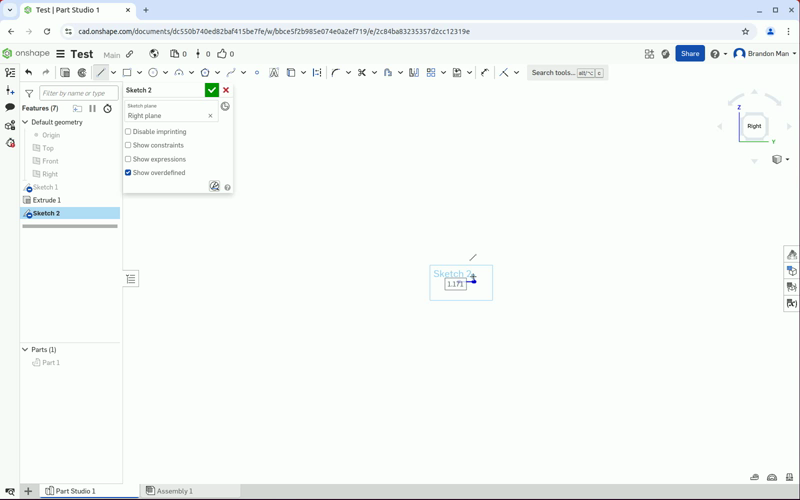
key_up(shift)
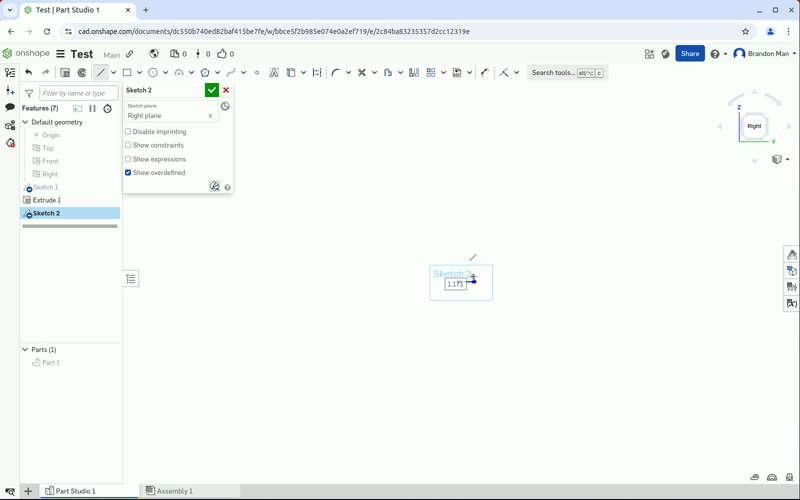
key_down(shift)
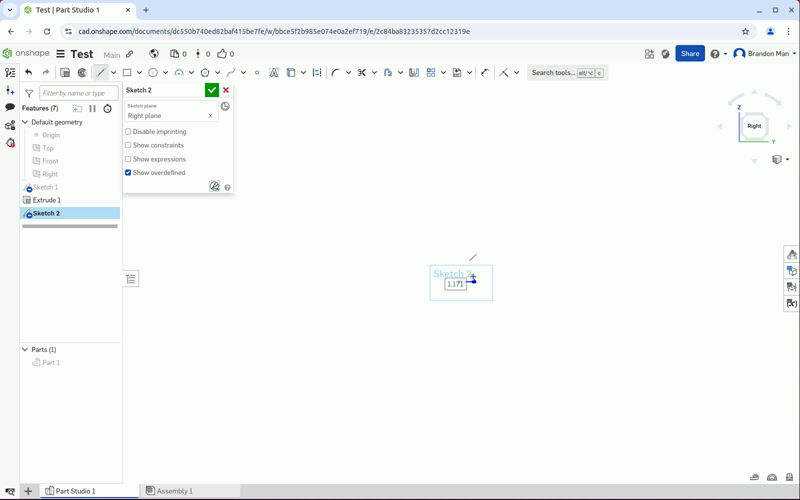
mouse_move(503, 276)
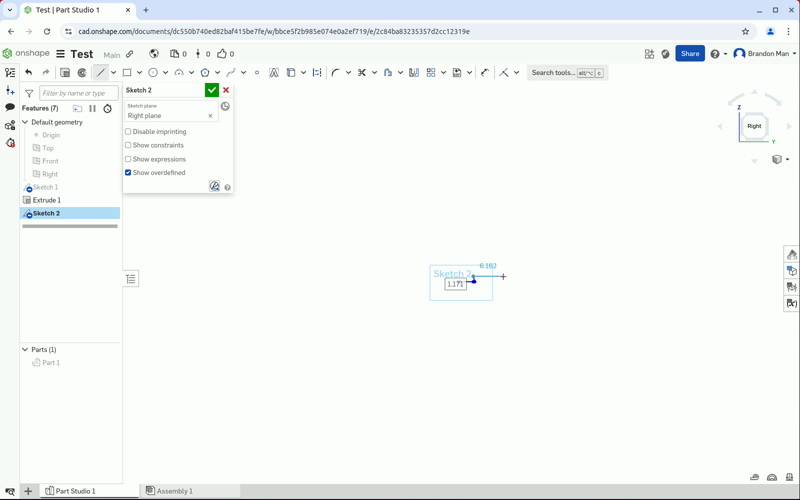
mouse_move(473, 273)
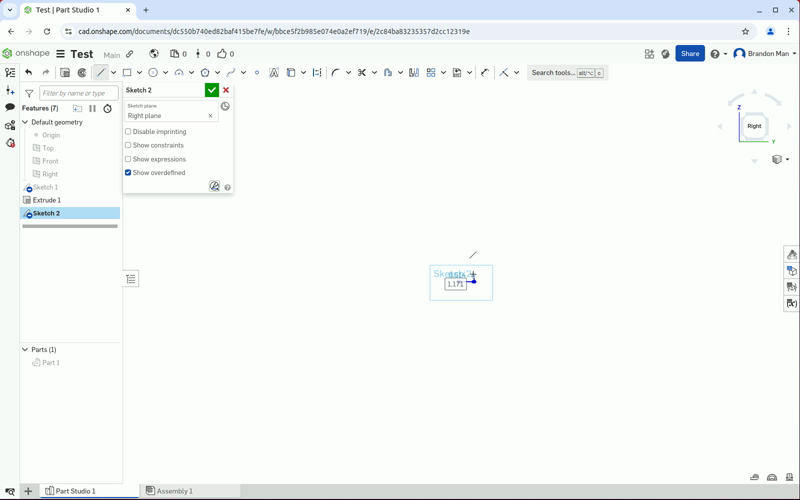
scroll(6)
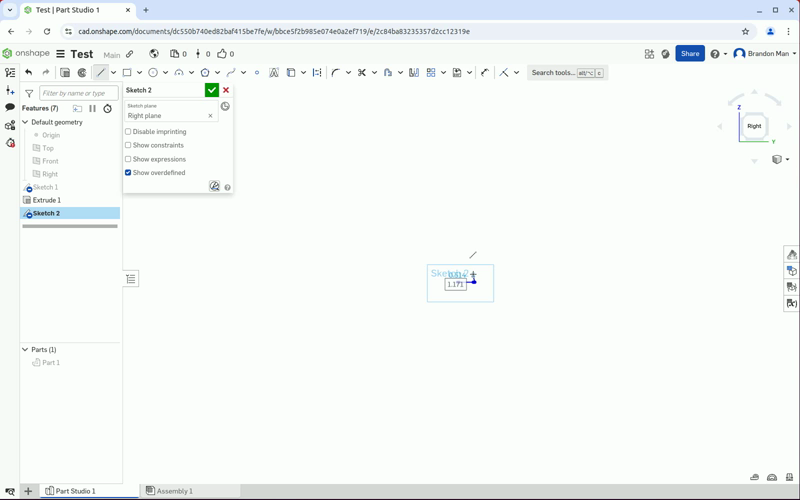
scroll(6)
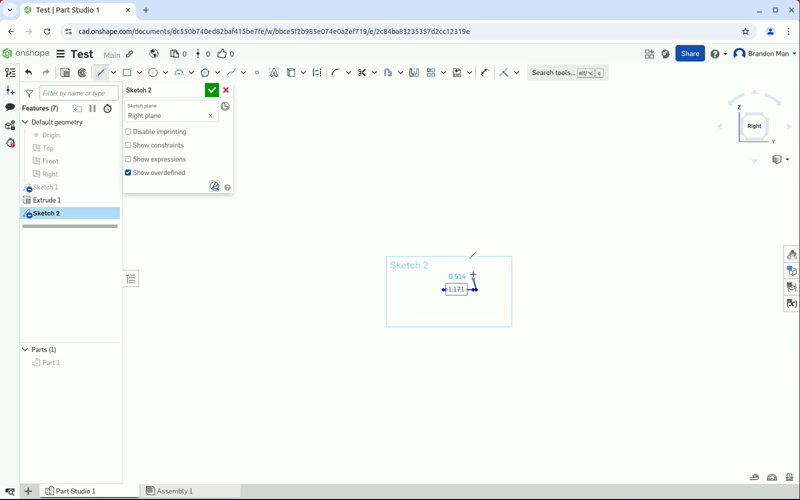
scroll(6)
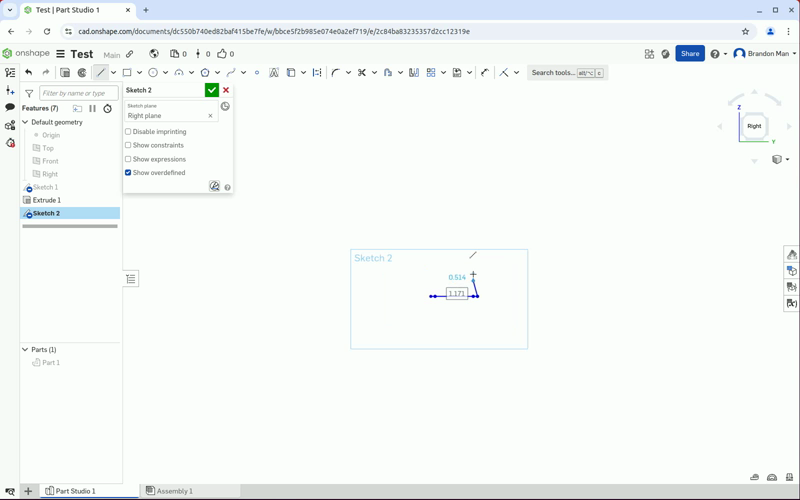
scroll(6)
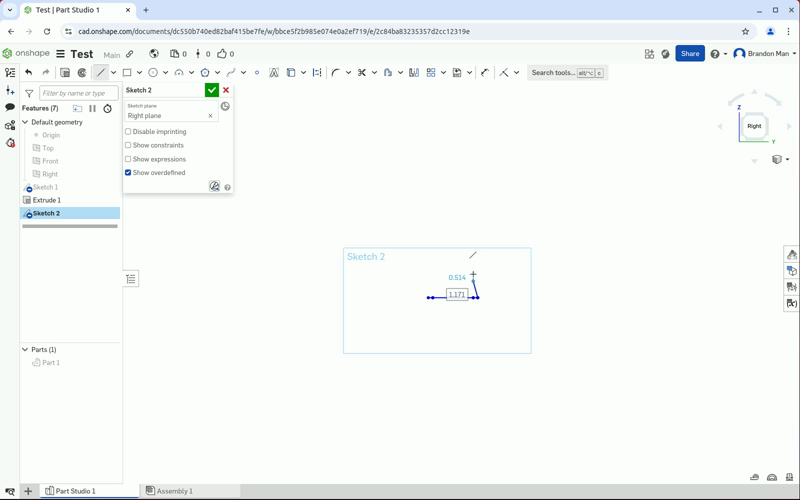
scroll(6)
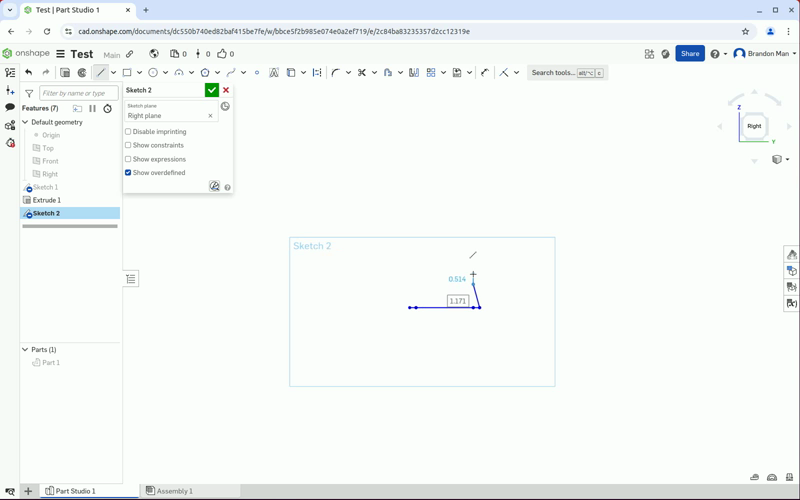
scroll(6)
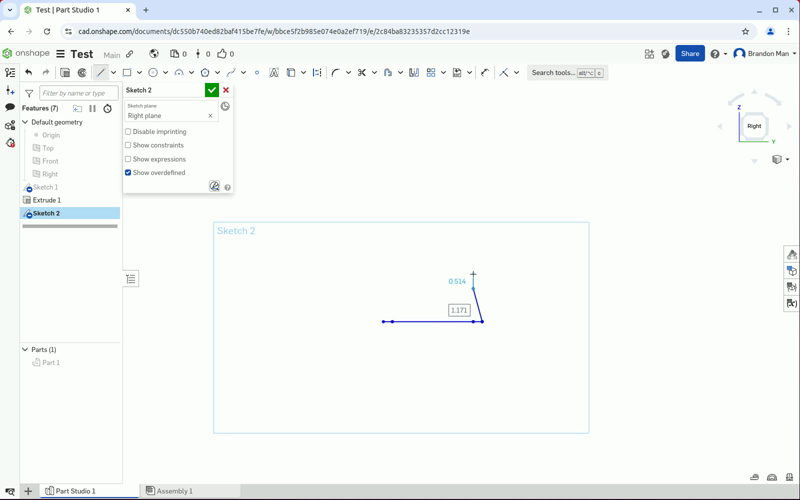
scroll(6)
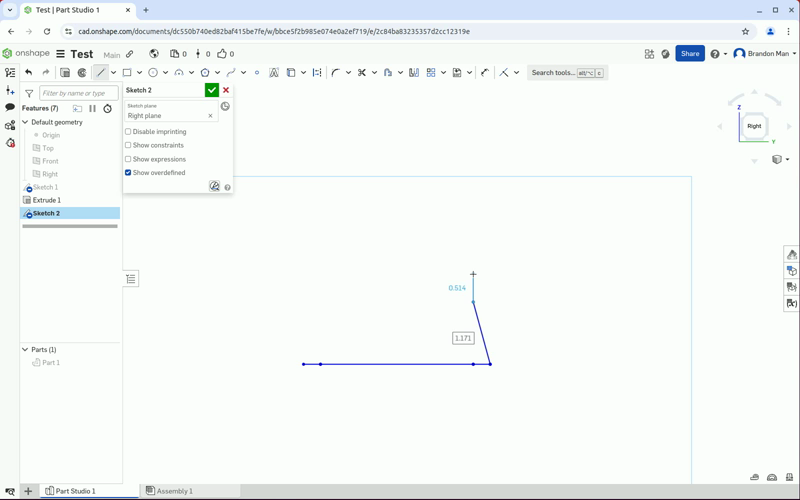
click(473, 273)
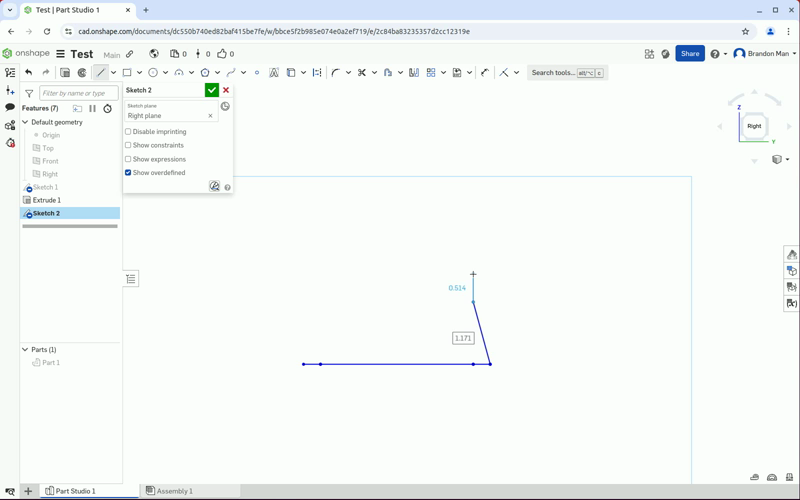
scroll(-6)
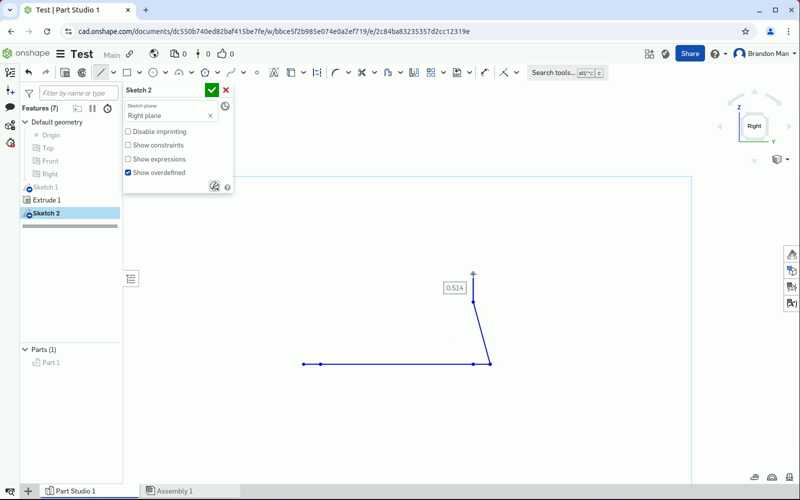
scroll(-6)
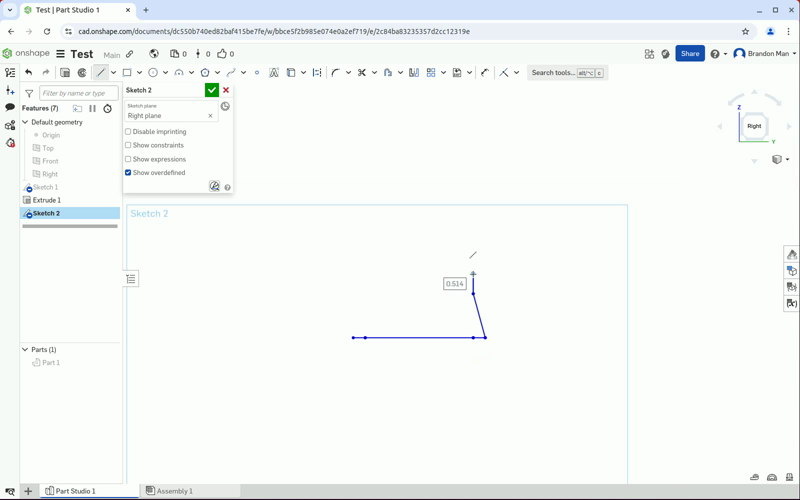
scroll(-6)
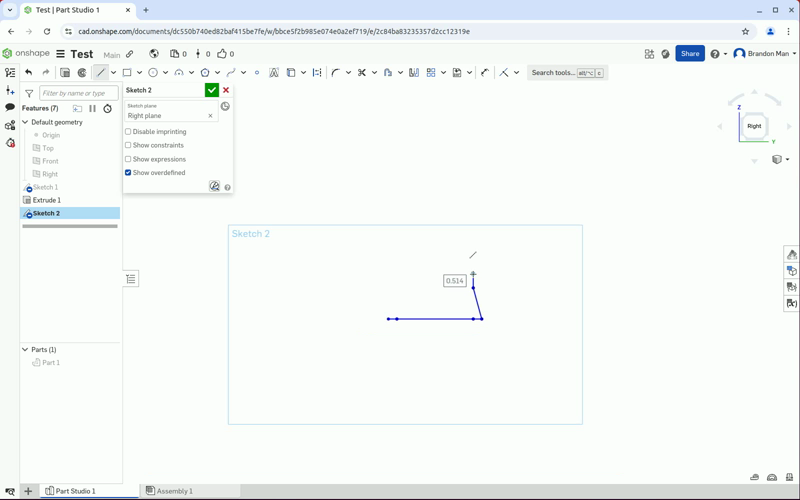
scroll(-6)
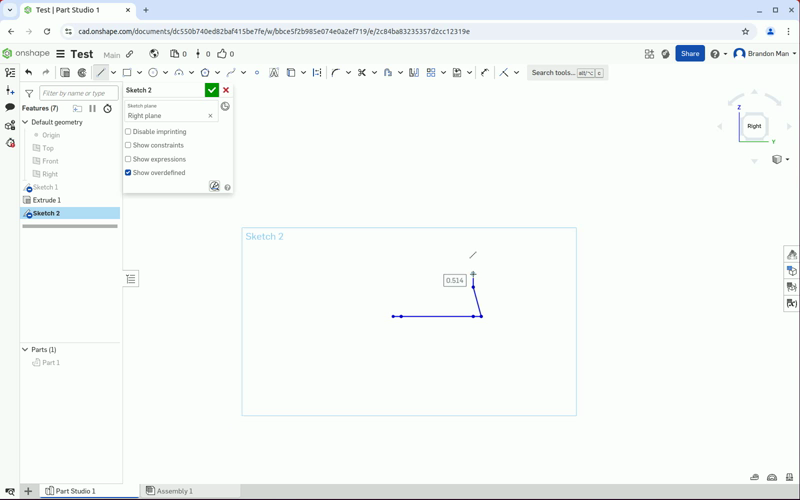
scroll(-6)
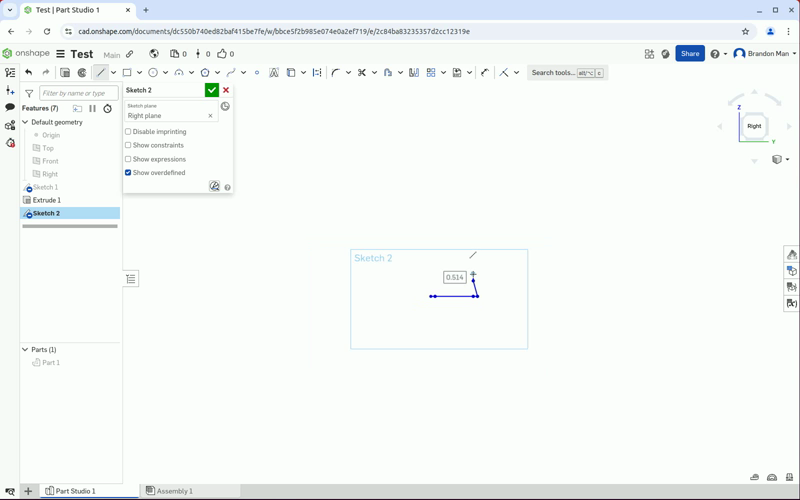
scroll(-6)
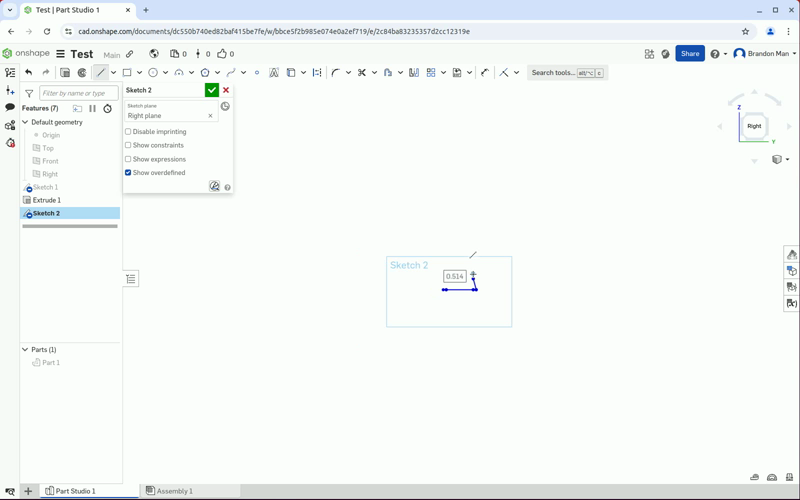
scroll(-6)
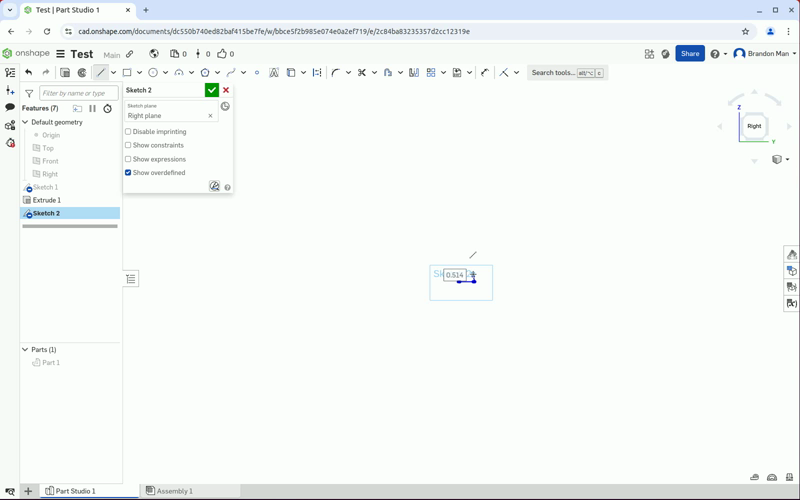
key_up(shift)
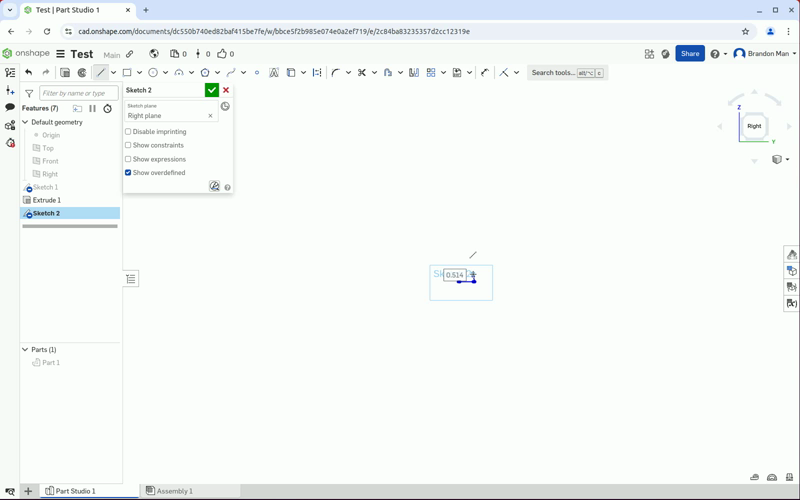
key_down(shift)
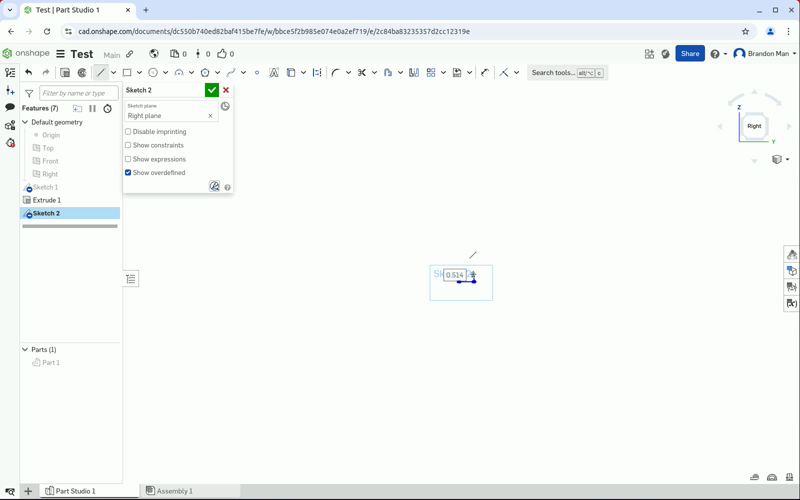
mouse_move(503, 273)
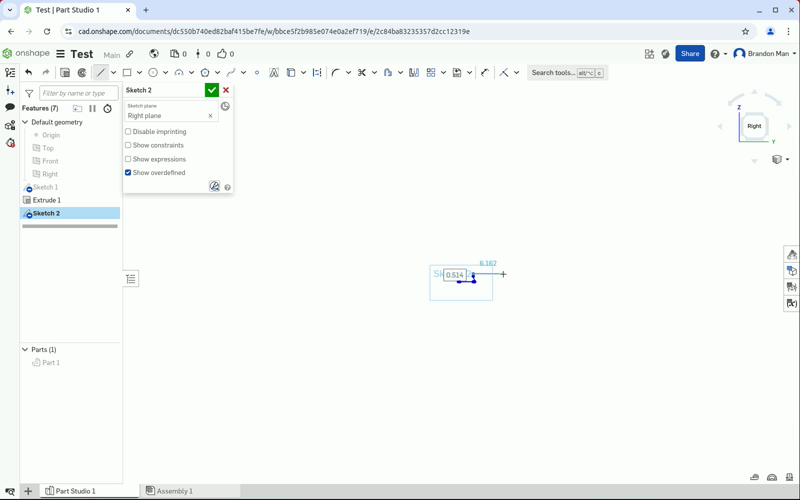
mouse_move(459, 273)
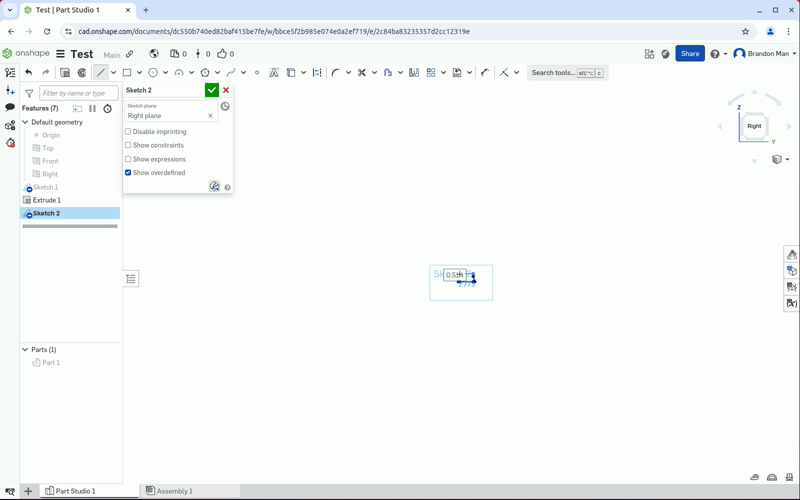
click(459, 273)
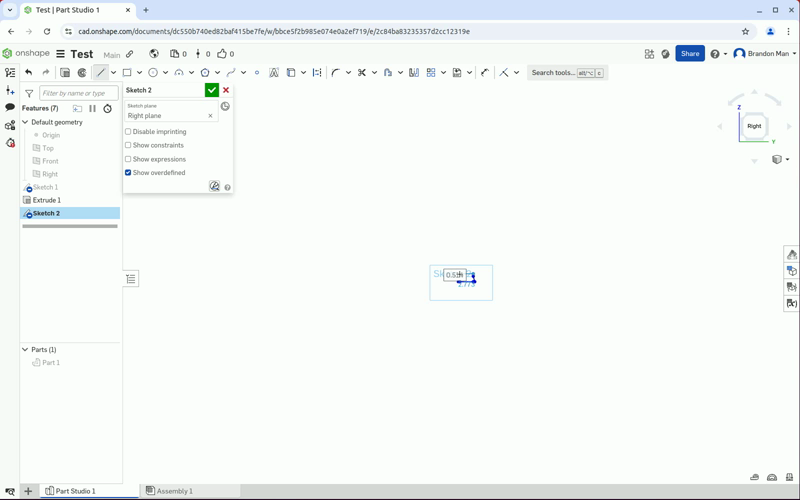
key_up(shift)
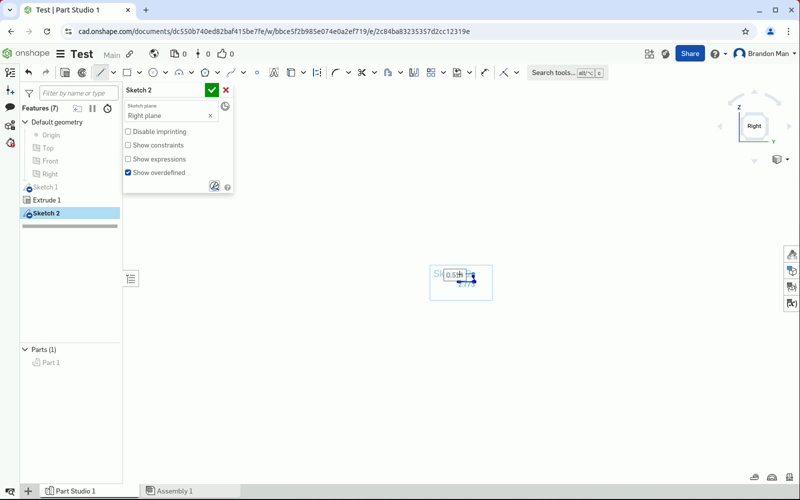
key_down(shift)
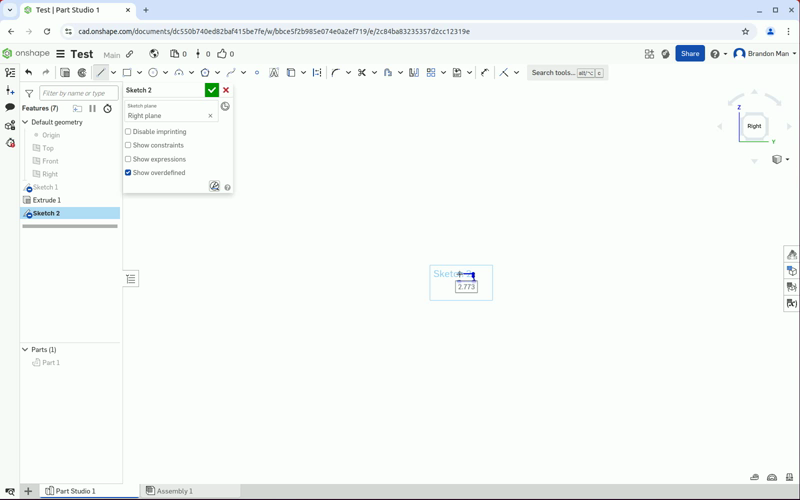
mouse_move(489, 273)
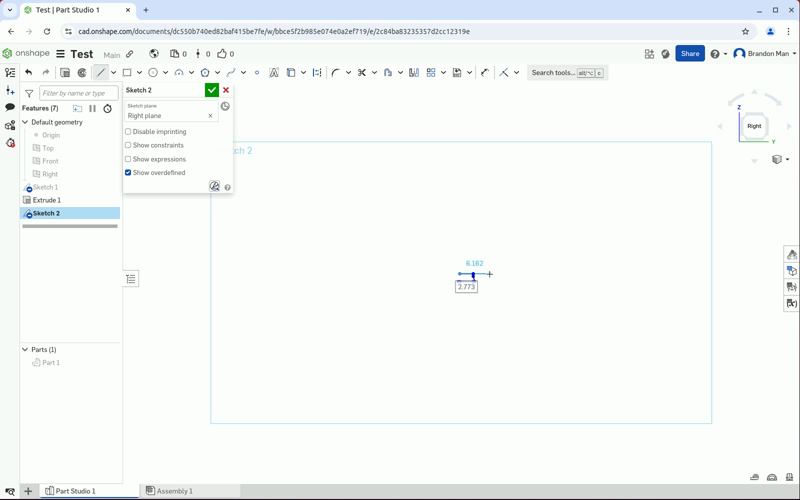
mouse_move(459, 276)
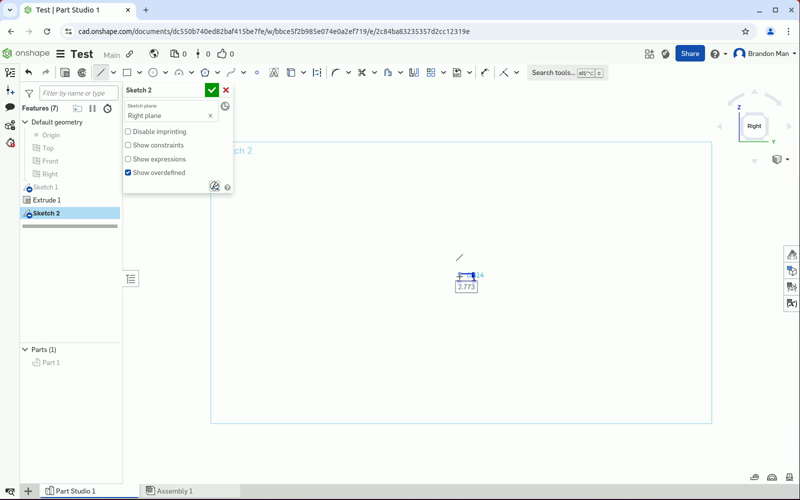
scroll(6)
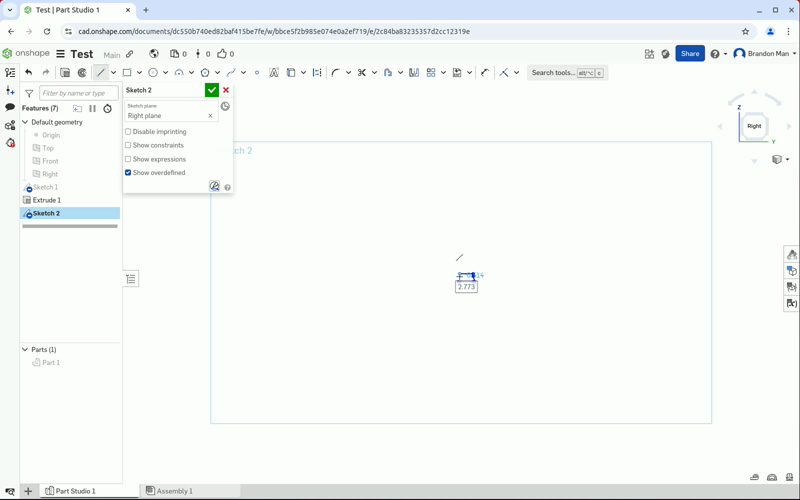
scroll(6)
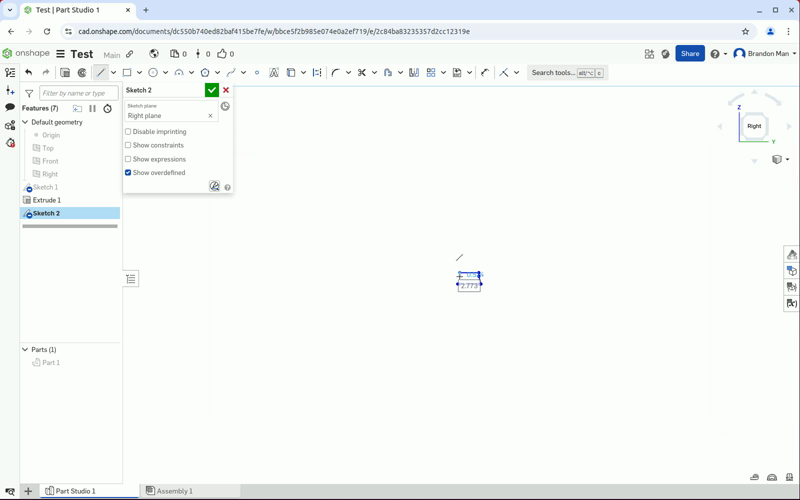
scroll(6)
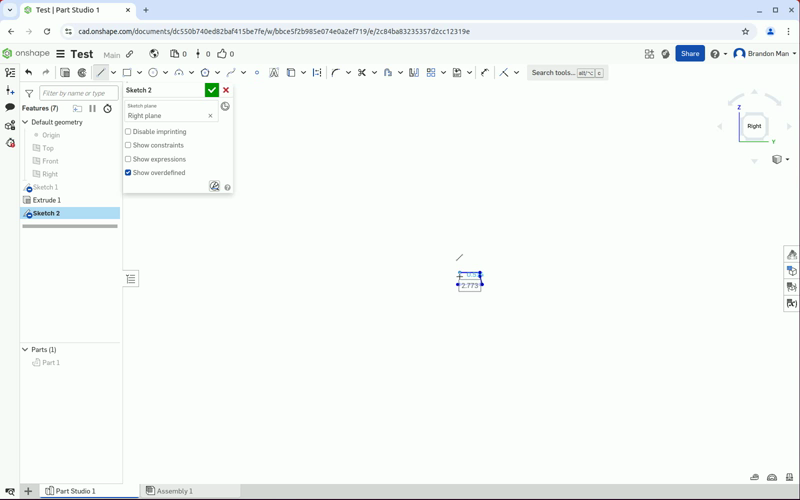
scroll(6)
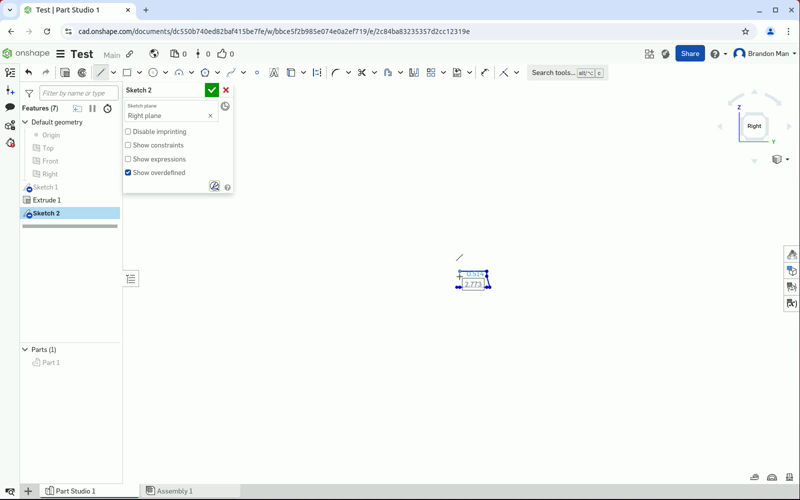
scroll(6)
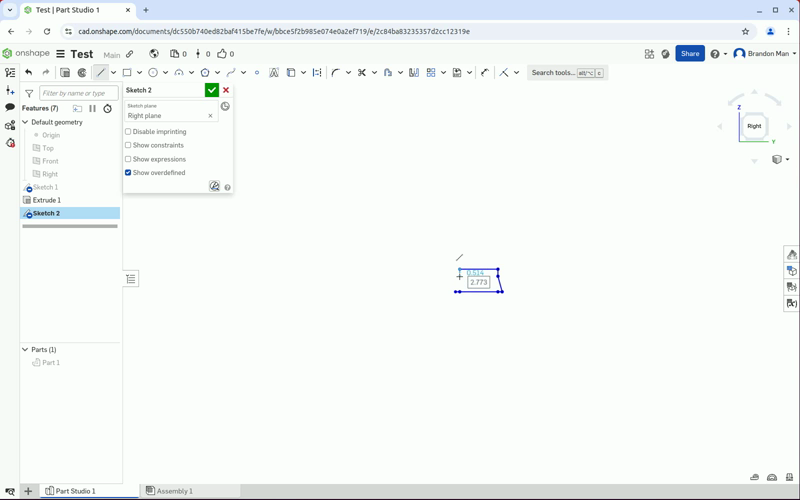
scroll(6)
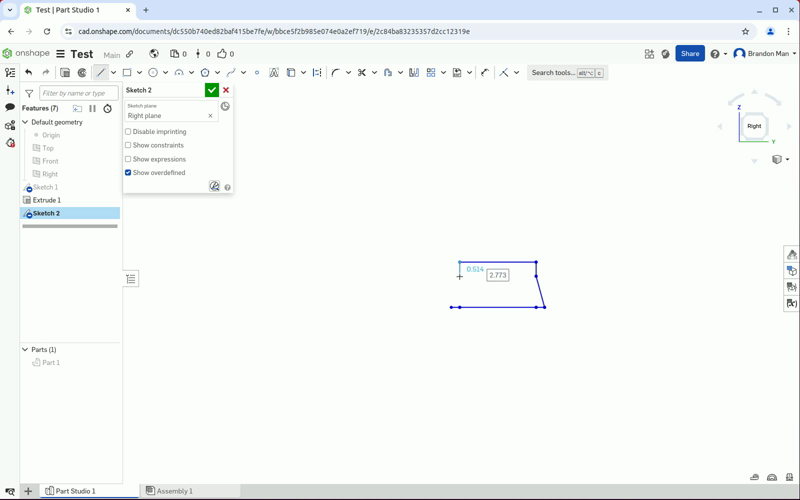
scroll(6)
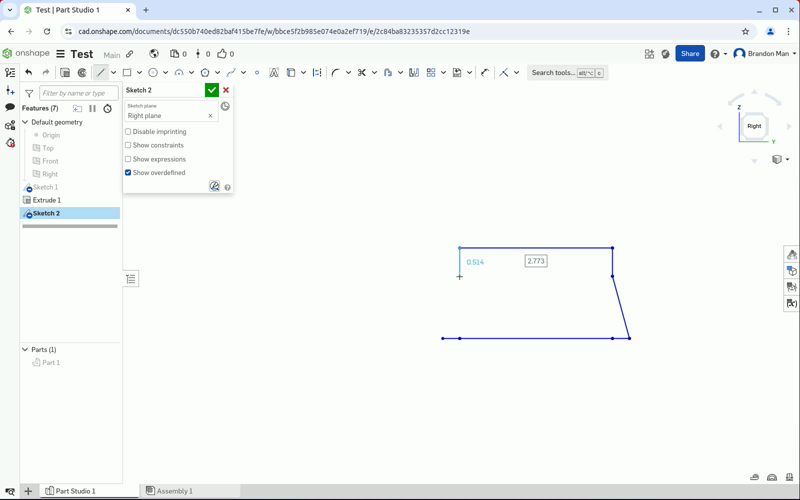
click(459, 276)
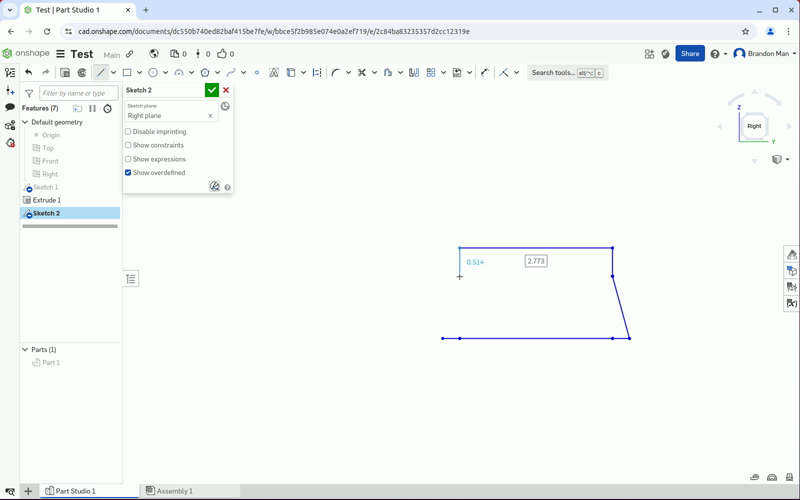
scroll(-6)
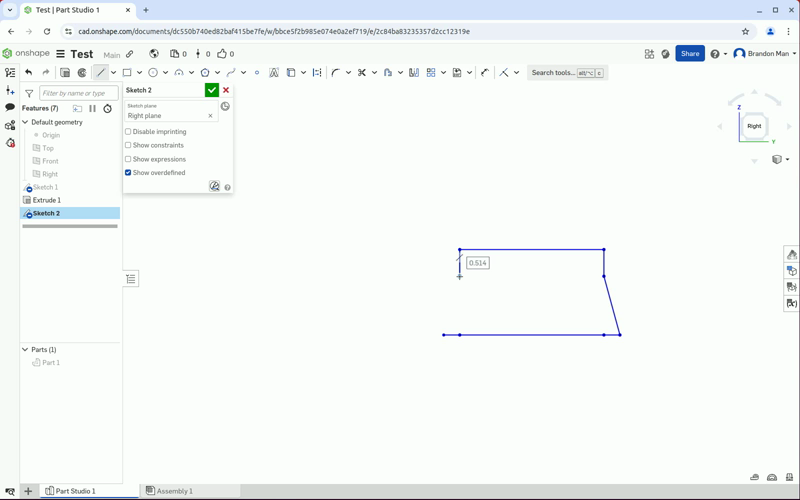
scroll(-6)
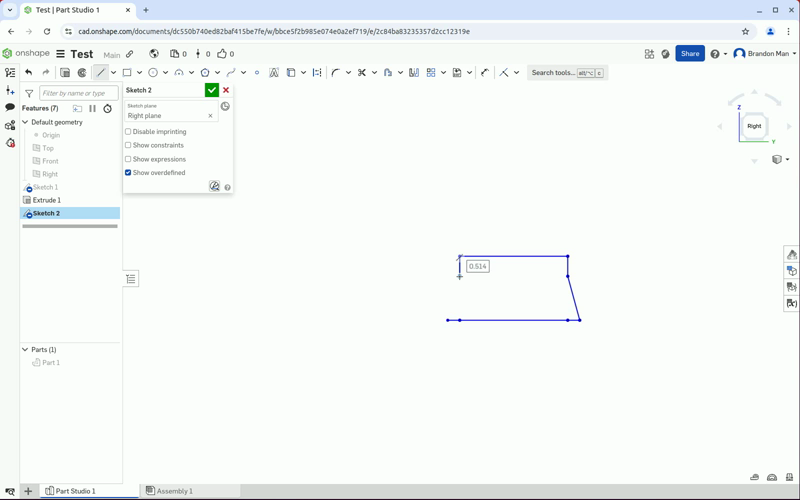
scroll(-6)
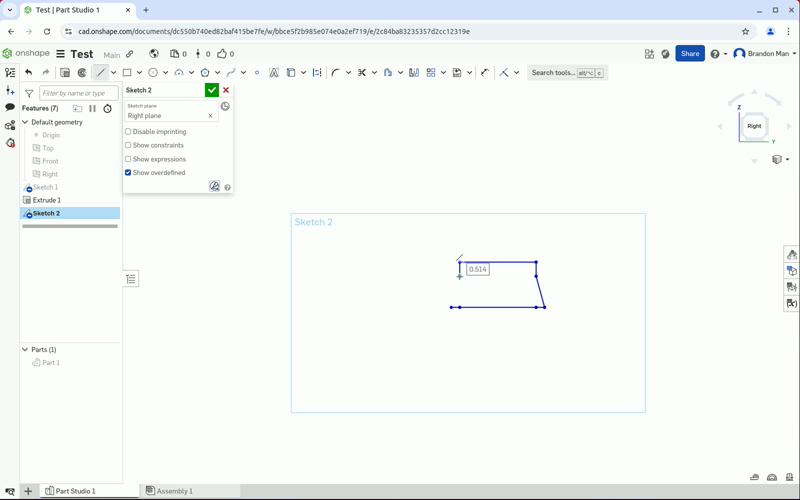
scroll(-6)
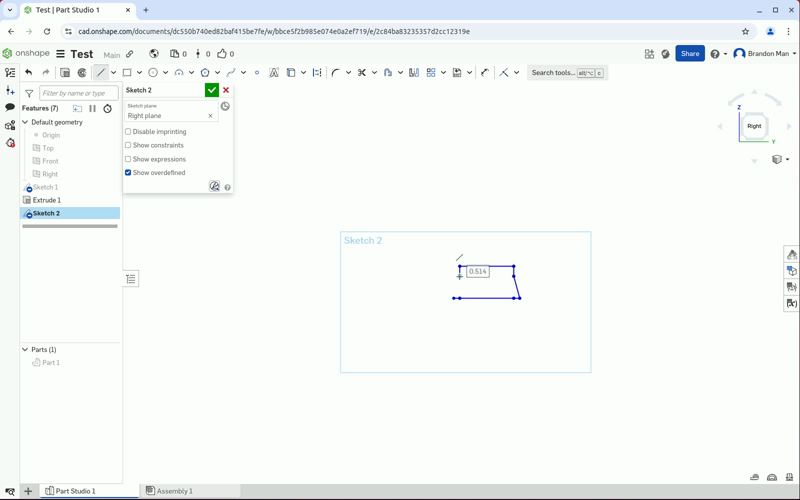
scroll(-6)
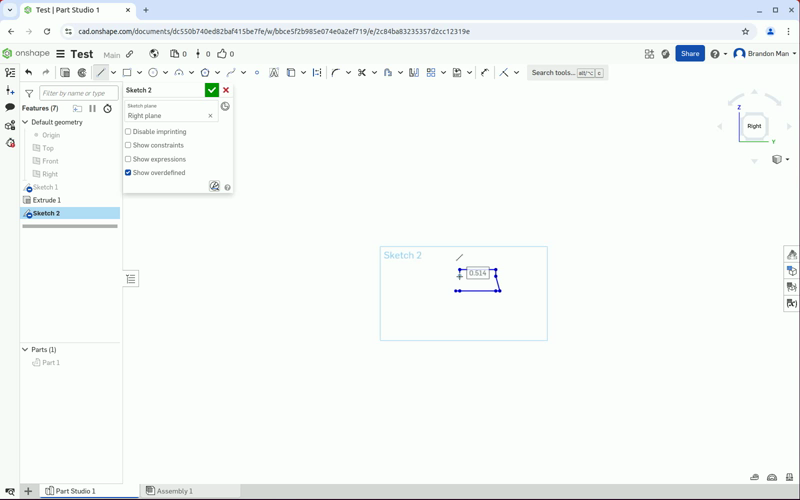
scroll(-6)
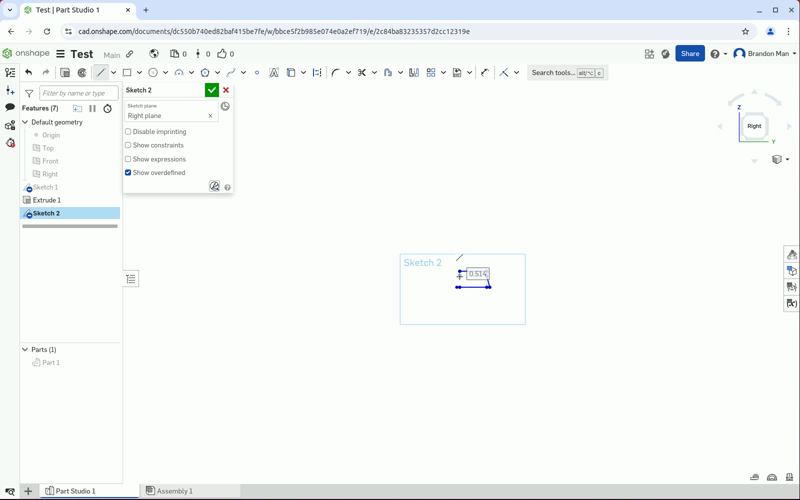
scroll(-6)
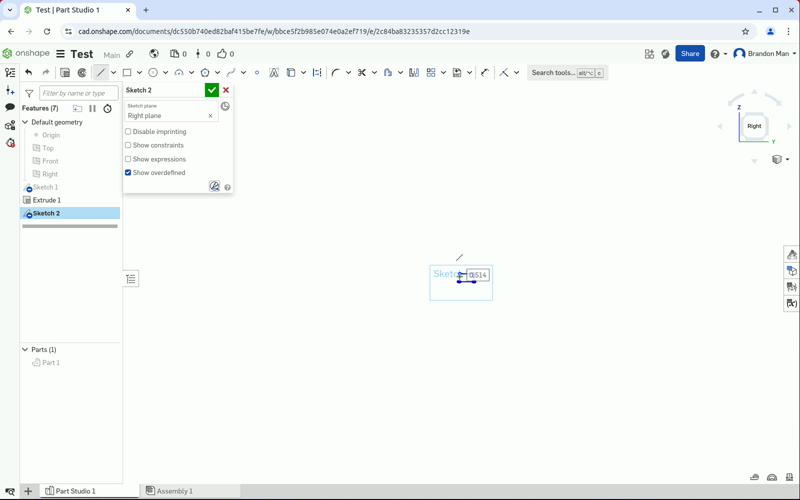
key_up(shift)
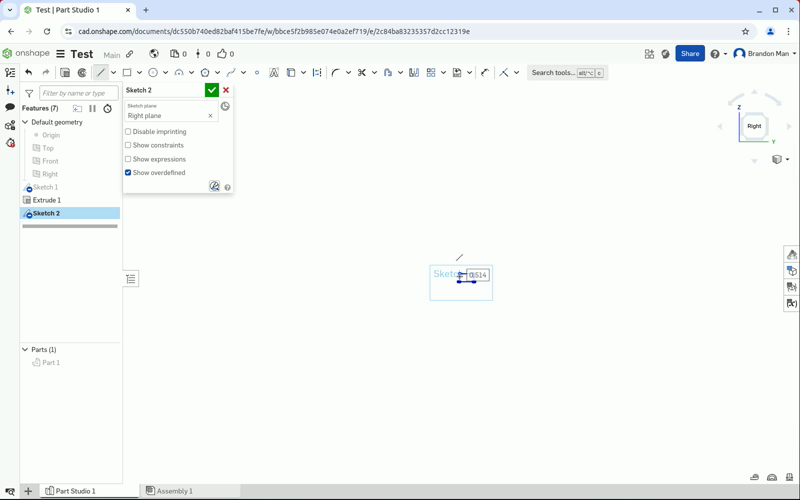
mouse_move(489, 276)
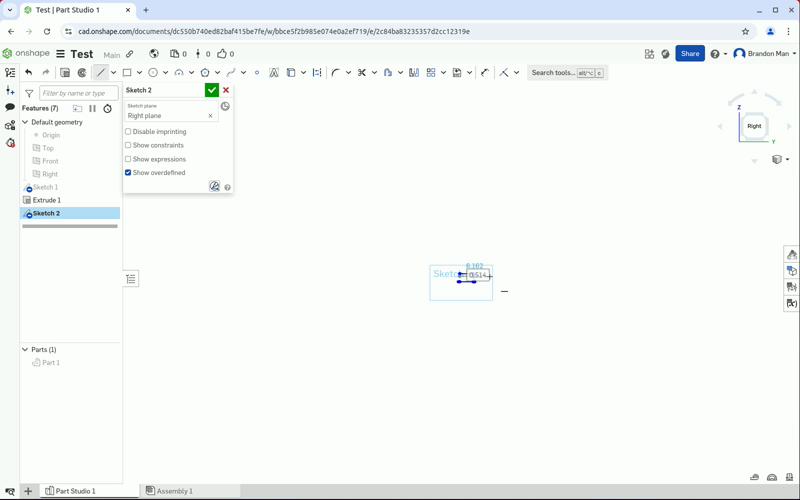
key_down(shift)
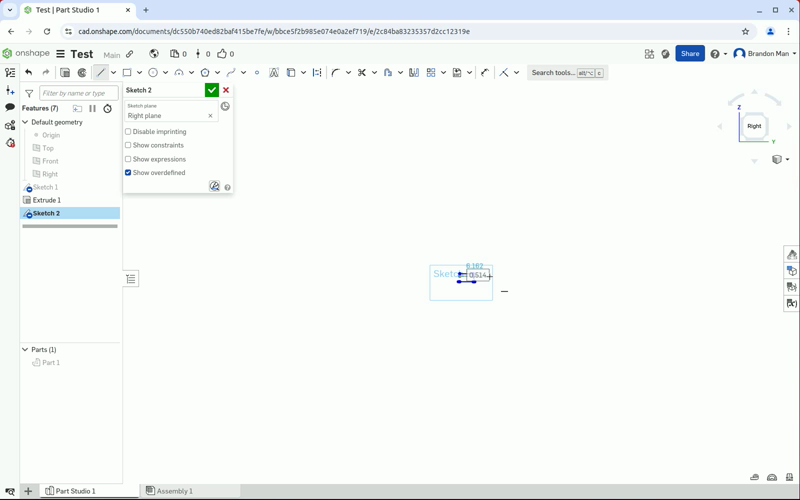
mouse_move(458, 281)
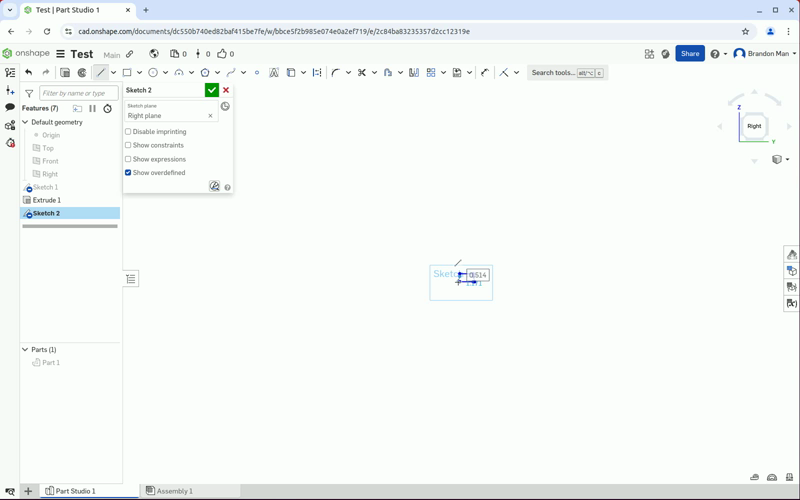
scroll(6)
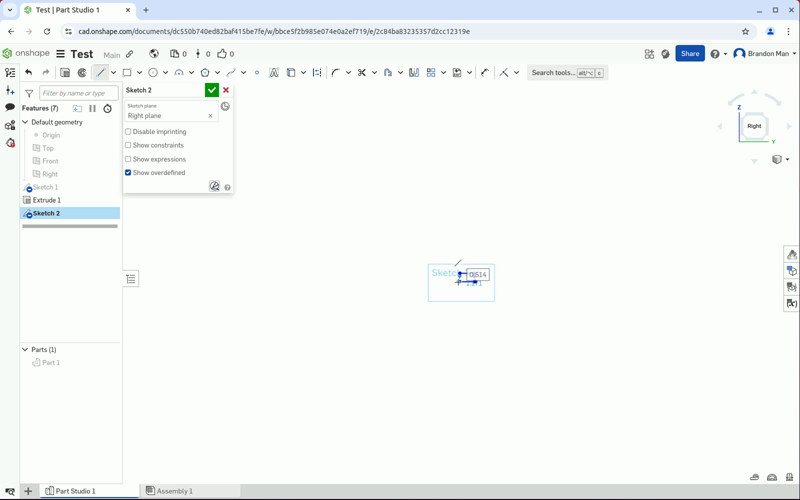
scroll(6)
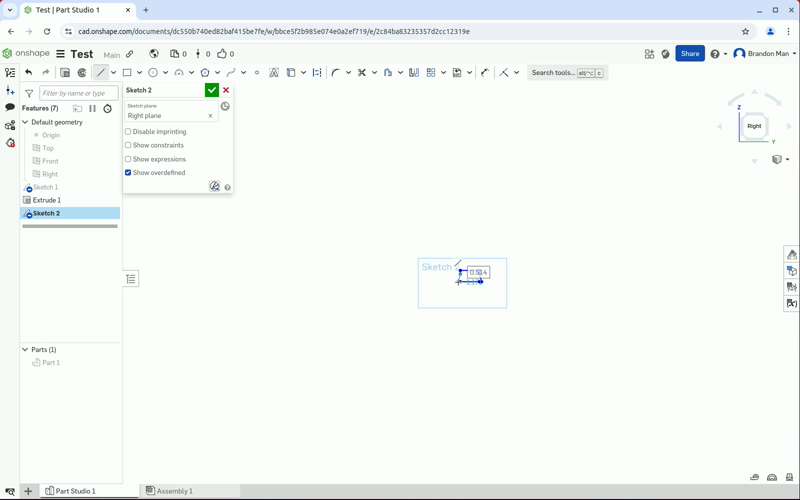
scroll(6)
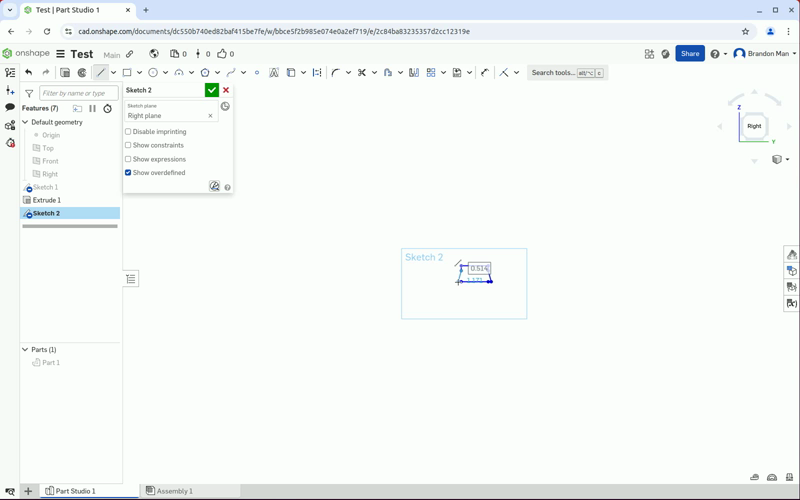
scroll(6)
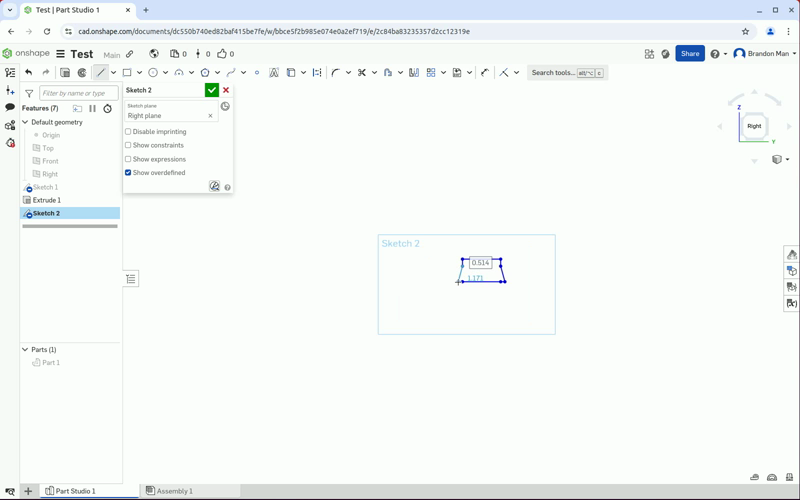
scroll(6)
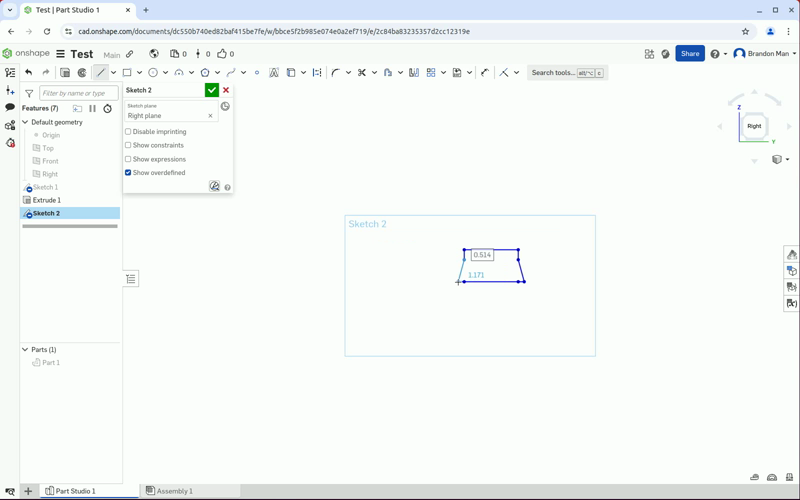
scroll(6)
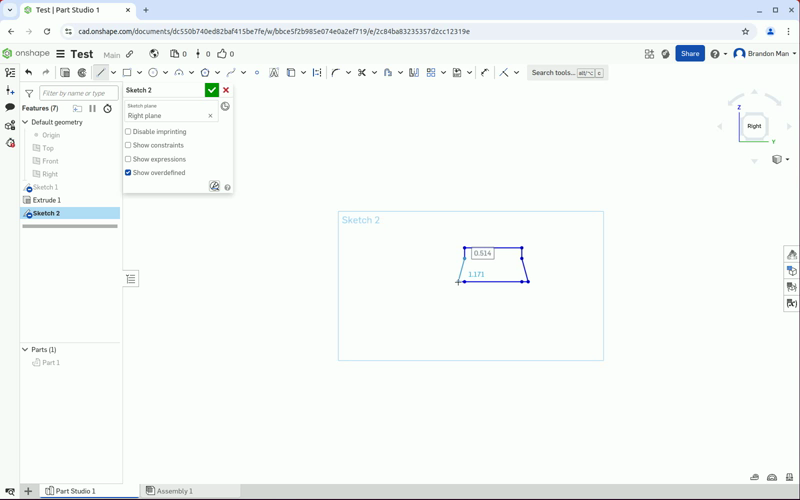
scroll(6)
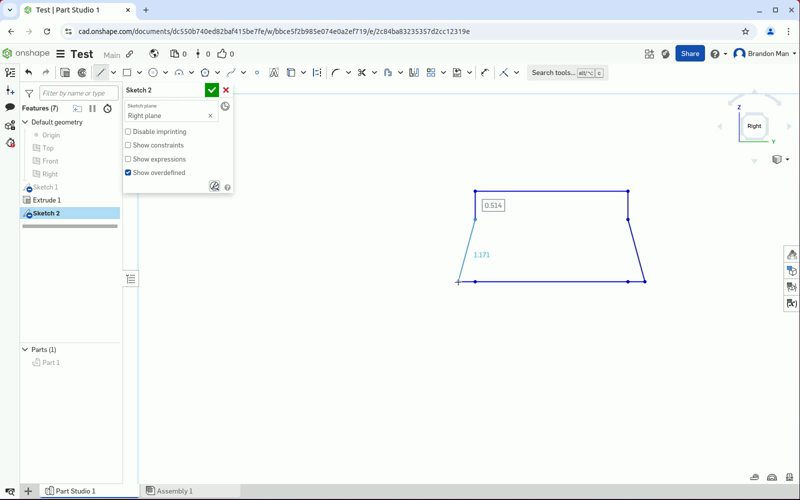
key_up(shift)
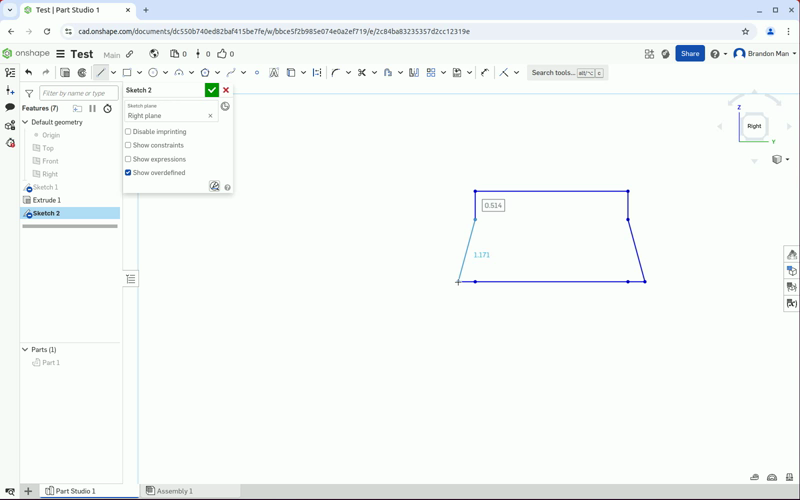
click(458, 281)
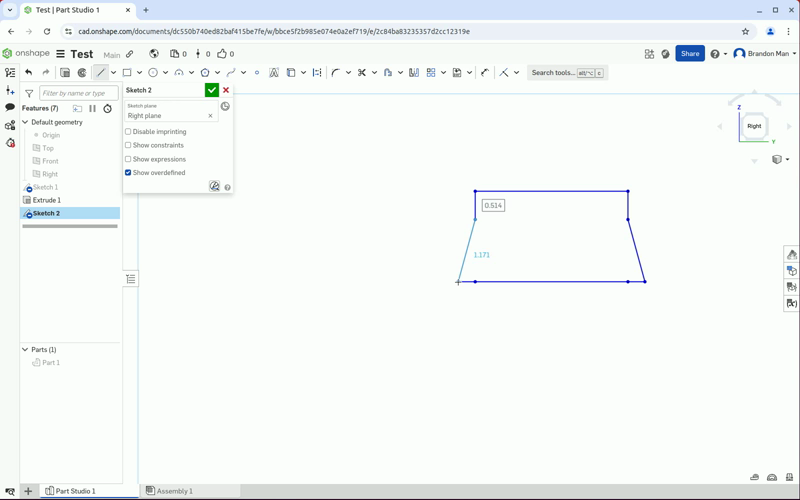
scroll(-6)
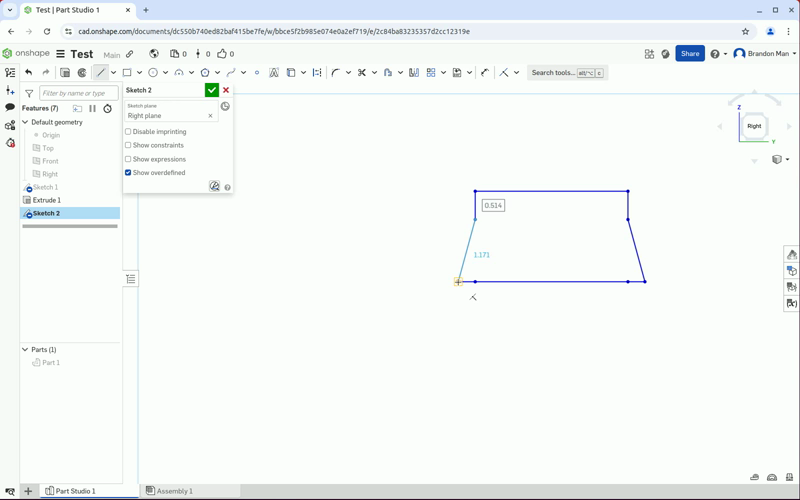
scroll(-6)
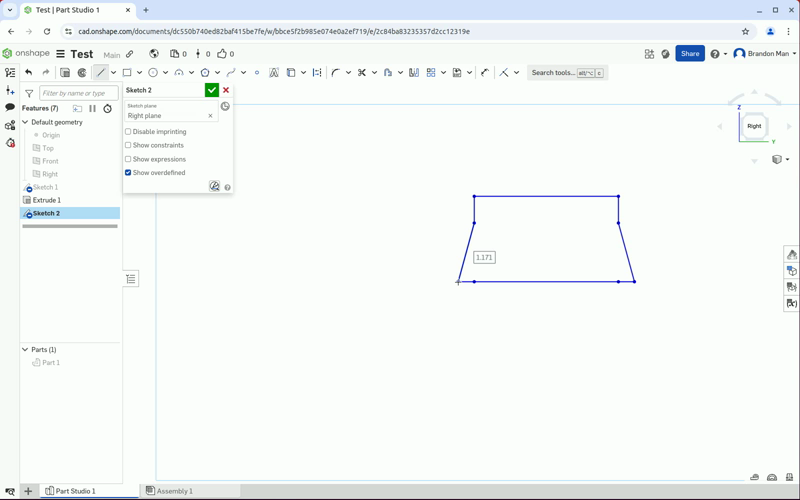
scroll(-6)
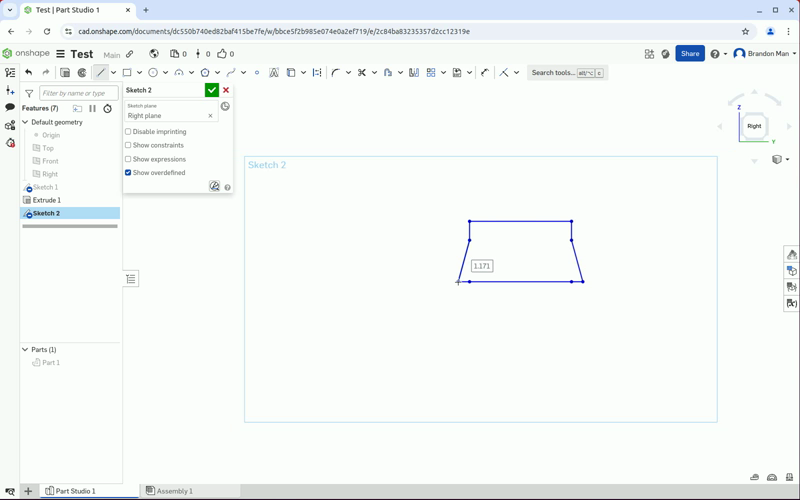
scroll(-6)
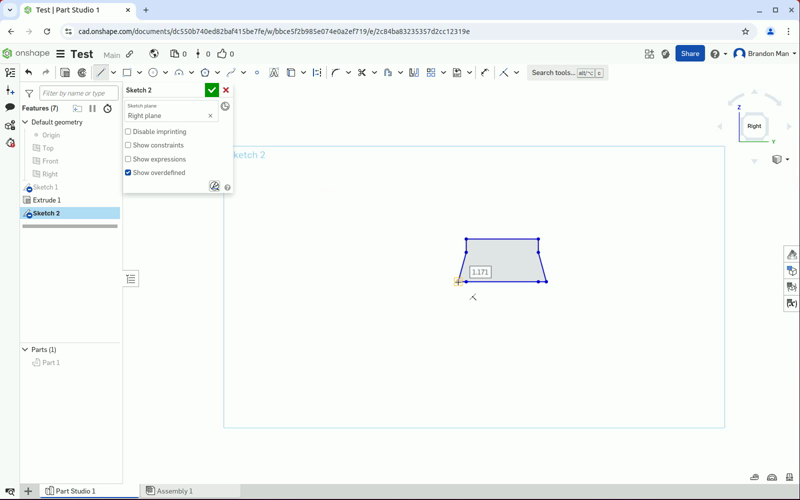
scroll(-6)
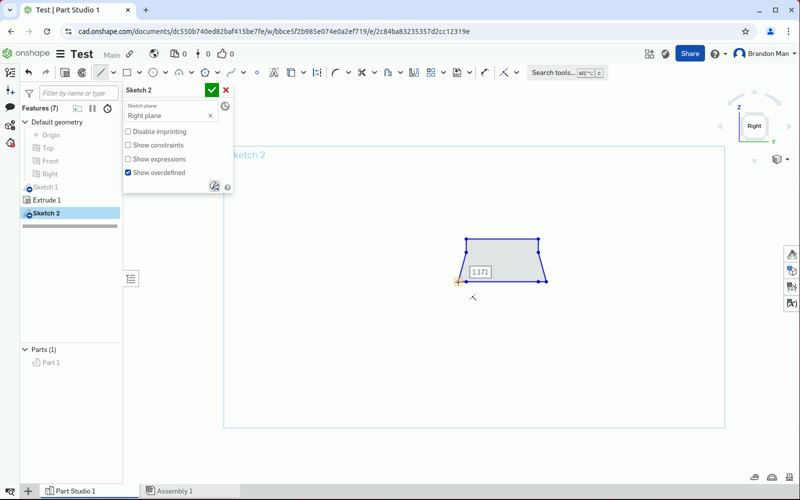
scroll(-6)
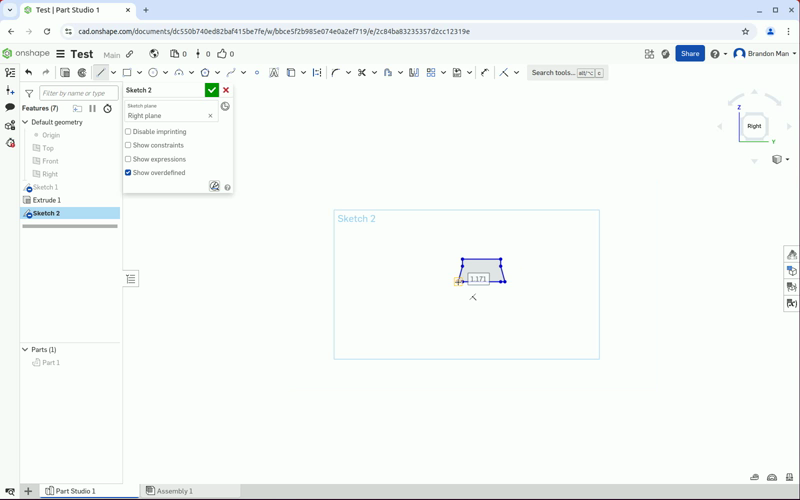
scroll(-6)
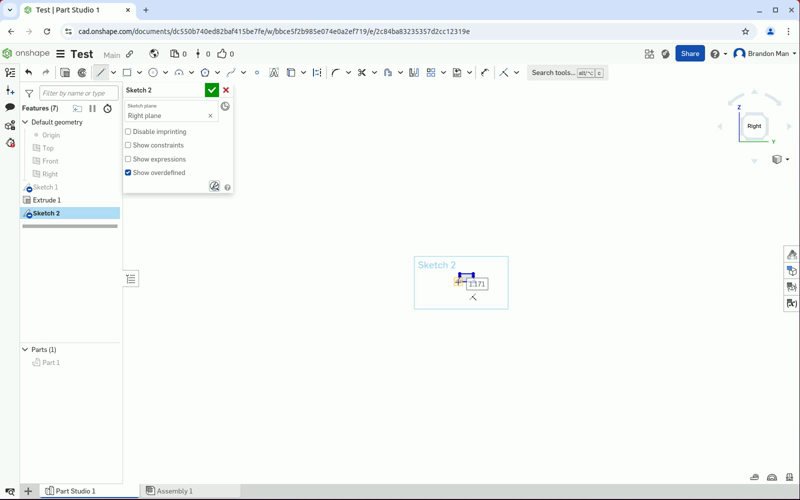
key(esc)
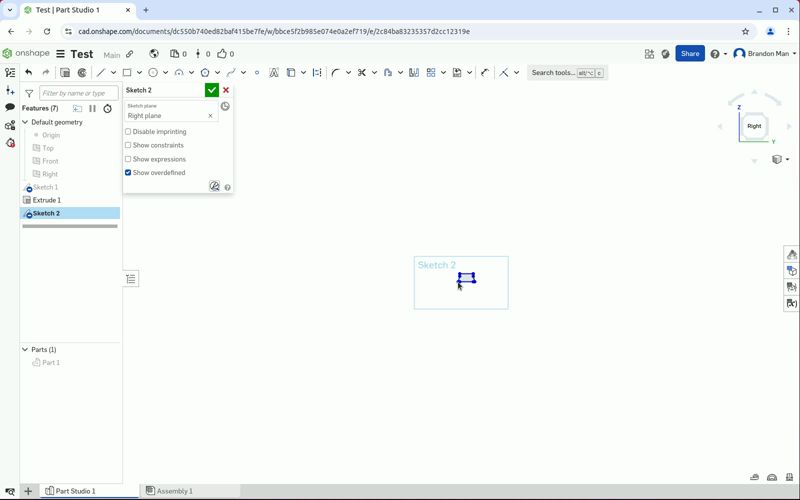
mouse_move(464, 279)
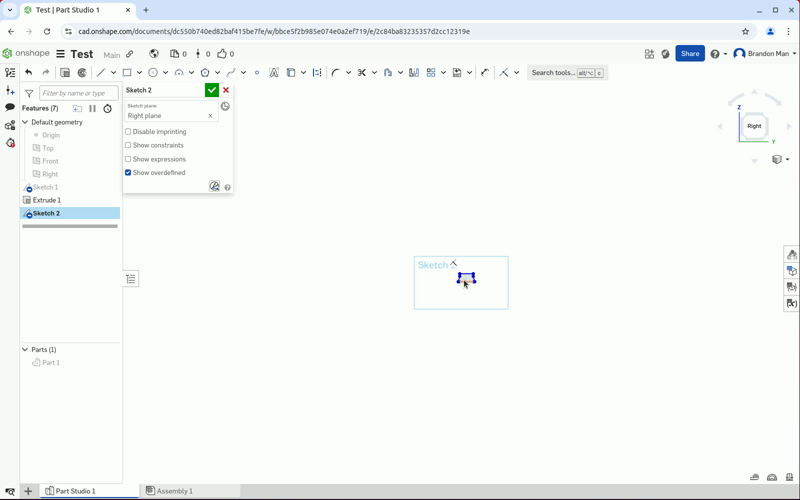
scroll(6)
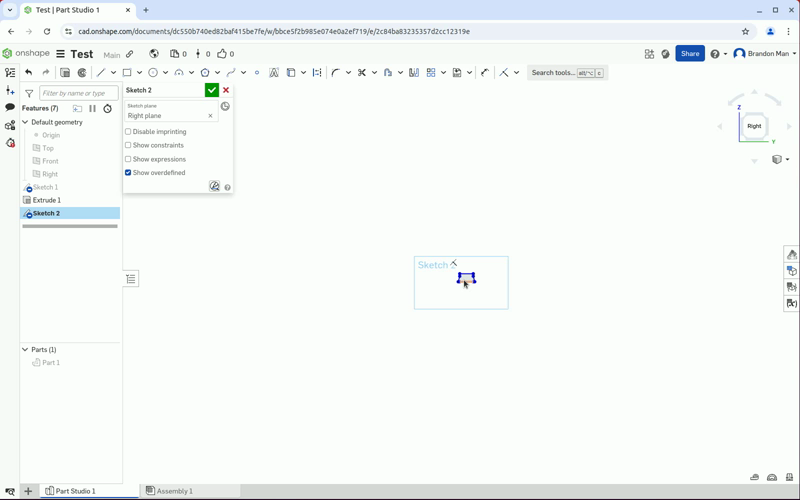
scroll(6)
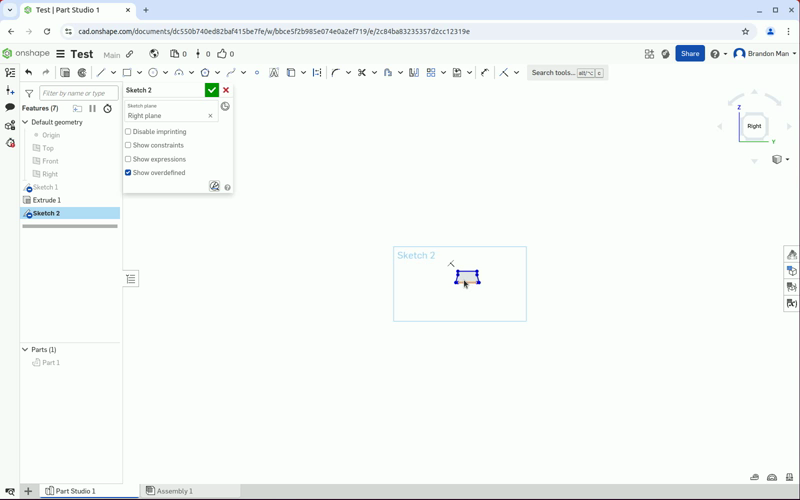
scroll(6)
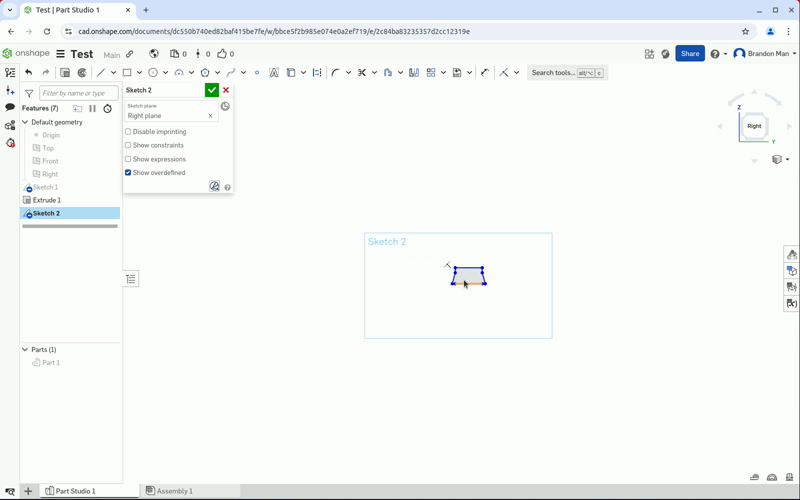
scroll(6)
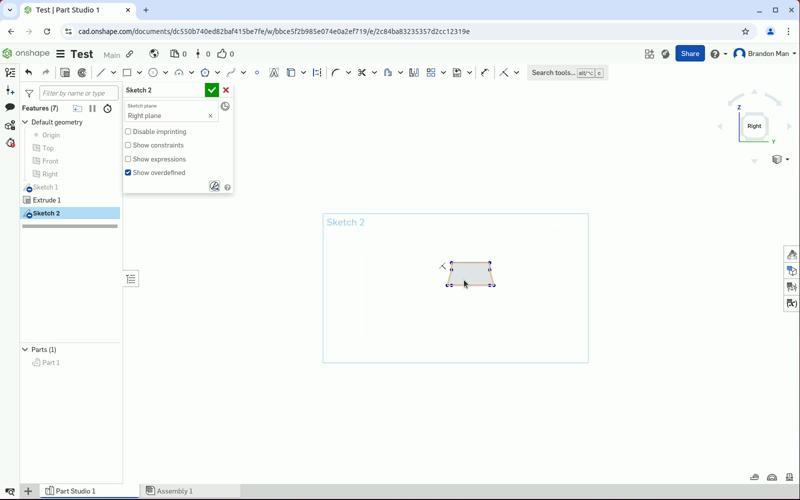
scroll(6)
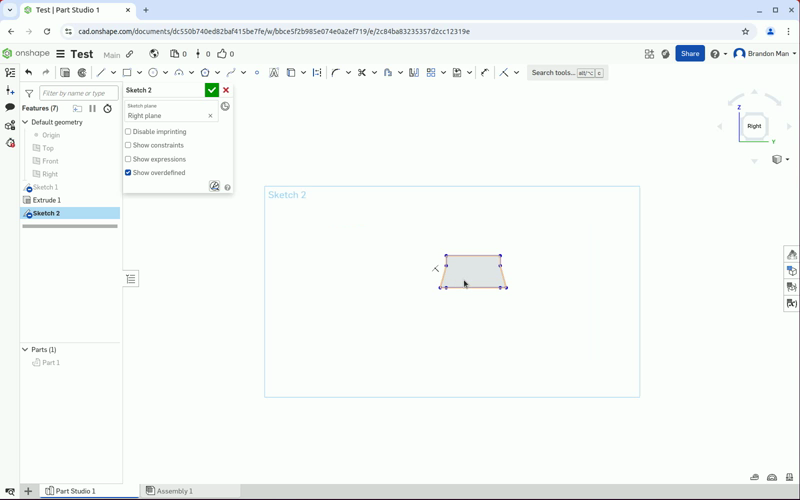
scroll(6)
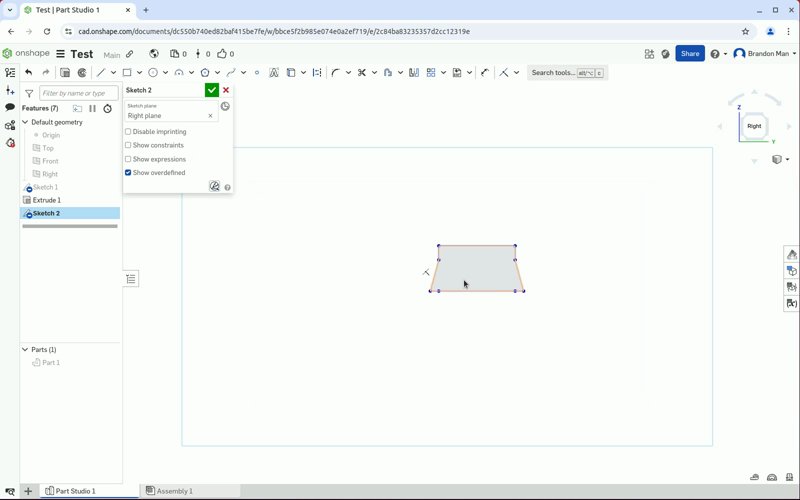
scroll(6)
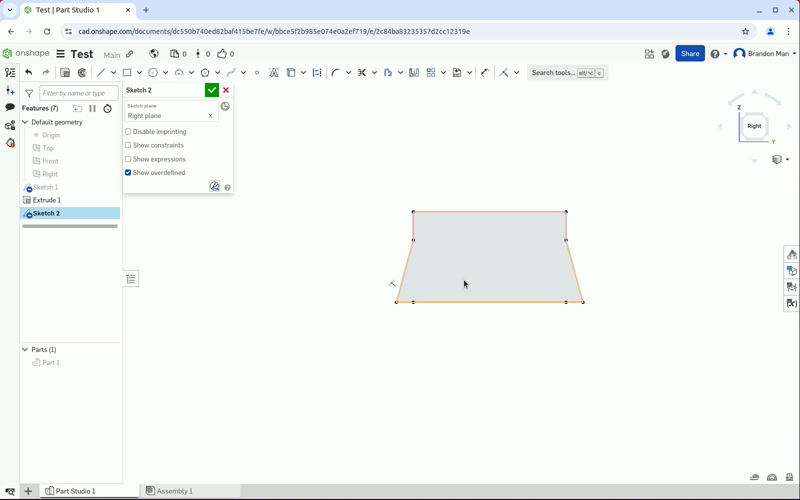
click(464, 279)
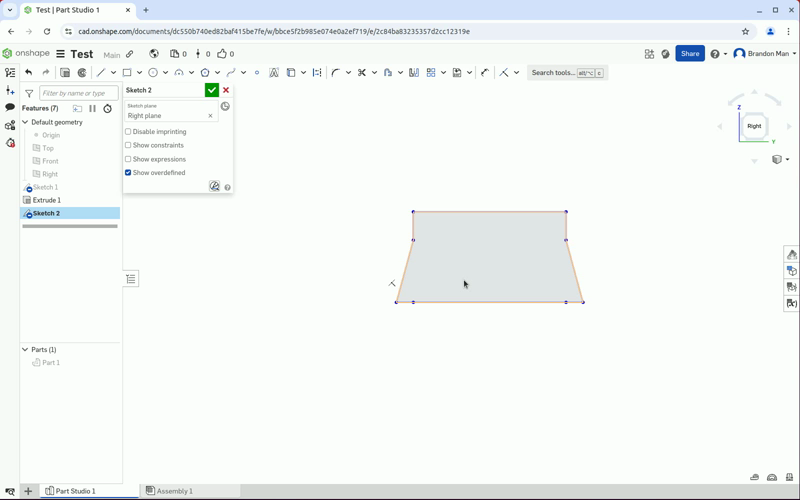
scroll(-6)
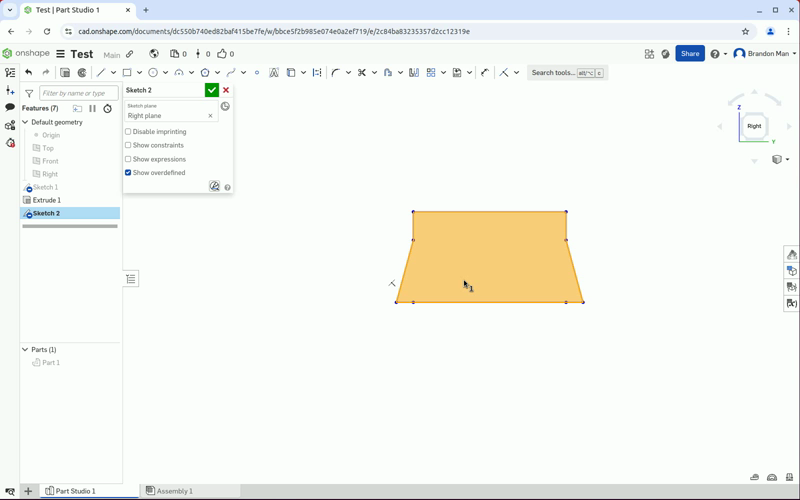
scroll(-6)
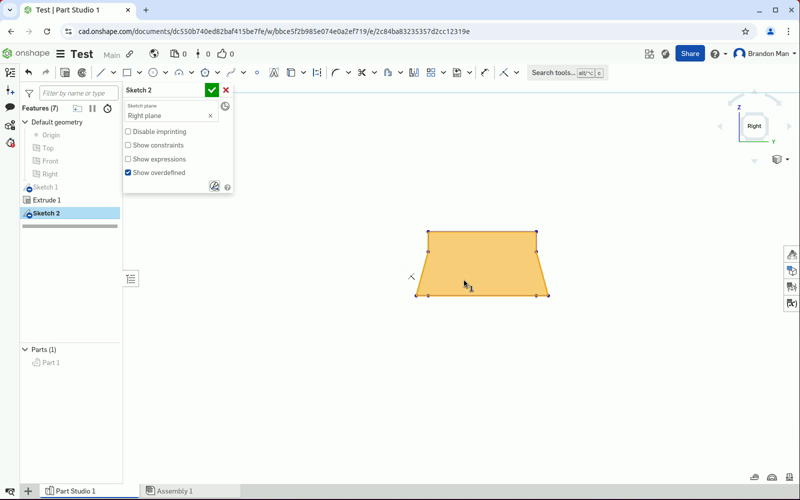
scroll(-6)
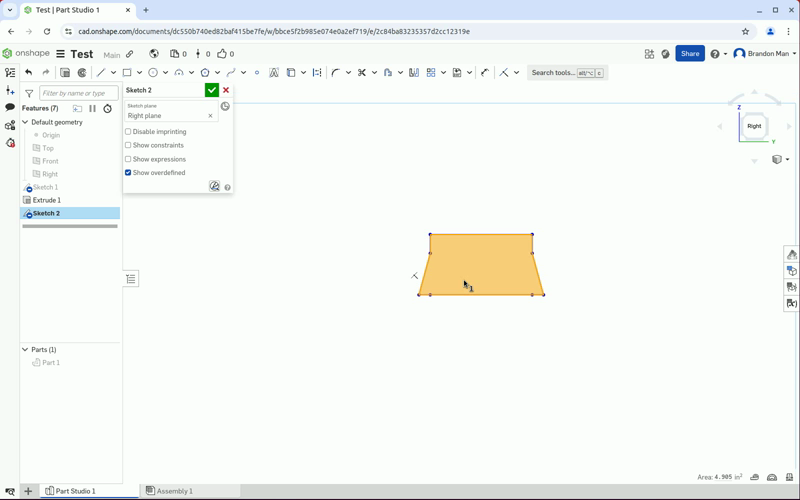
scroll(-6)
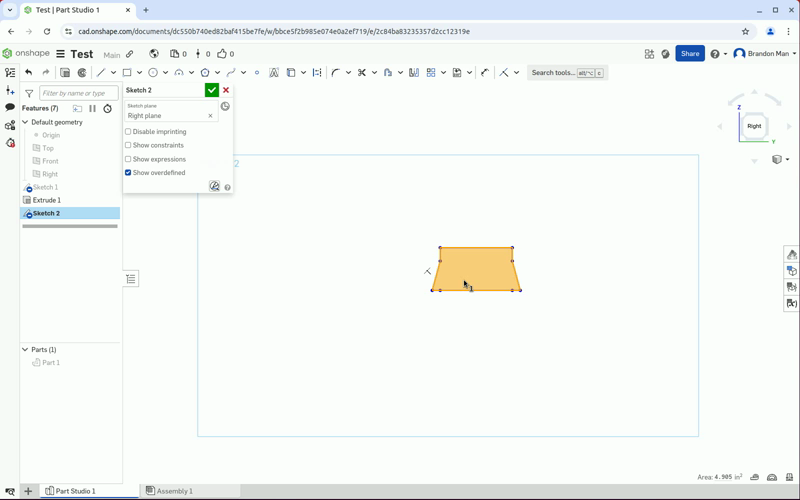
scroll(-6)
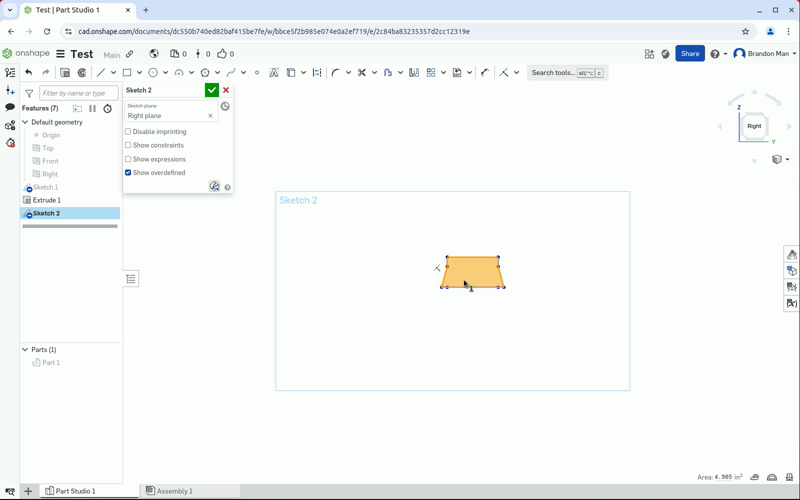
scroll(-6)
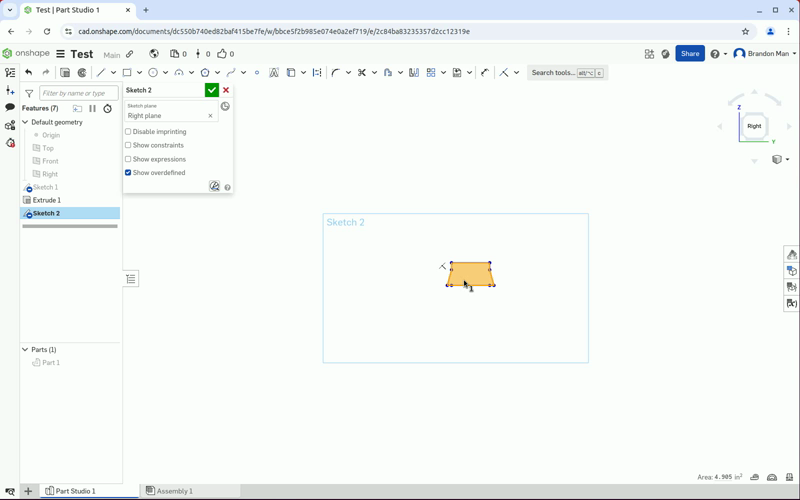
scroll(-6)
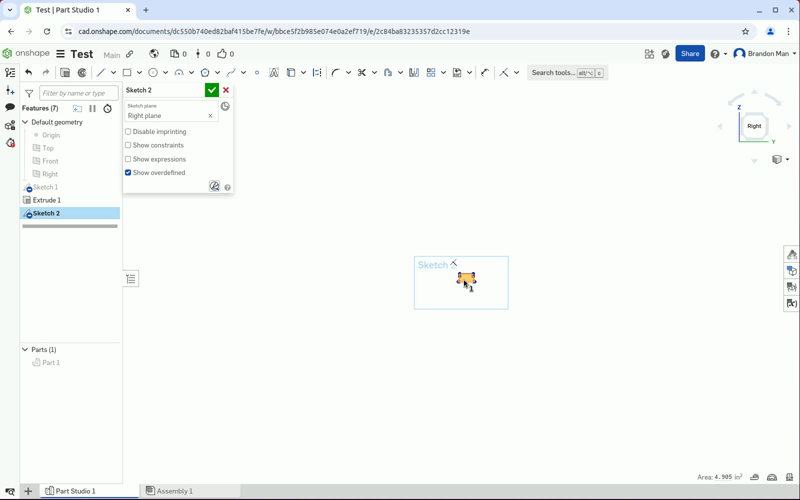
mouse_move(73, 352)
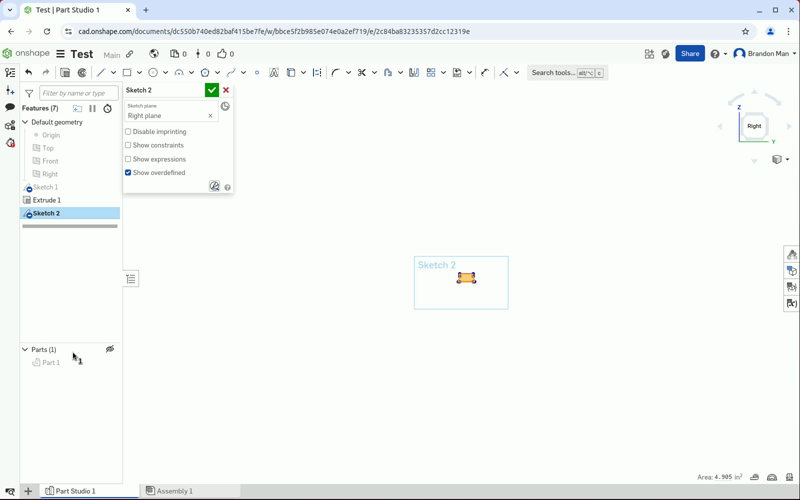
key(shift+y)
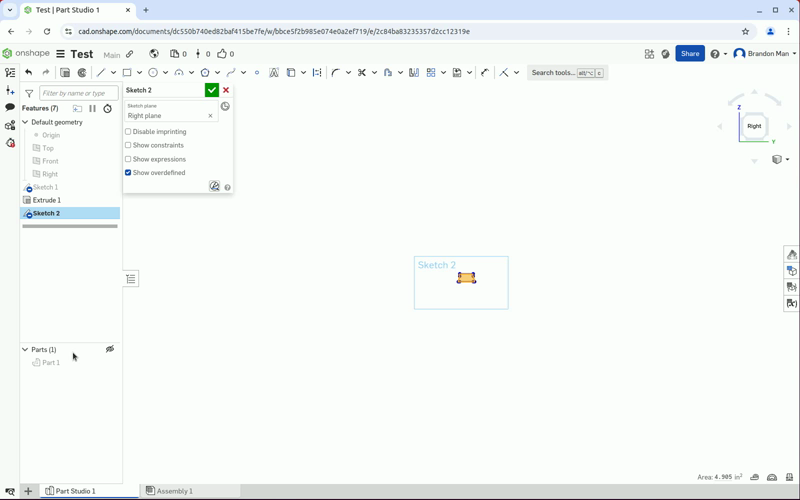
key(shift+e)
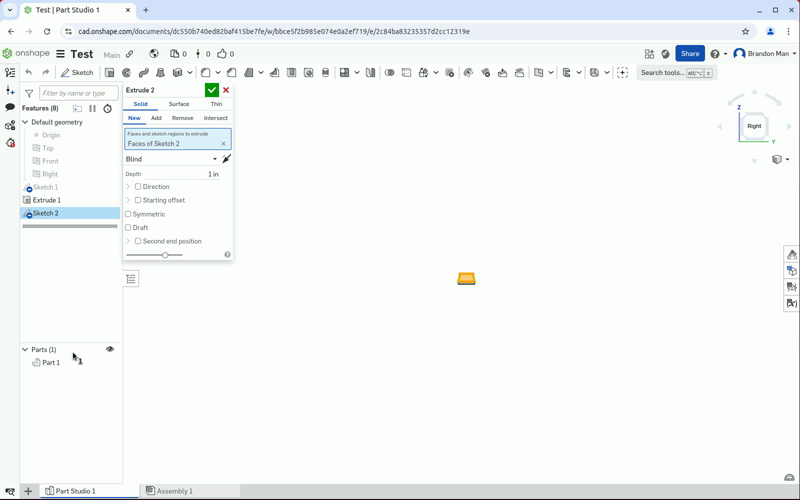
mouse_move(143, 106)
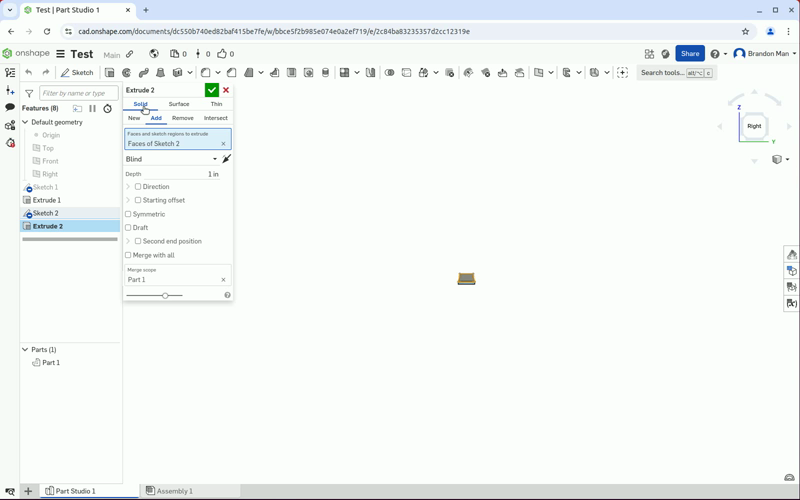
click(143, 106)
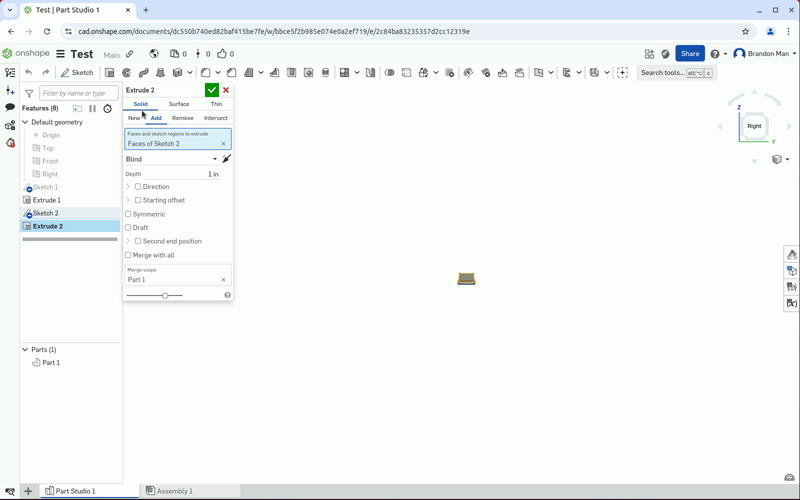
mouse_move(137, 120)
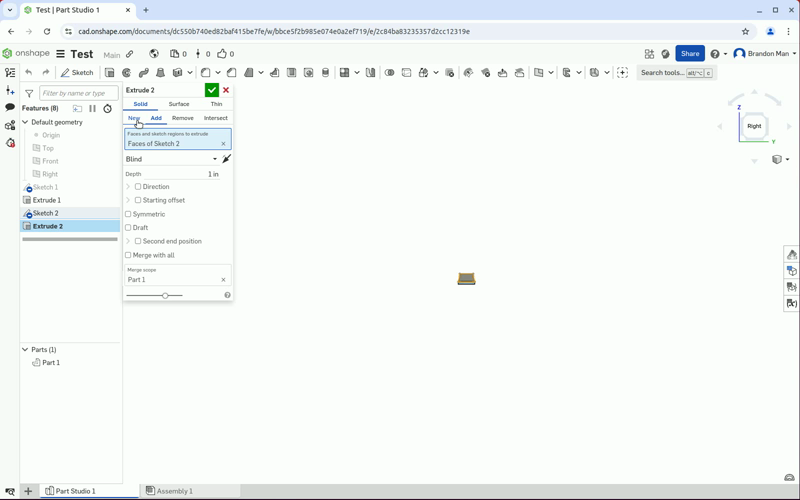
click(137, 120)
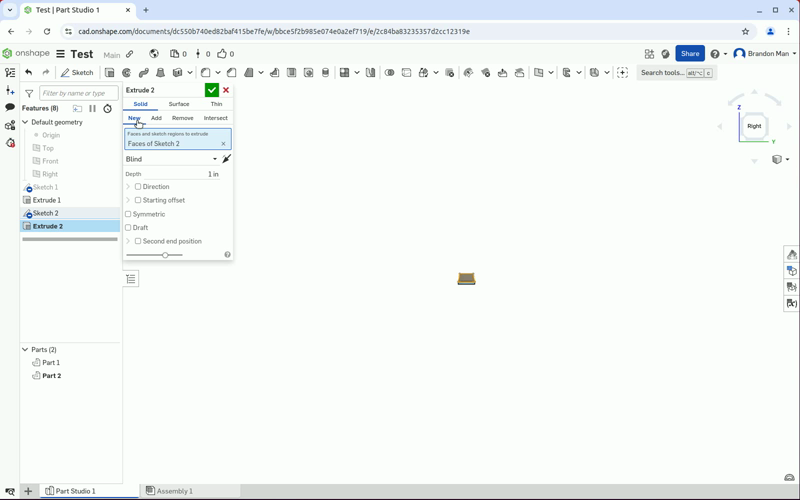
key(tab, 4)
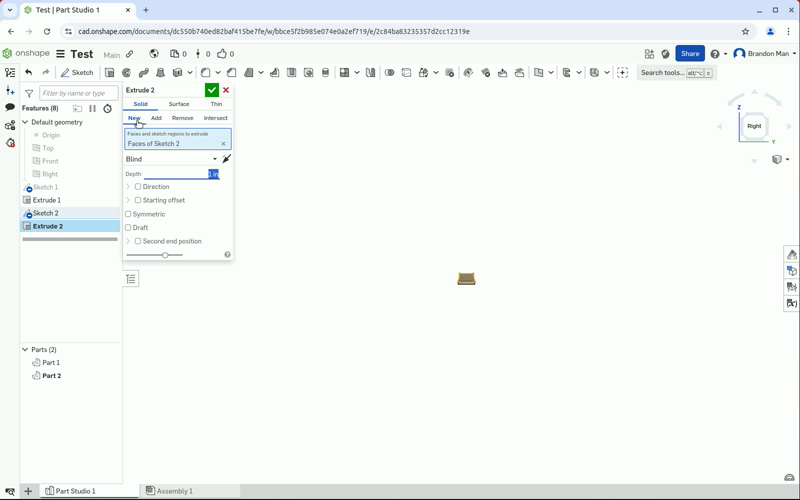
text(23.108)
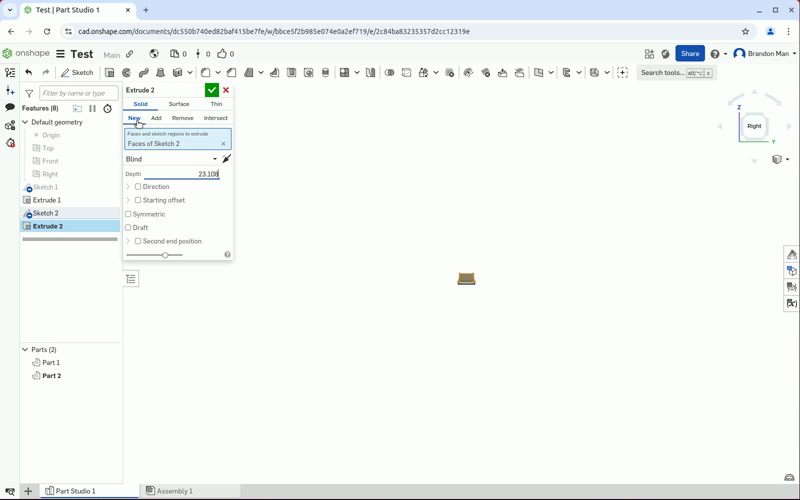
key(enter)
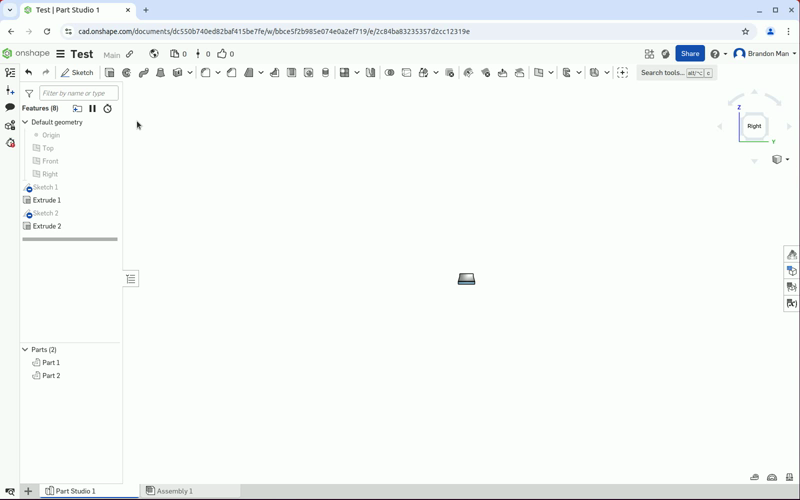
key(shift+h)
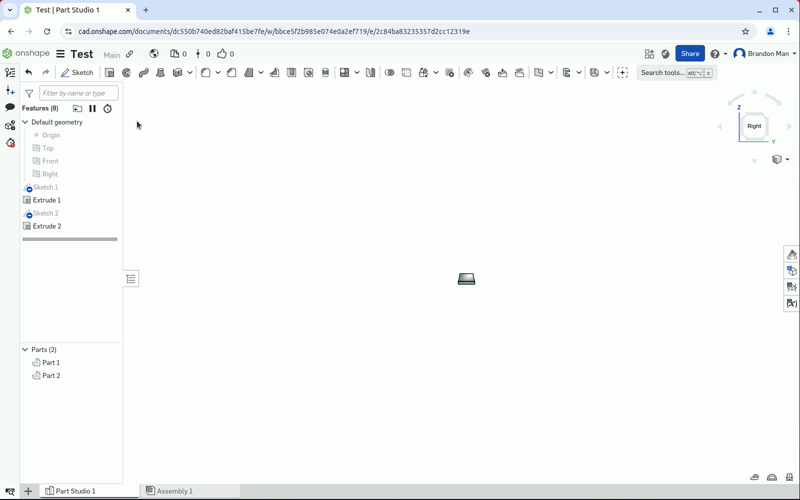
key(shift+h)
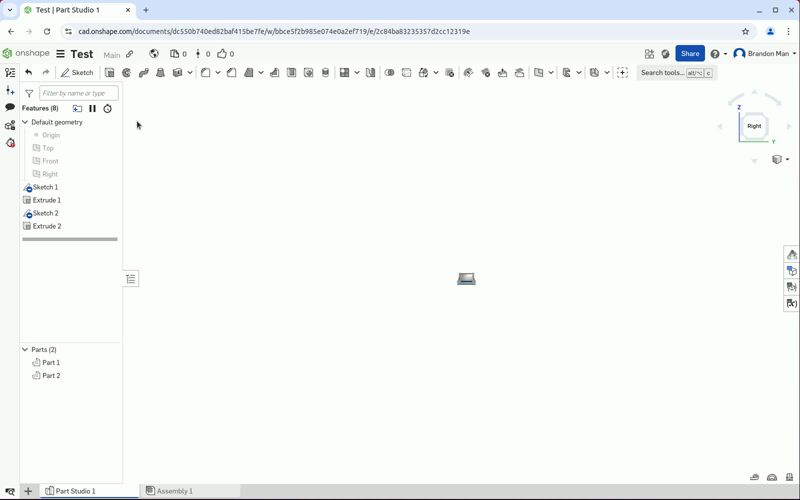
key(shift+7)
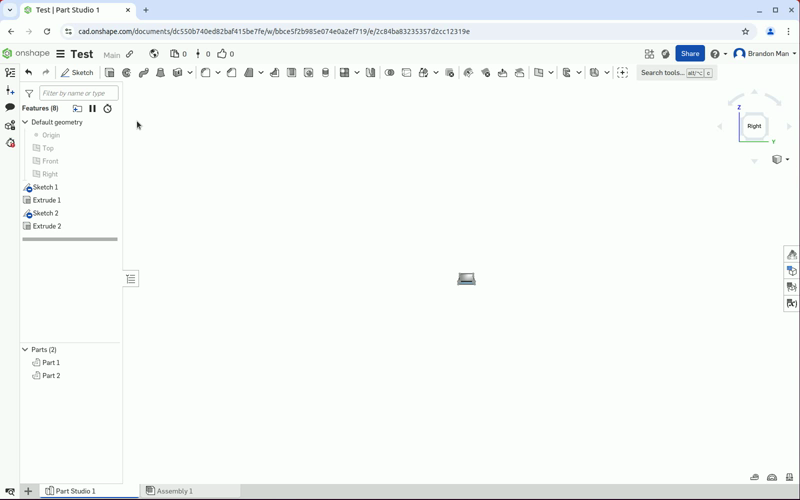
key(right, 2)
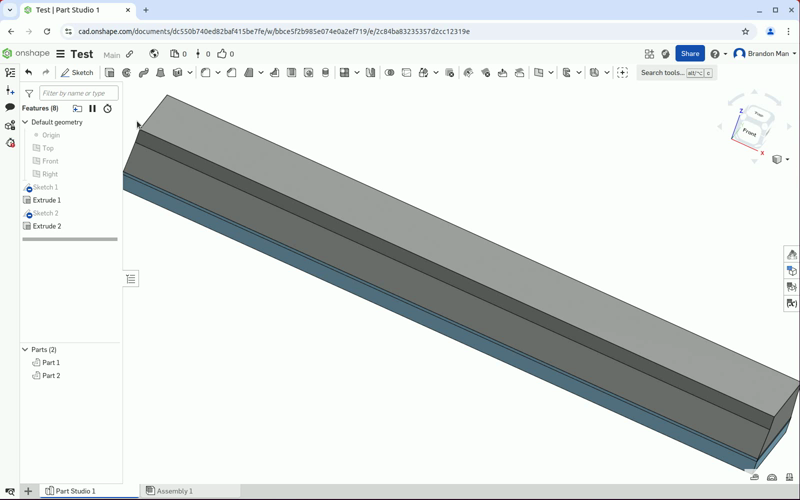
key(down, 2)
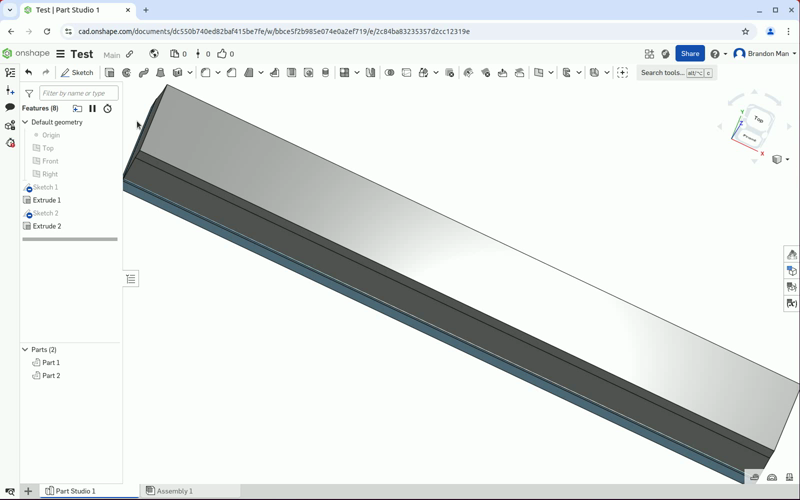
key(up, 2)
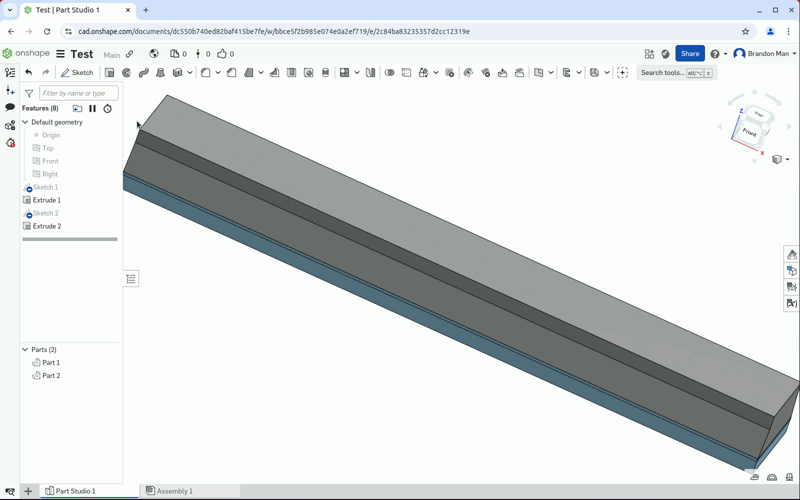
key(left, 2)
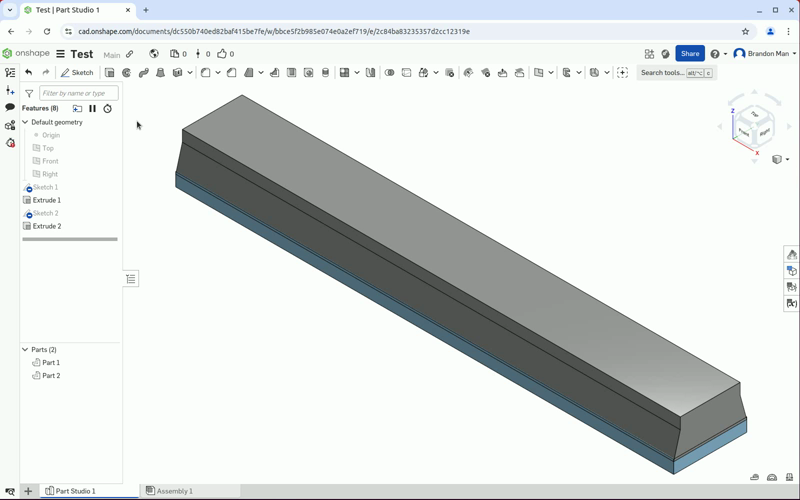
mouse_move(73, 189)
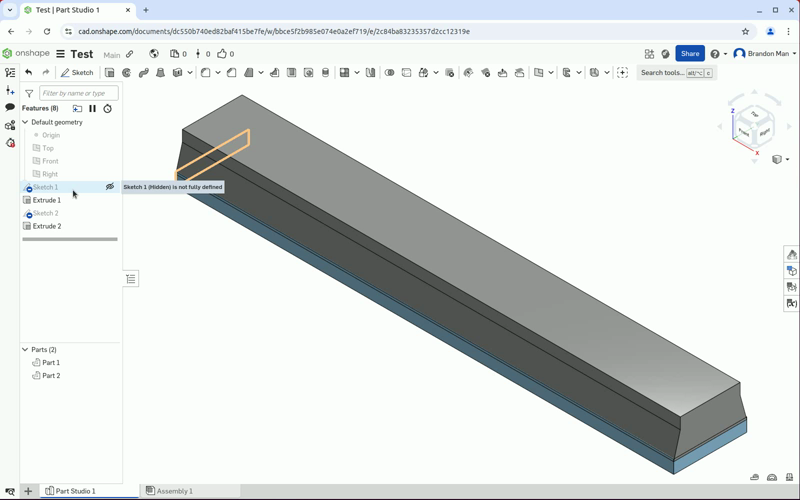
click(73, 189)